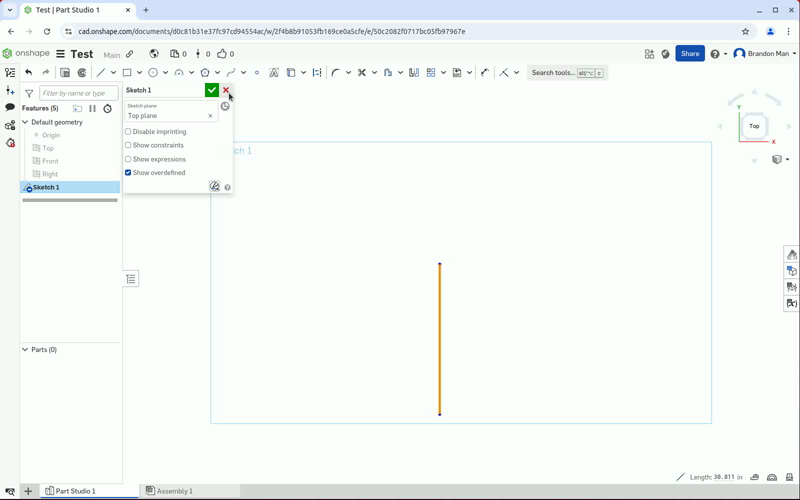
key(shift+h)
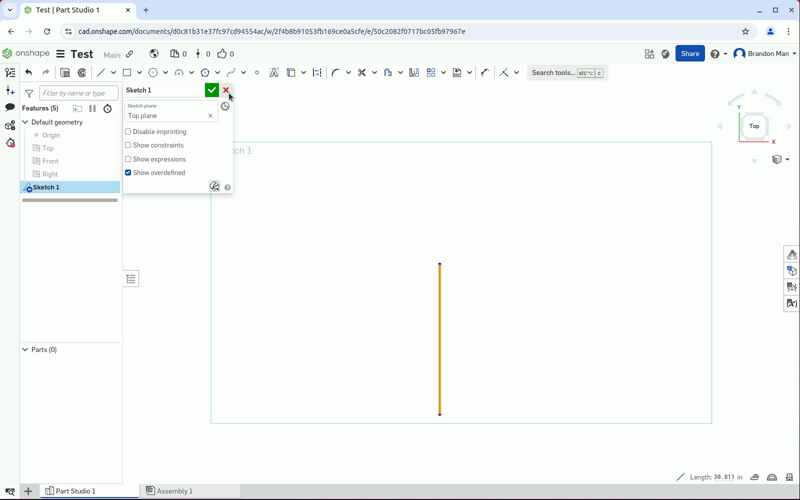
key(shift+s)
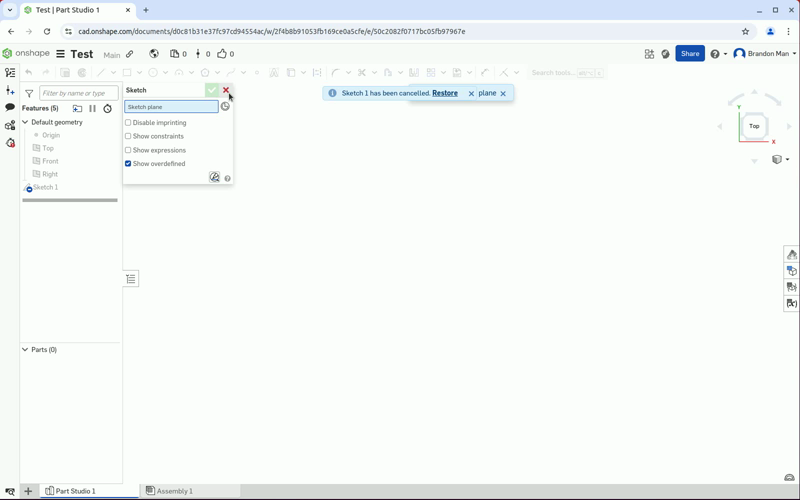
mouse_move(73, 150)
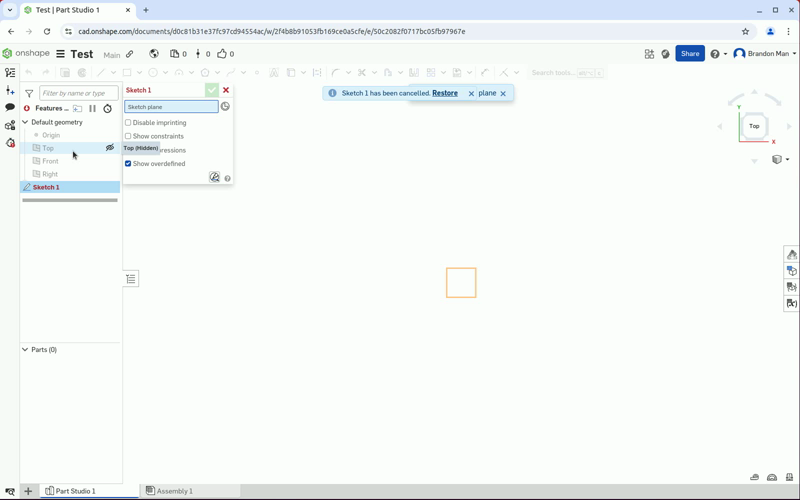
click(73, 150)
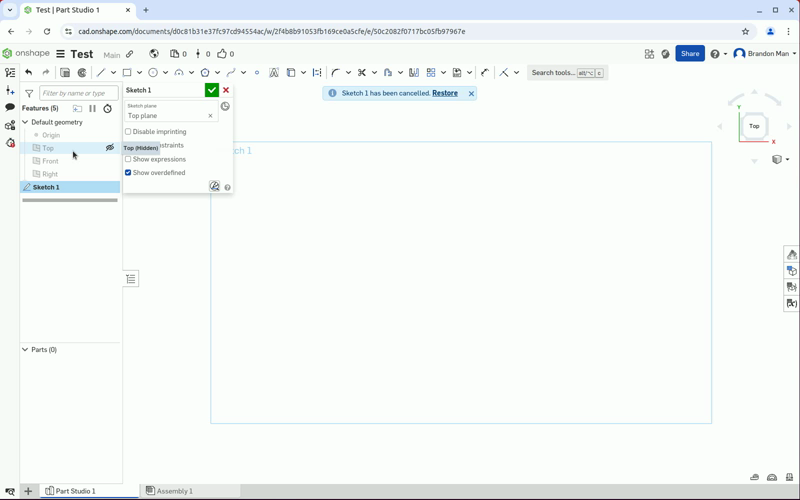
mouse_move(73, 352)
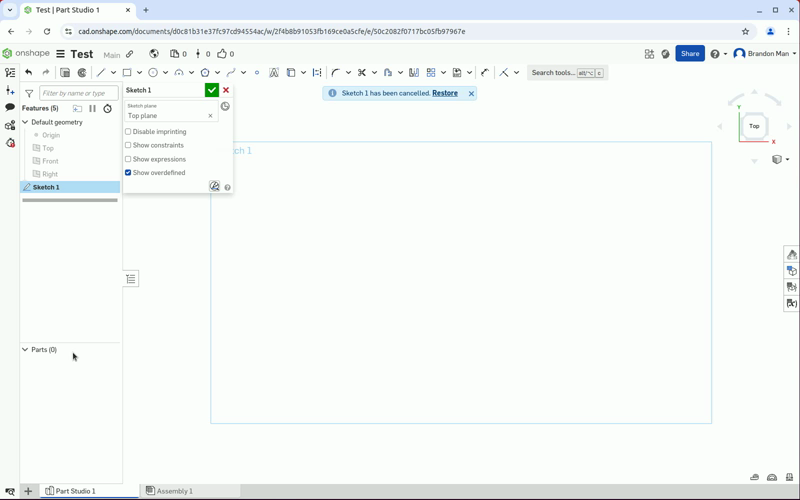
key(y)
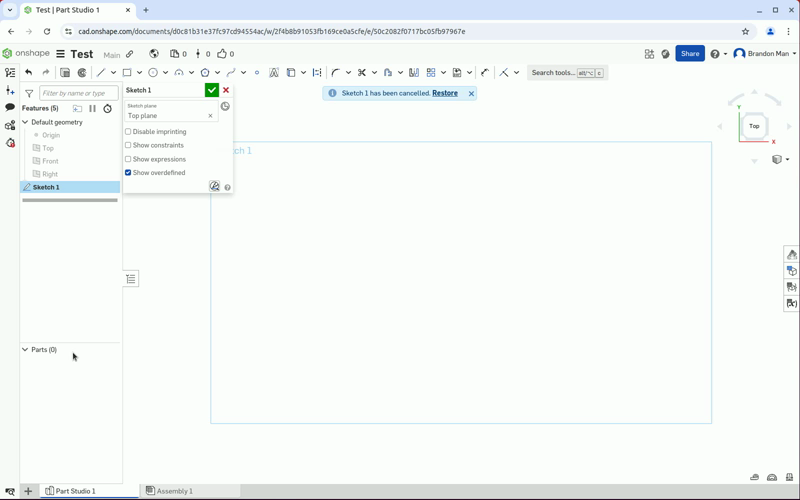
key(l)
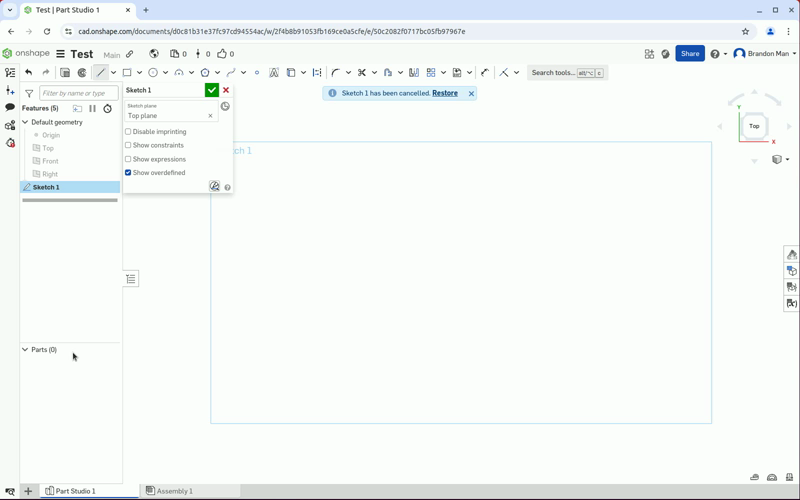
key_down(shift)
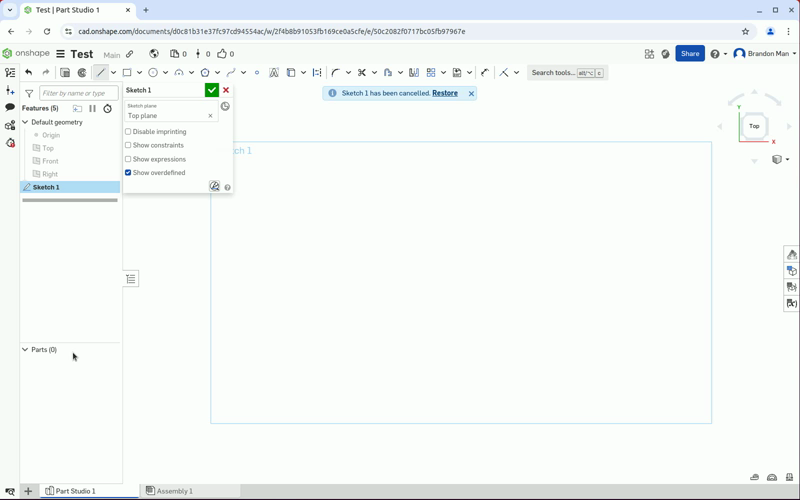
mouse_move(348, 395)
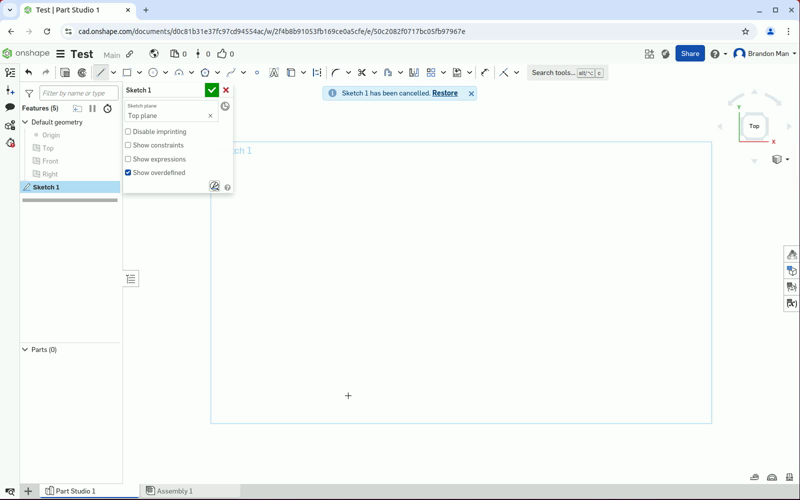
click(348, 395)
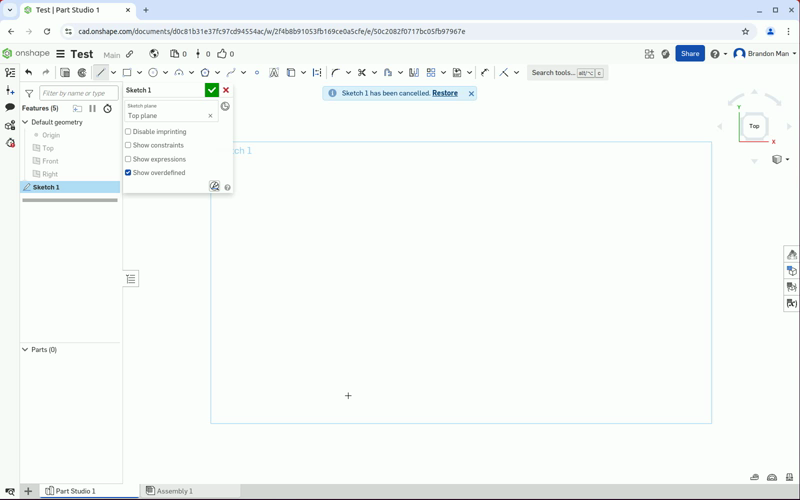
key_up(shift)
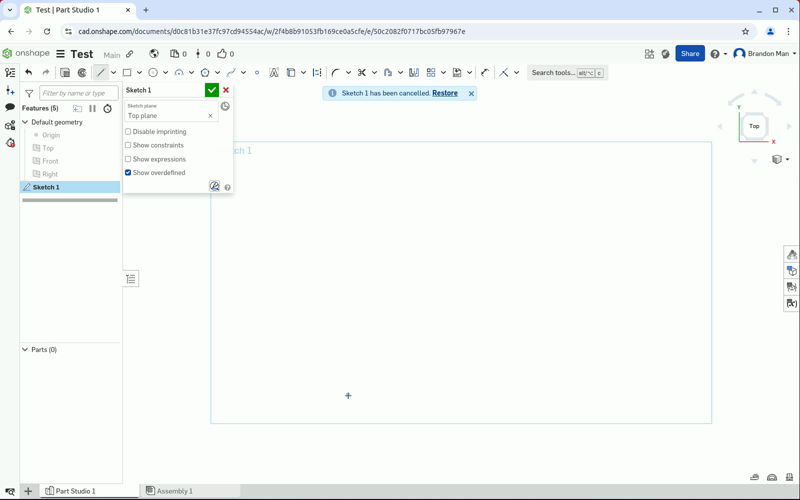
key_down(shift)
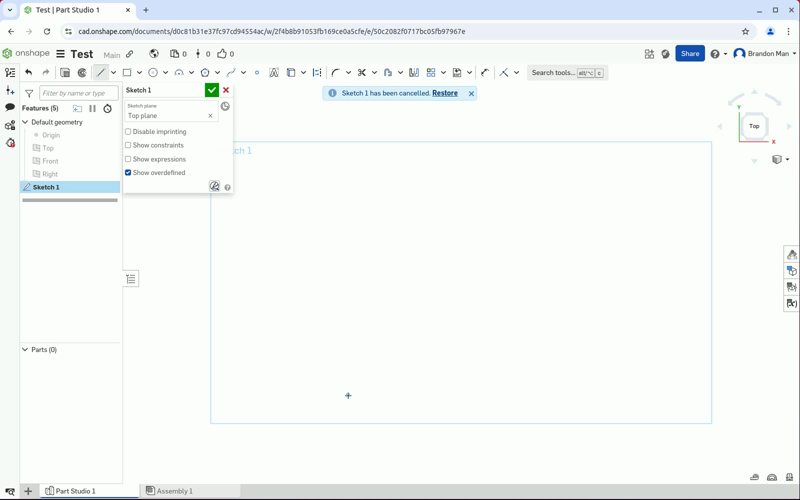
mouse_move(572, 395)
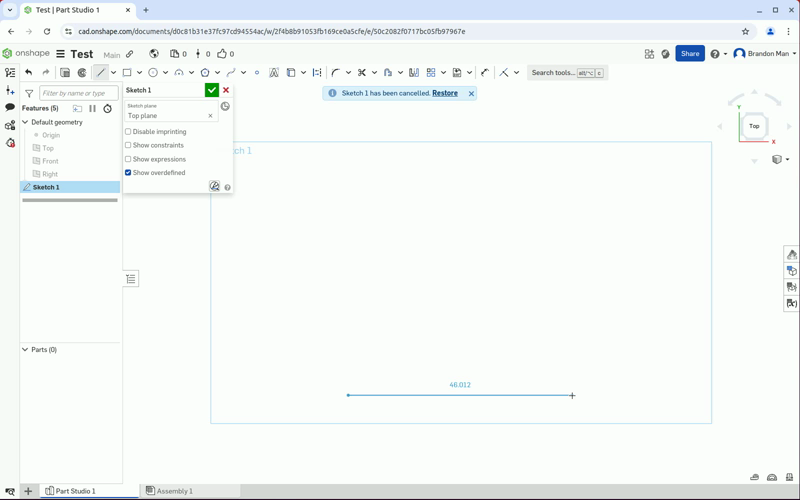
click(572, 395)
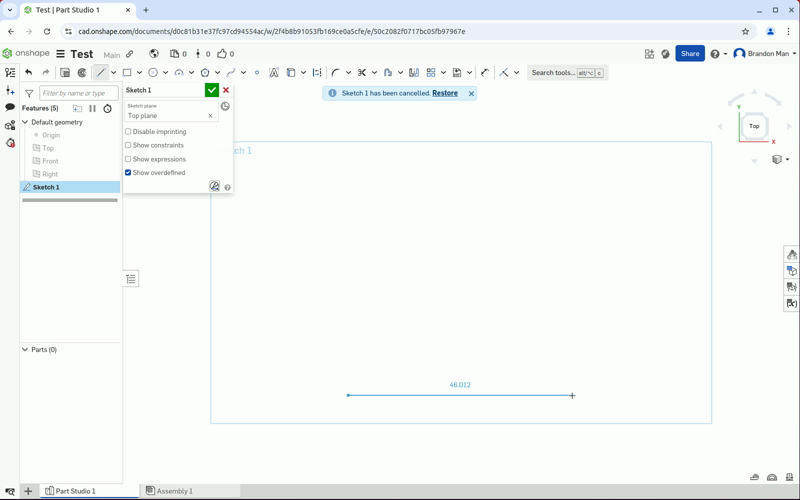
key_up(shift)
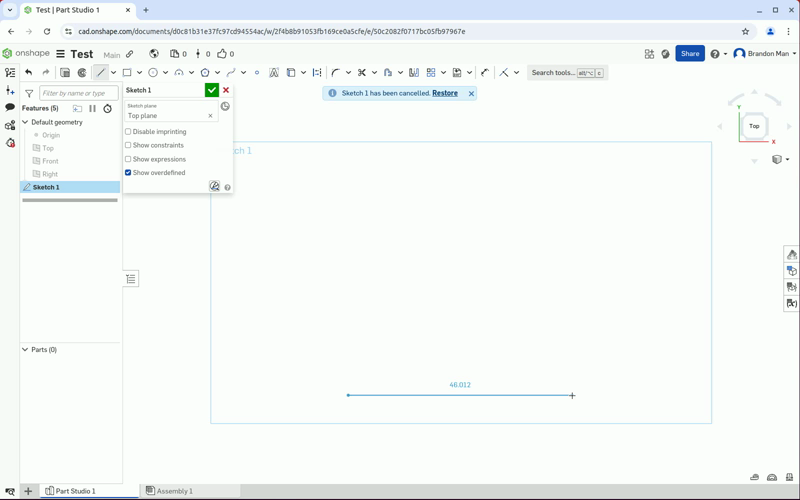
key_down(shift)
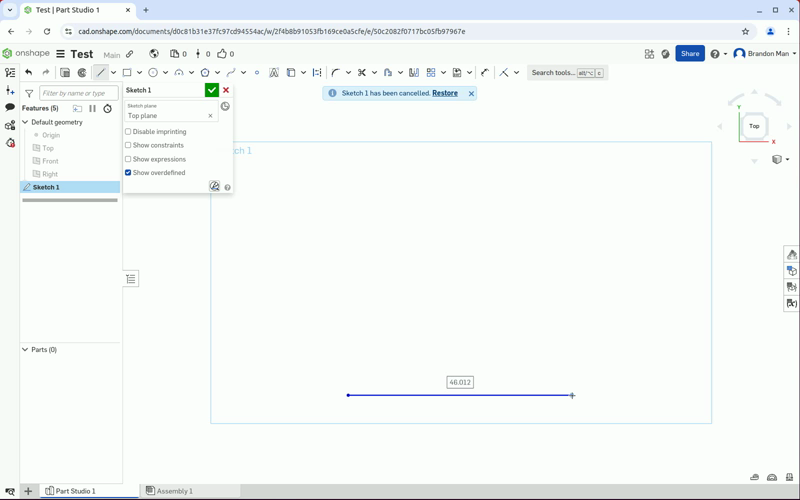
mouse_move(572, 171)
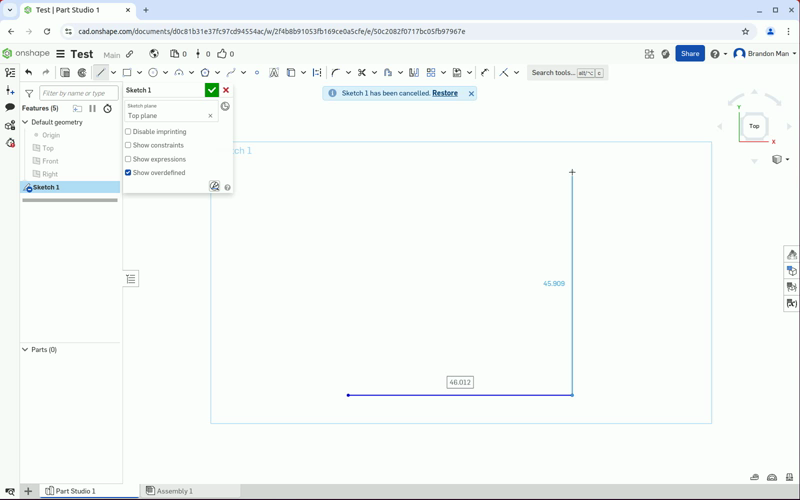
click(572, 171)
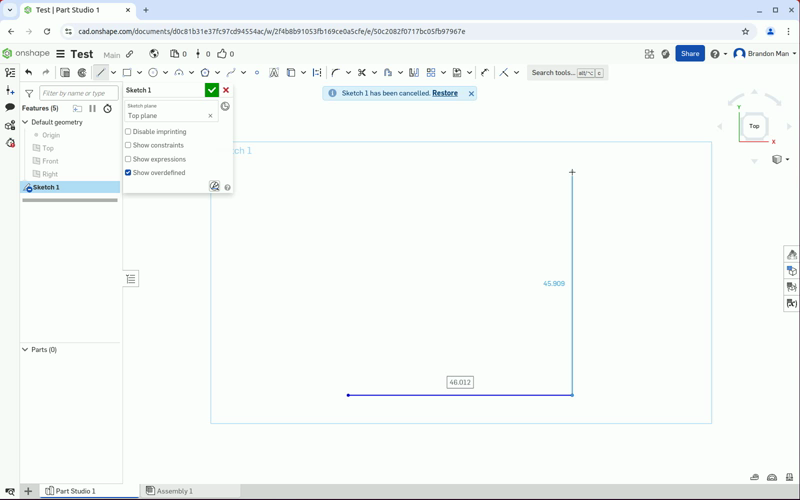
key_up(shift)
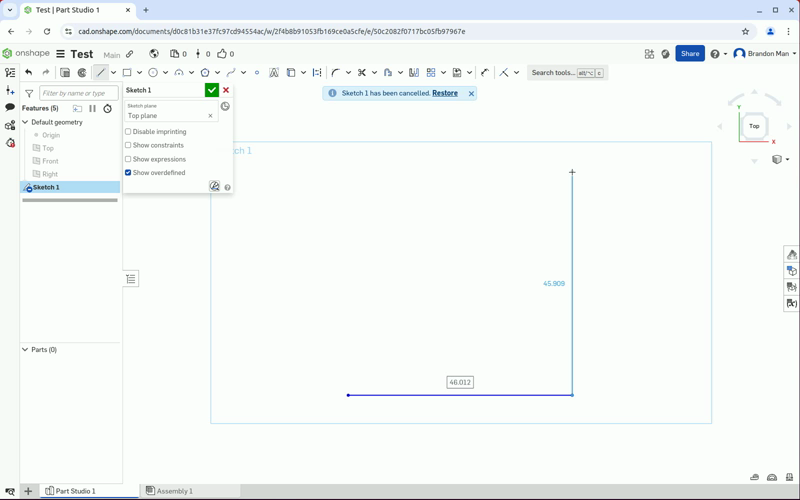
key_down(shift)
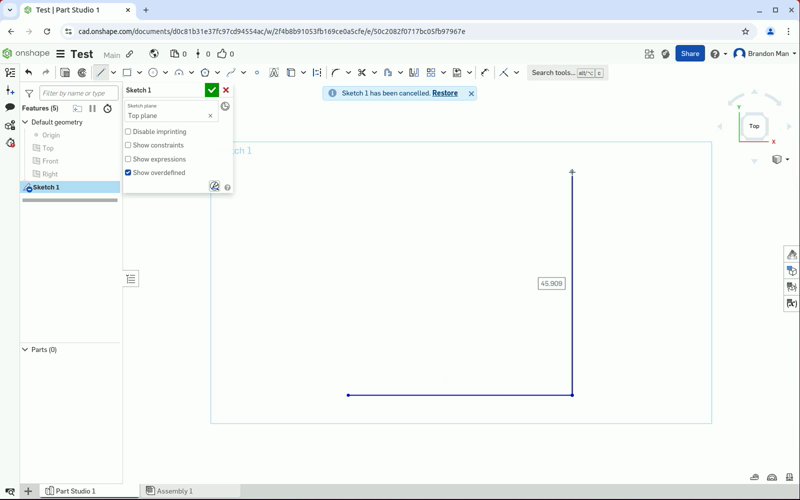
mouse_move(348, 171)
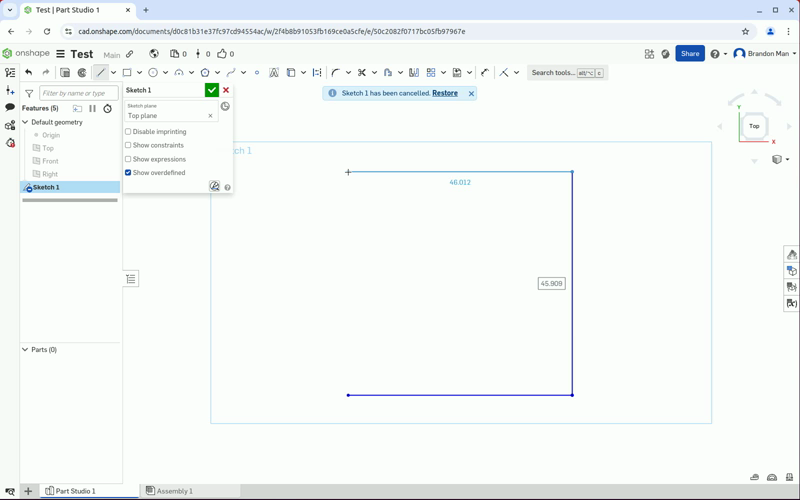
click(348, 171)
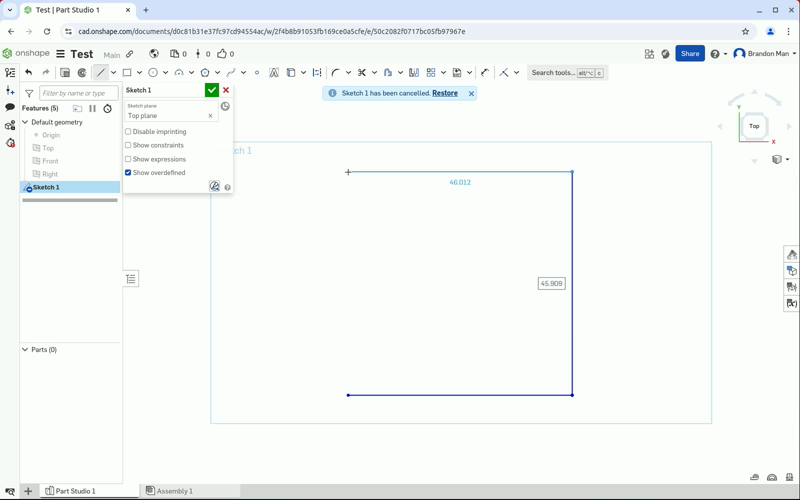
key_up(shift)
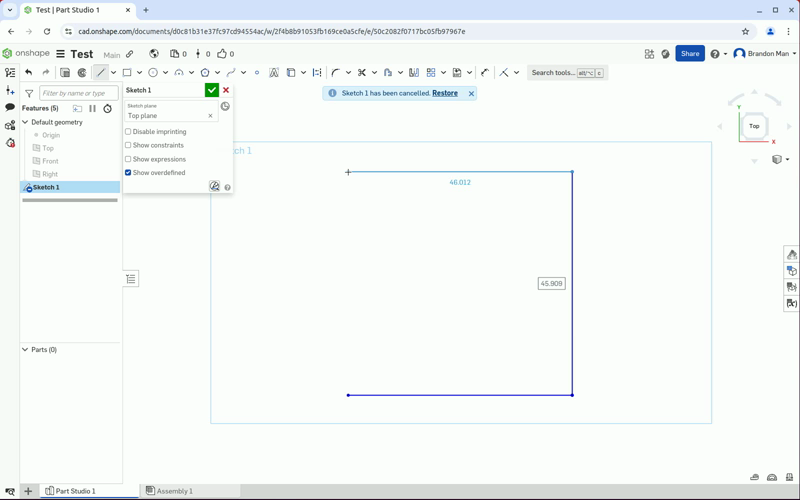
key_down(shift)
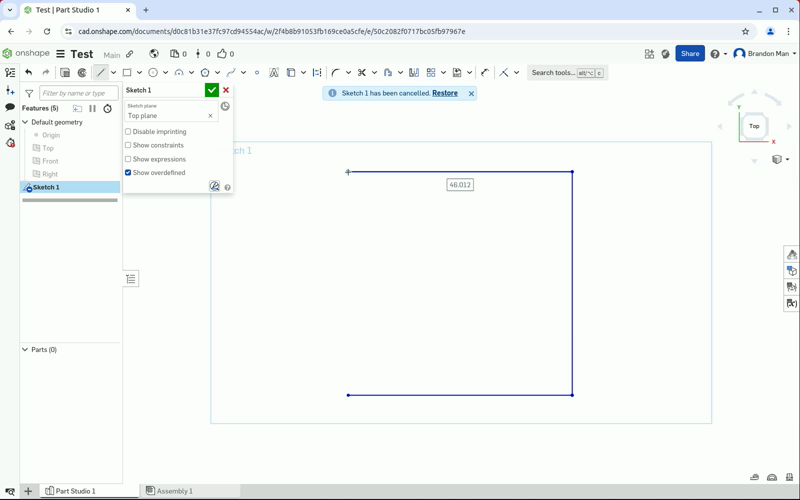
mouse_move(348, 395)
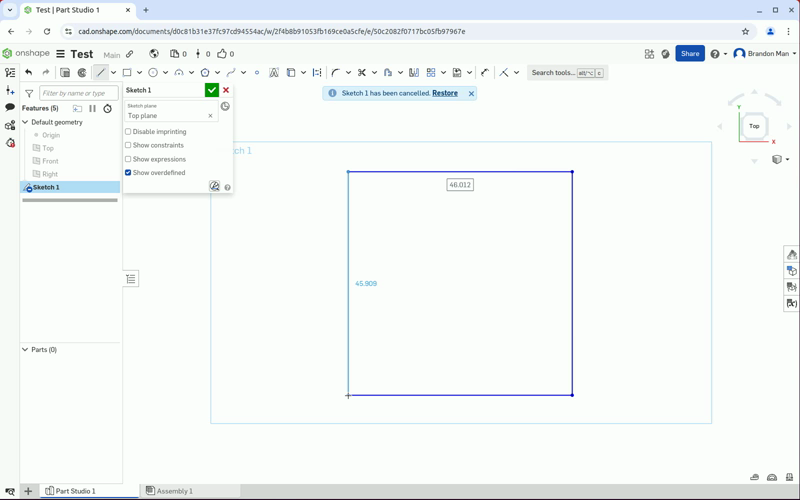
key_up(shift)
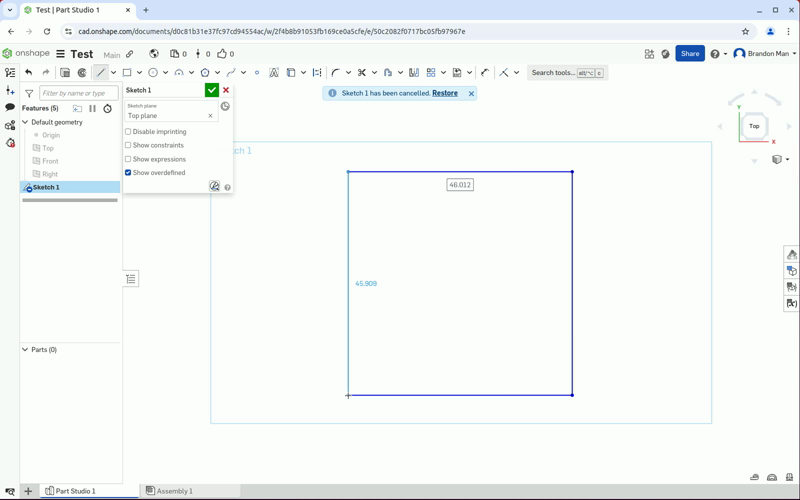
click(348, 395)
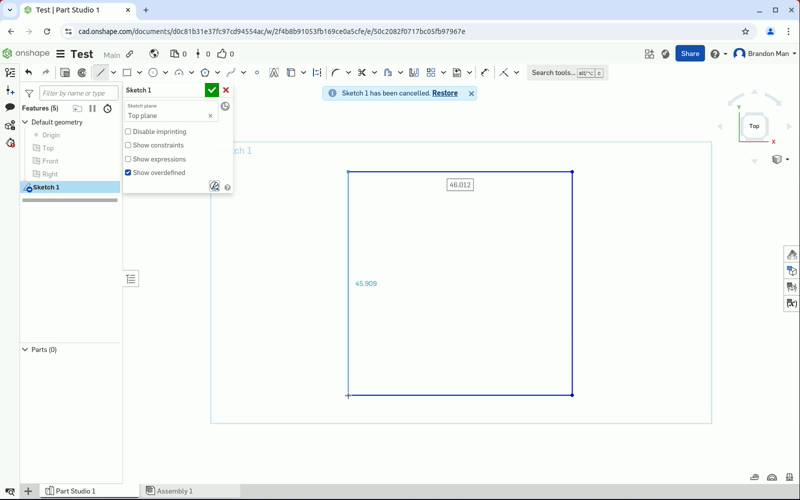
key(esc)
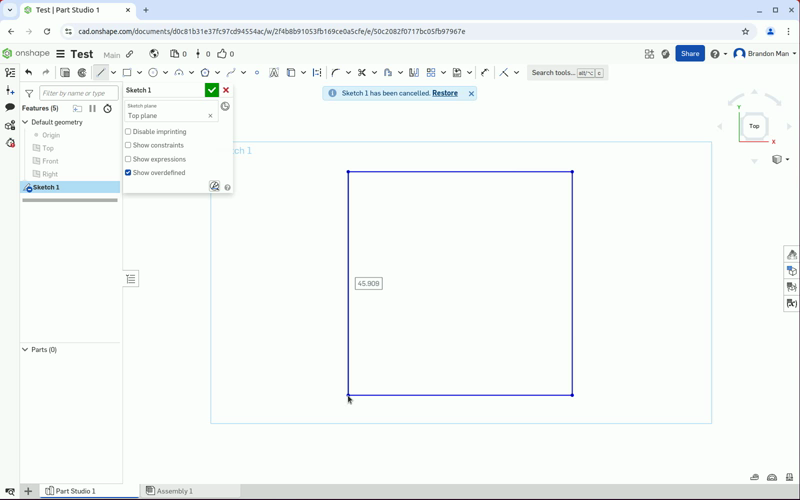
key(l)
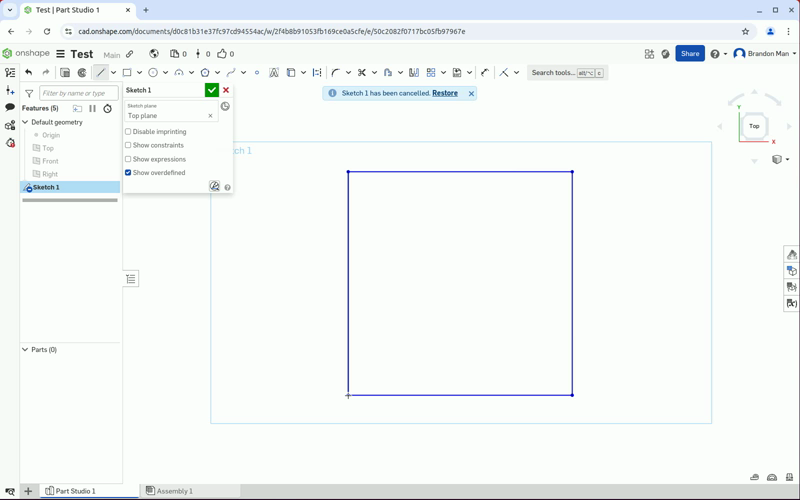
key_down(shift)
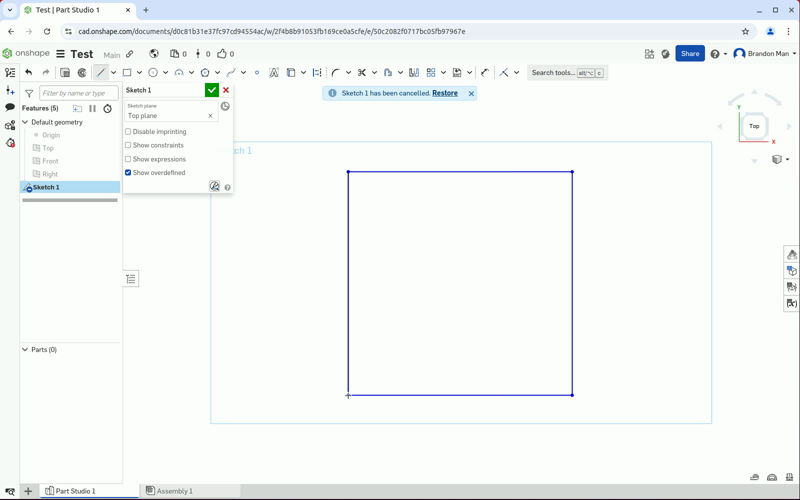
mouse_move(386, 357)
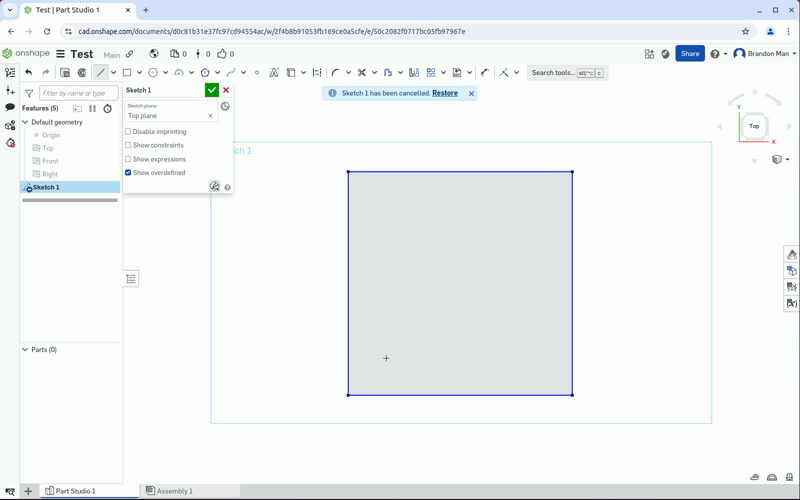
click(386, 357)
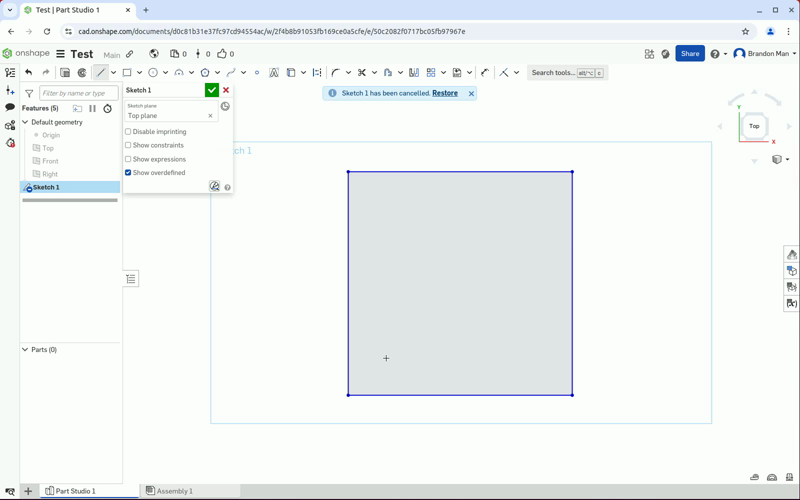
key_up(shift)
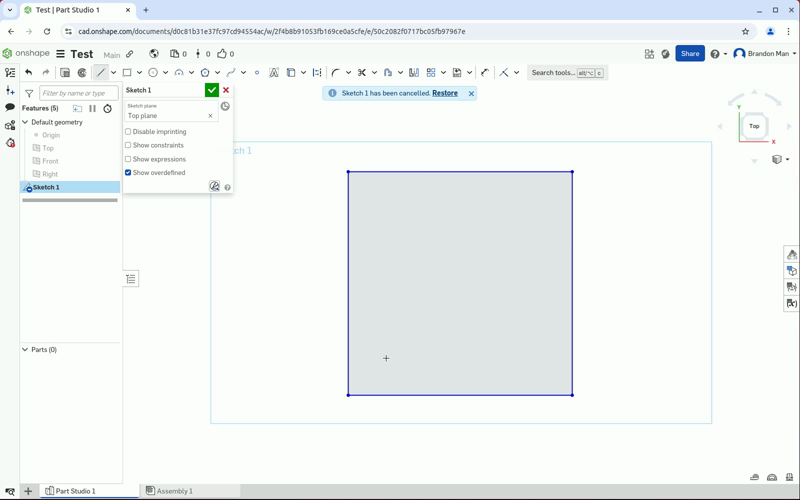
key_down(shift)
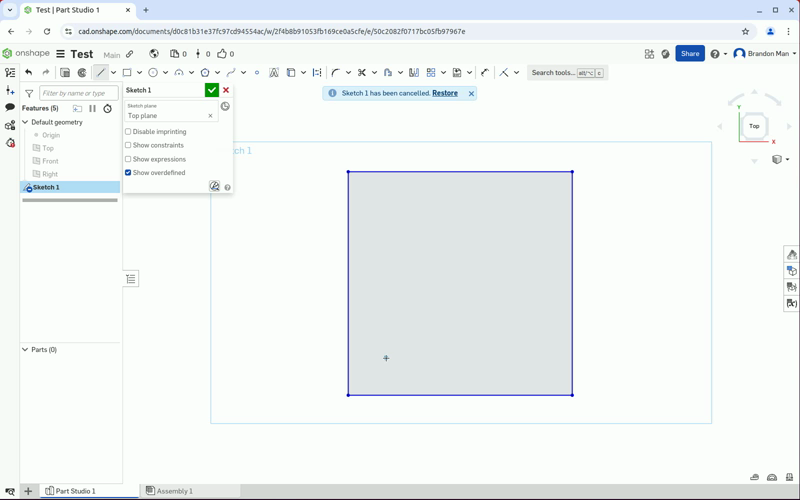
mouse_move(534, 357)
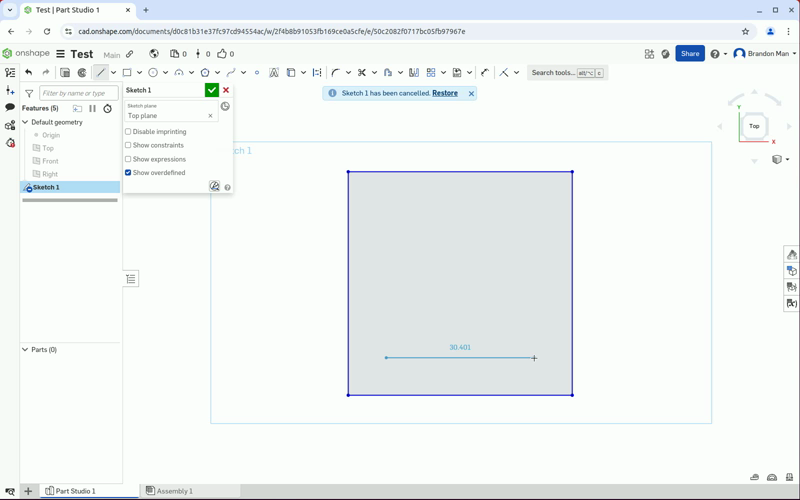
click(534, 357)
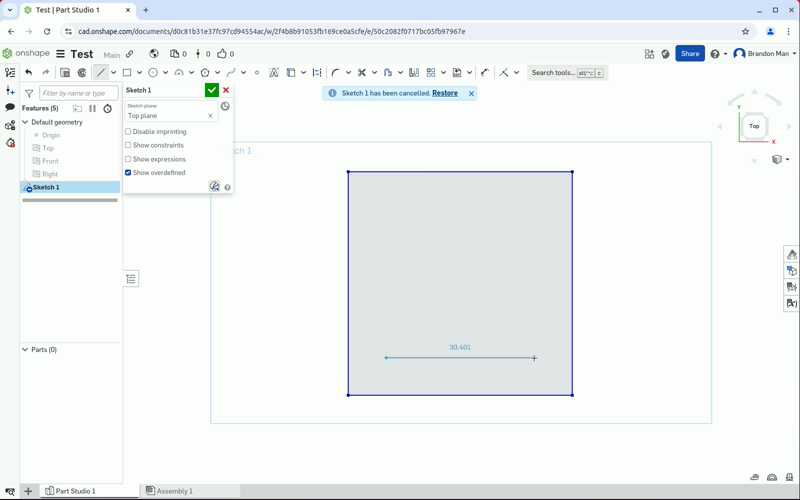
key_up(shift)
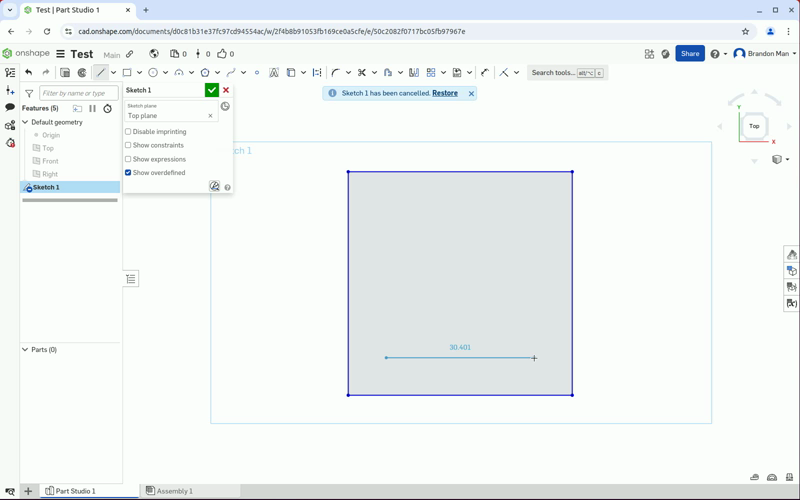
key_down(shift)
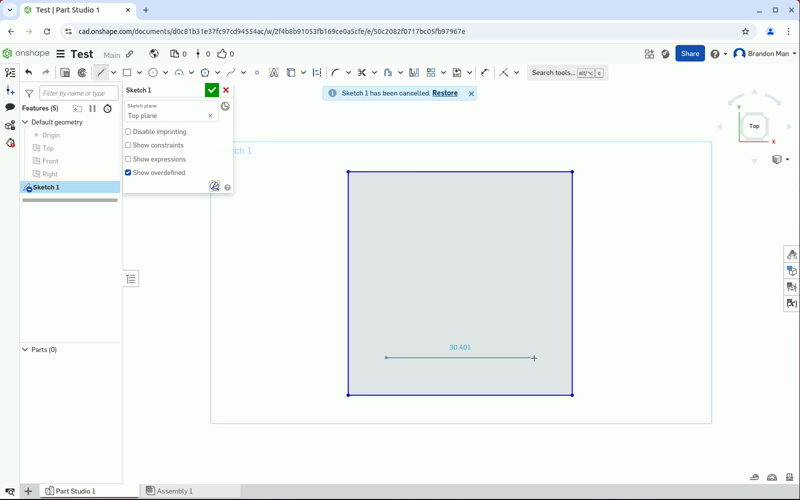
mouse_move(534, 209)
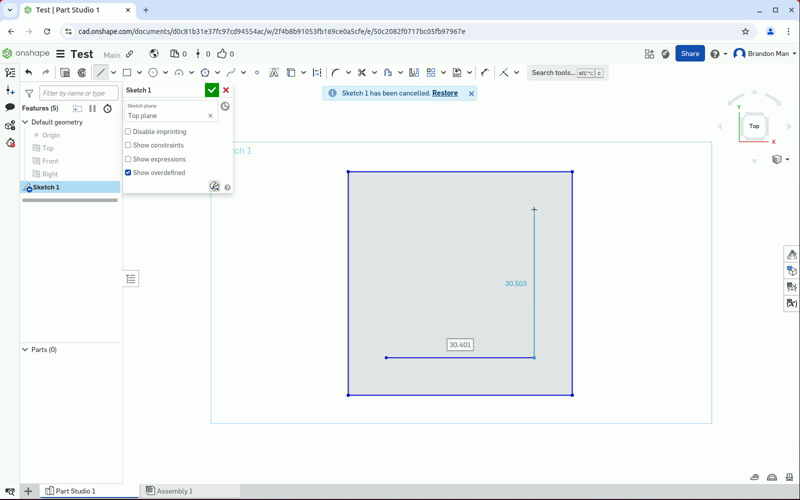
click(534, 209)
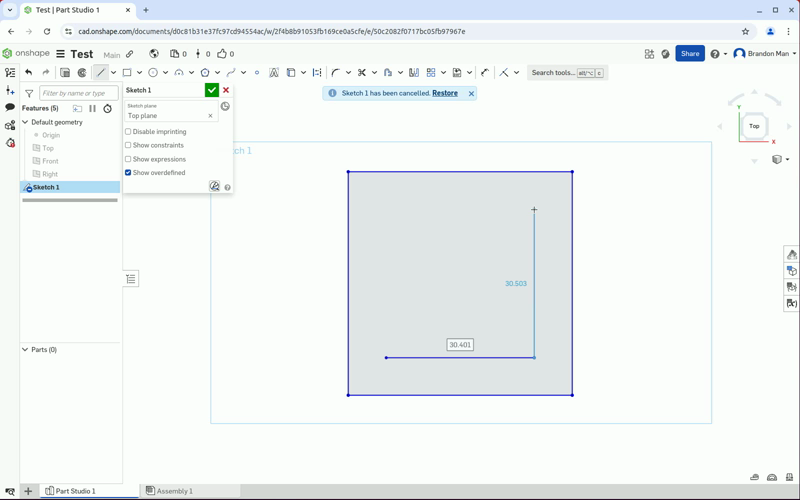
key_up(shift)
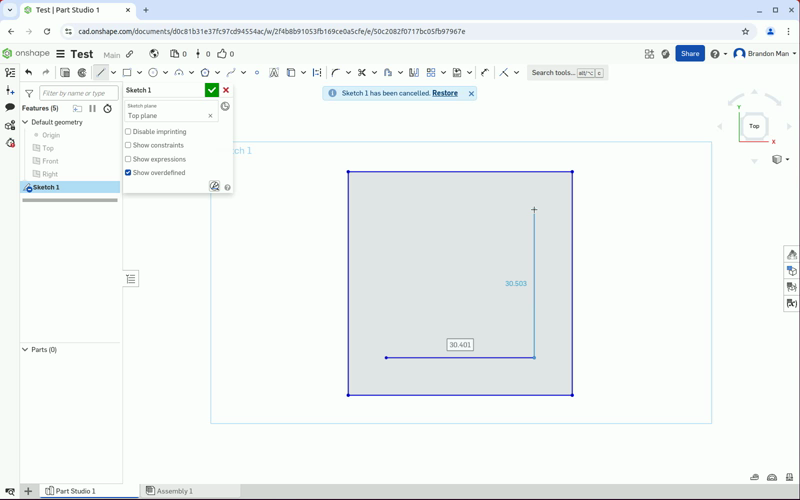
key_down(shift)
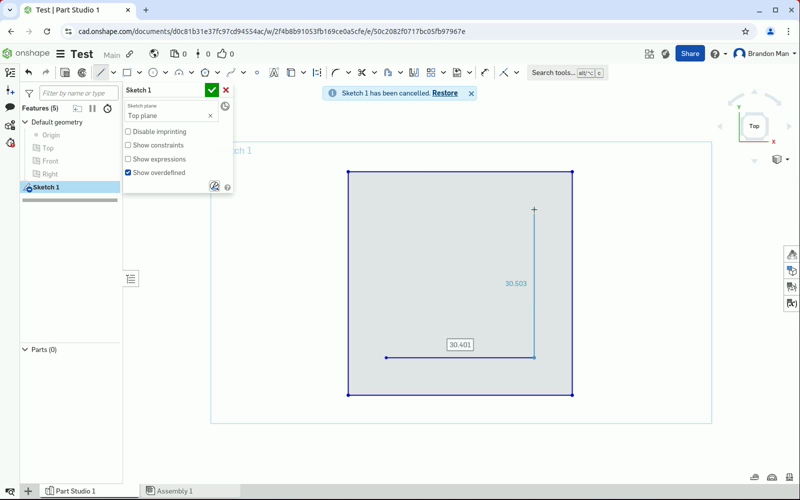
mouse_move(386, 209)
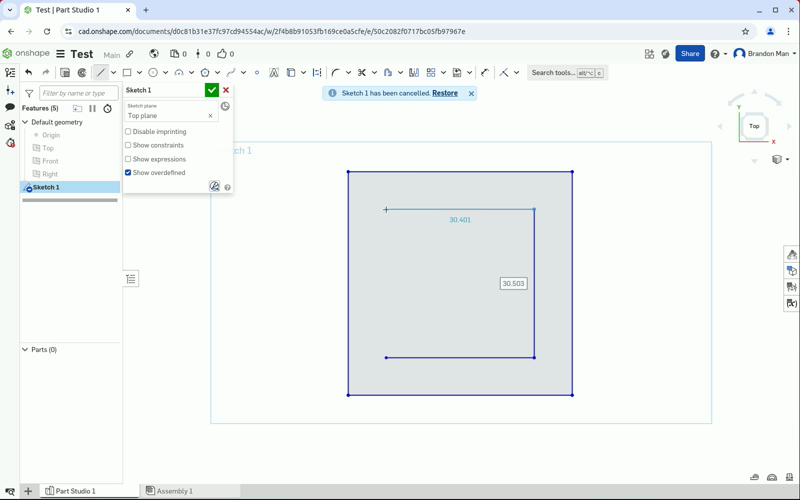
click(386, 209)
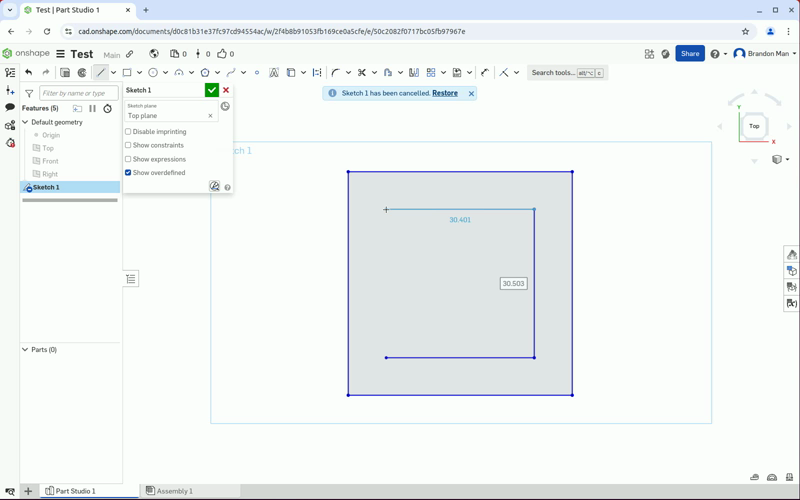
key_up(shift)
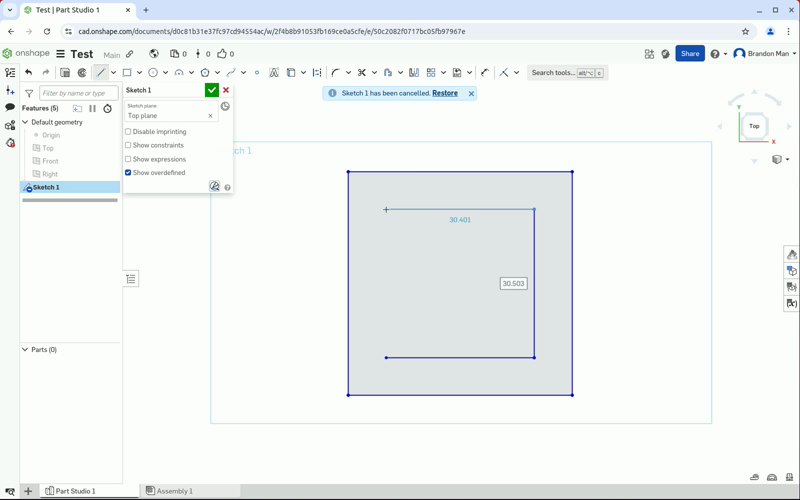
key_down(shift)
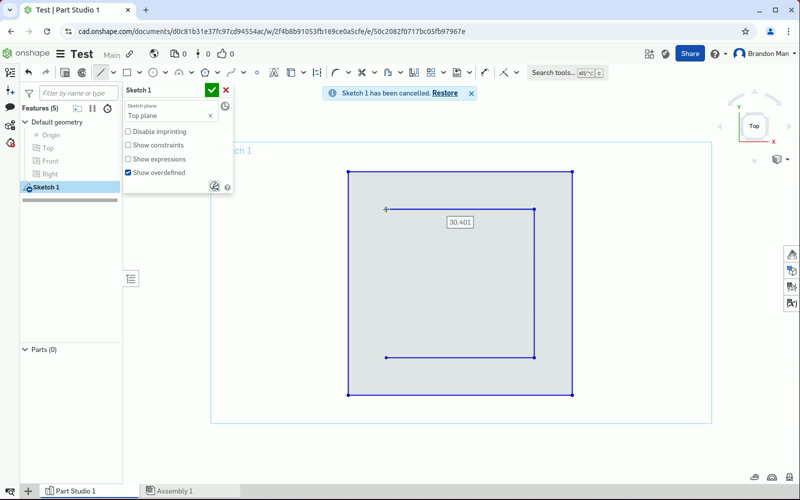
mouse_move(386, 357)
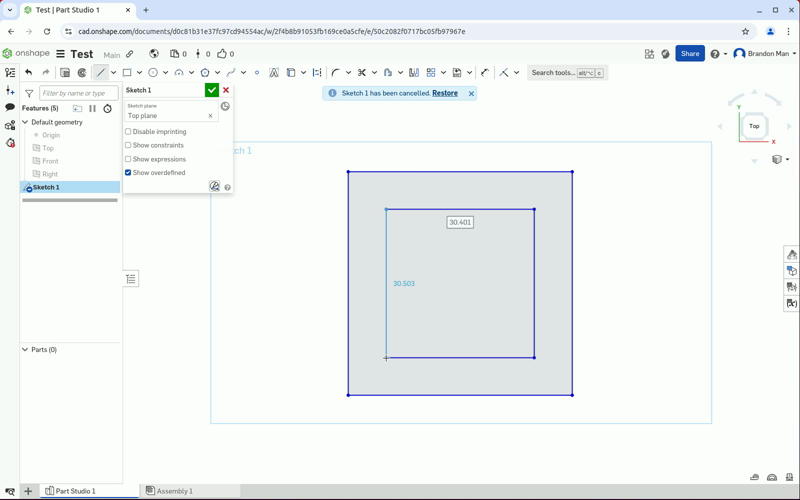
key_up(shift)
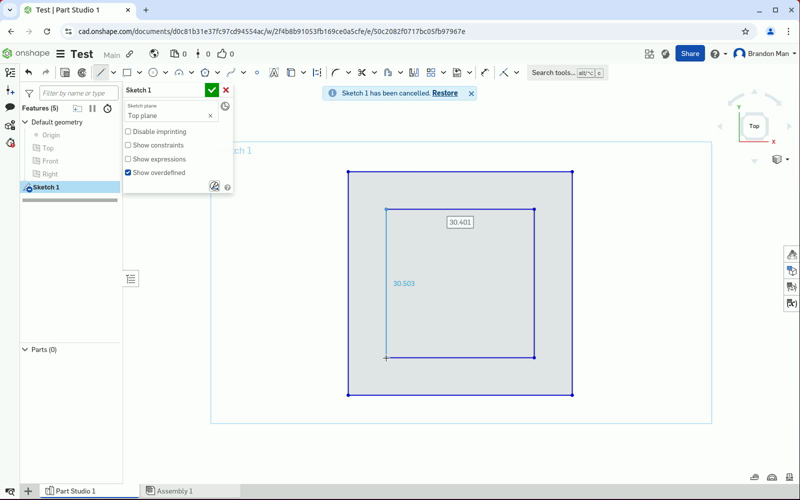
click(386, 357)
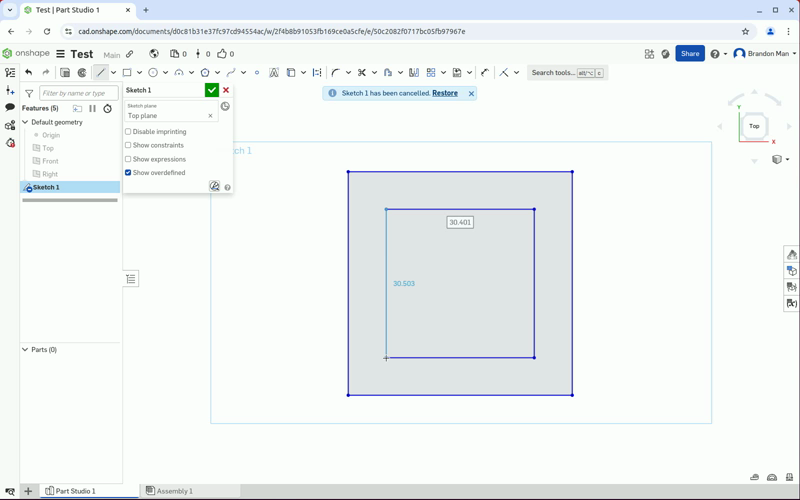
key(esc)
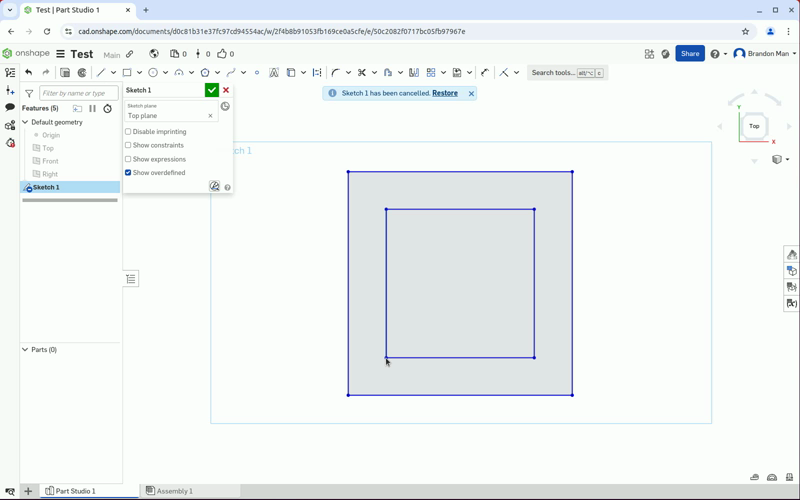
mouse_move(552, 200)
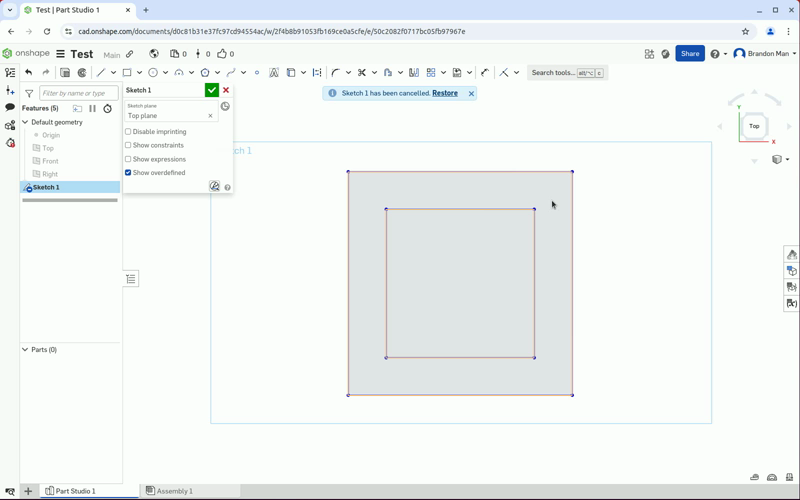
click(552, 200)
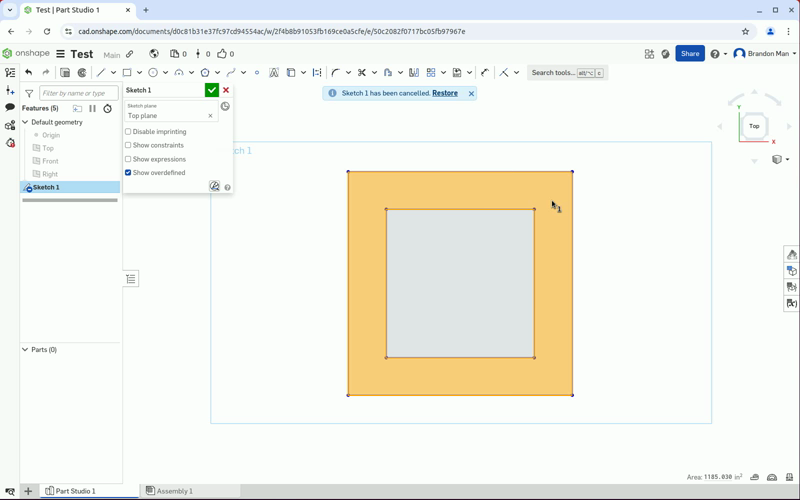
mouse_move(73, 352)
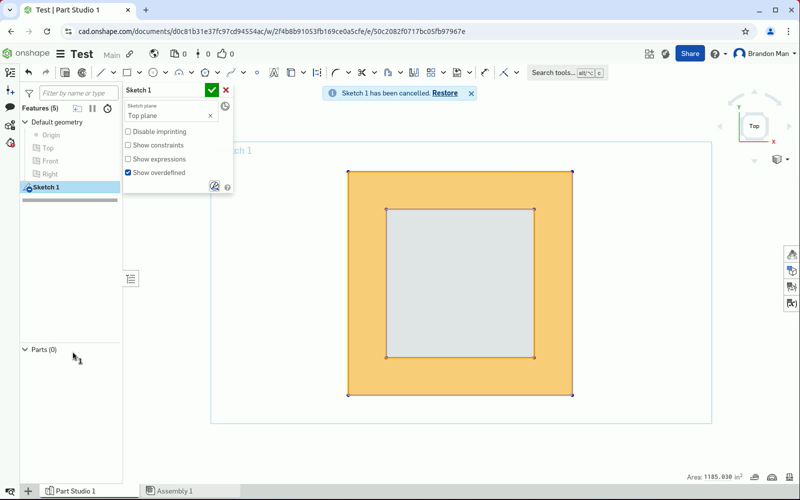
key(shift+y)
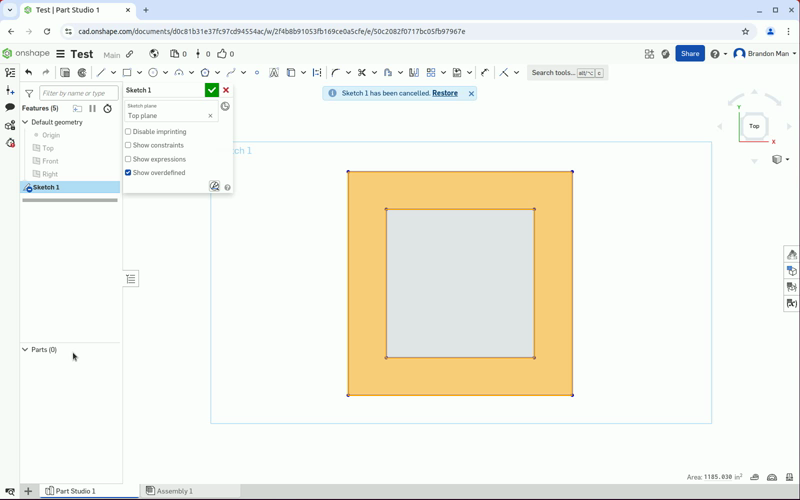
key(shift+e)
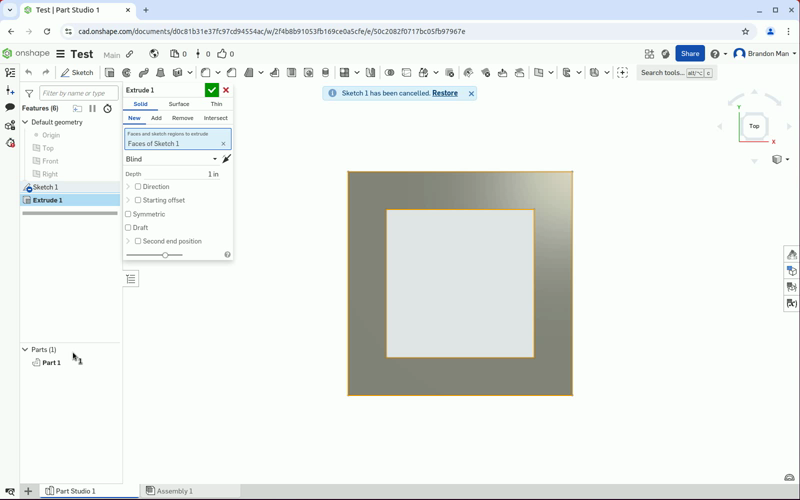
mouse_move(143, 106)
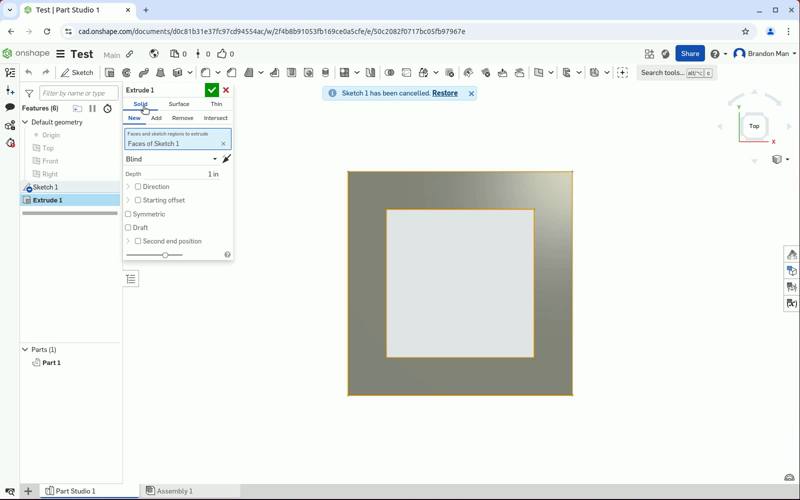
click(143, 106)
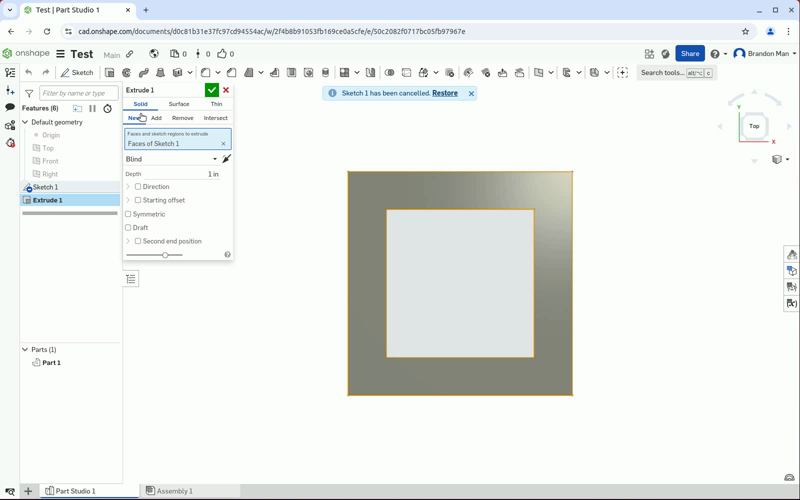
mouse_move(137, 120)
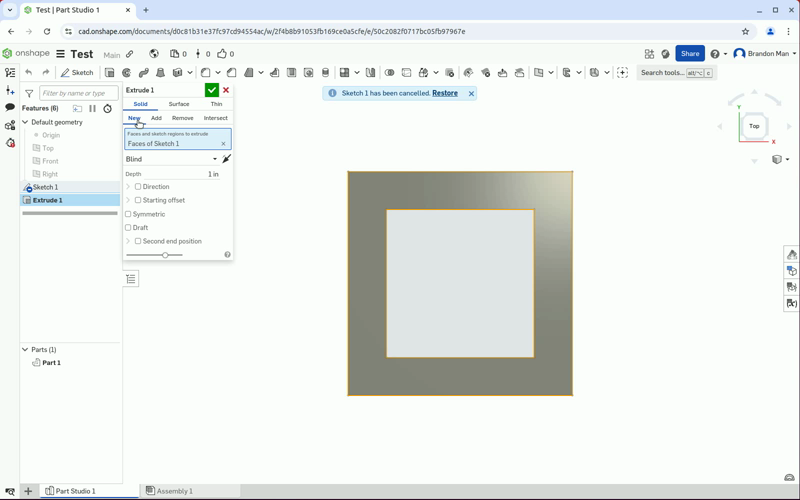
click(137, 120)
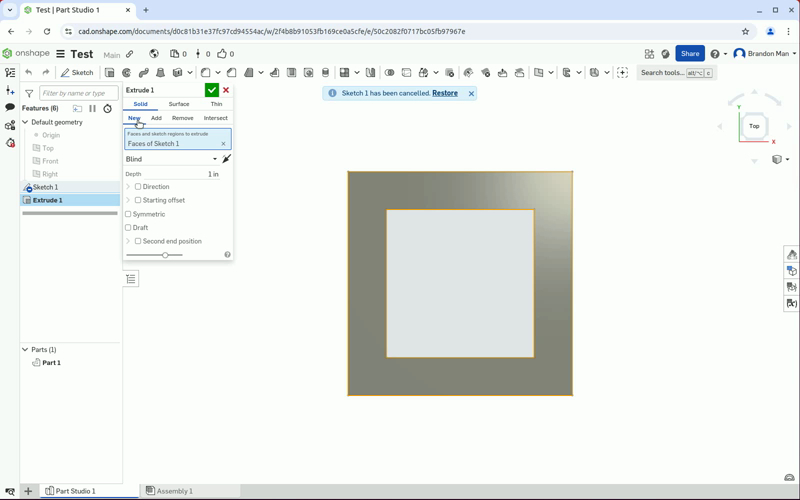
key(tab, 4)
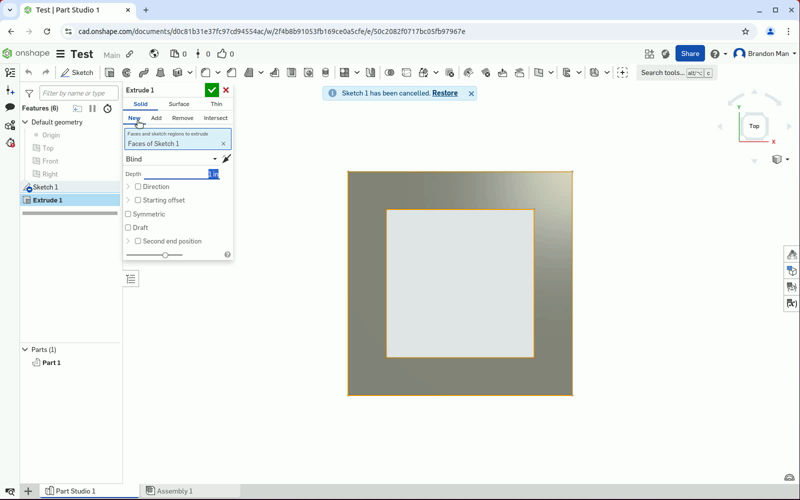
text(14.683)
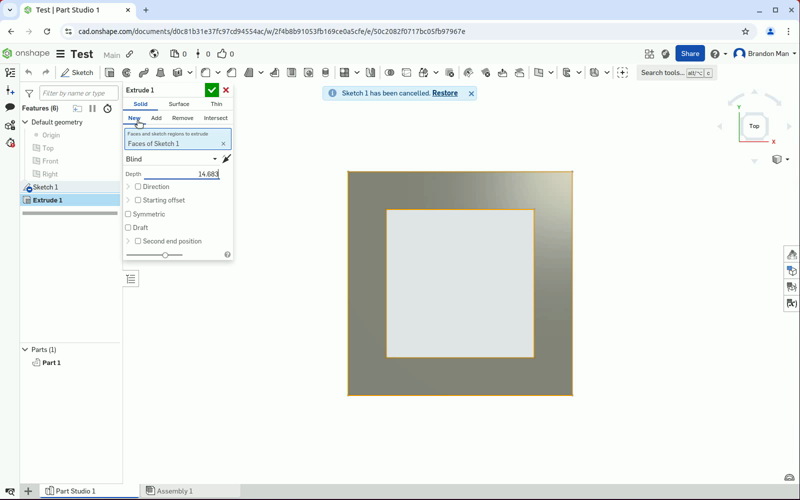
key(enter)
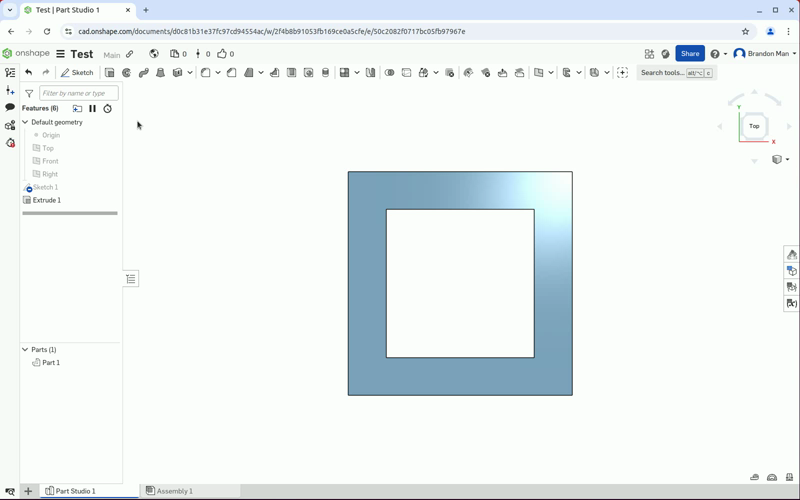
key(shift+h)
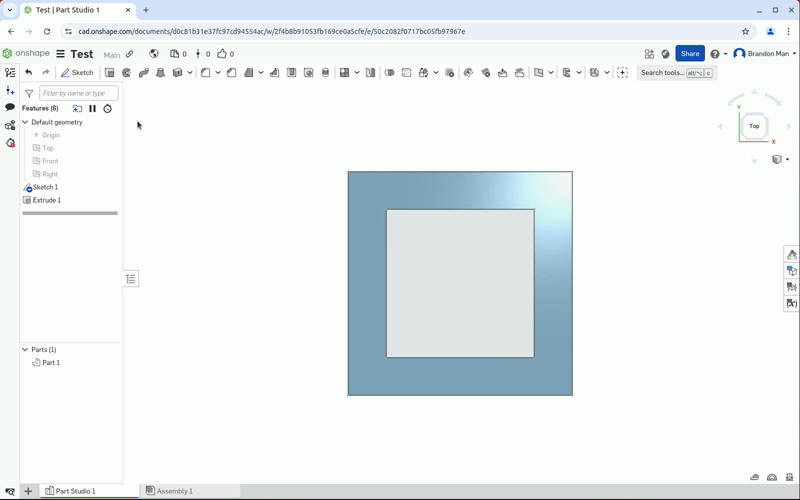
key(shift+h)
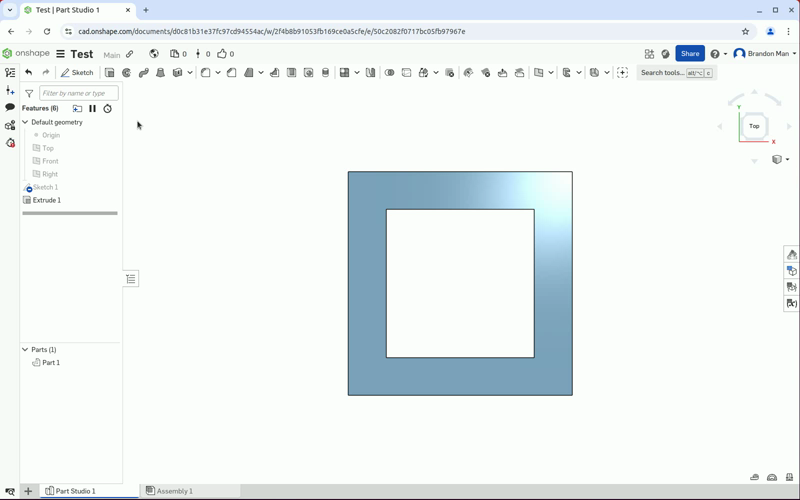
mouse_move(73, 189)
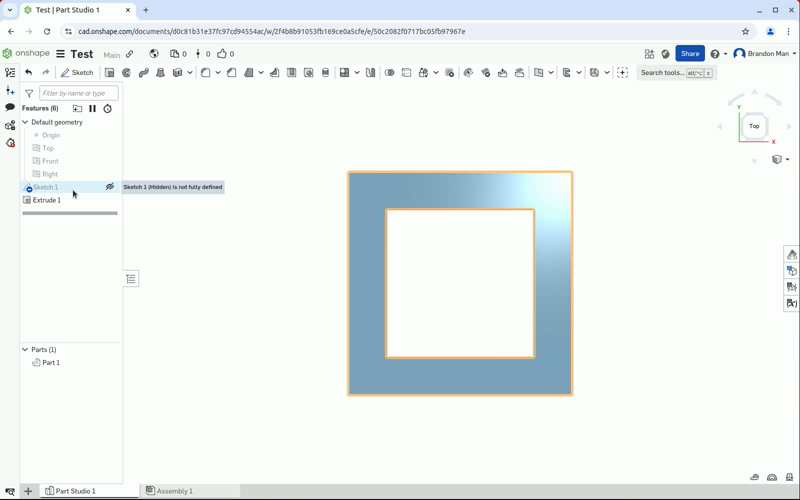
click(73, 189)
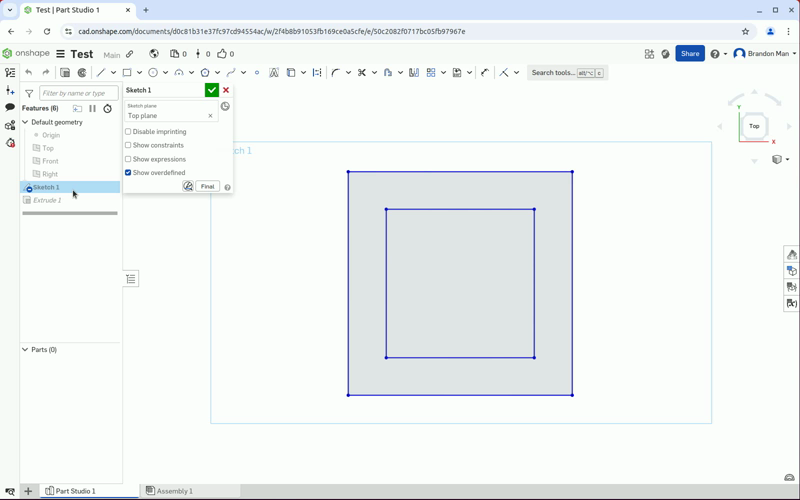
mouse_move(229, 92)
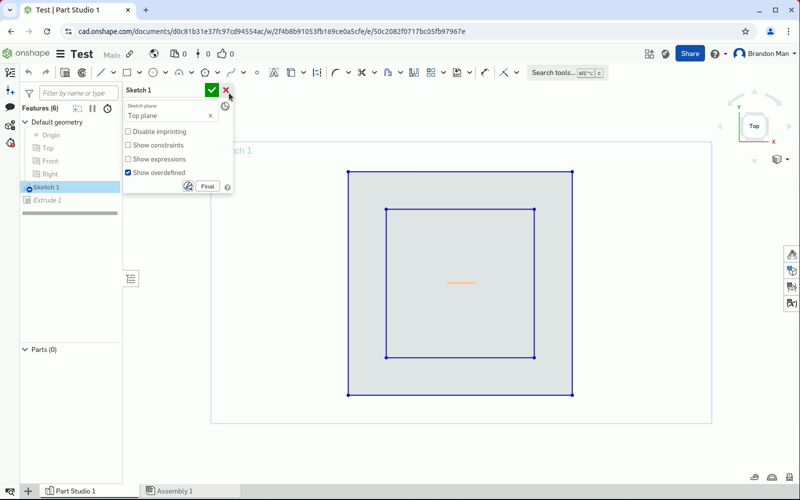
click(229, 92)
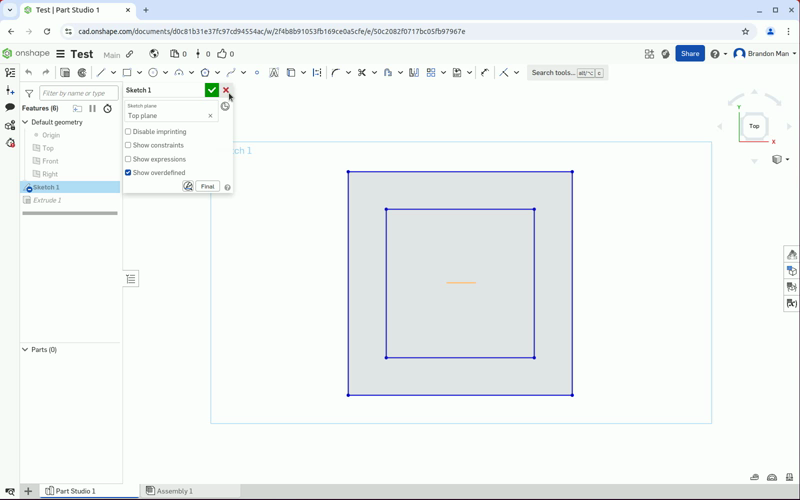
key(shift+s)
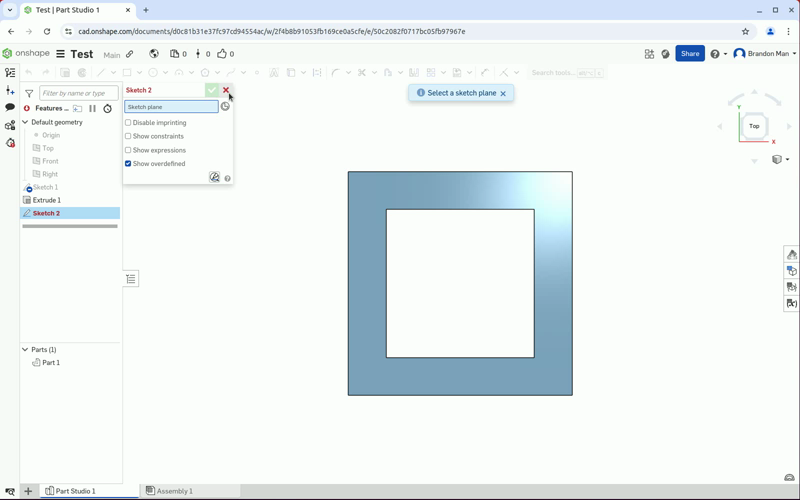
mouse_move(73, 150)
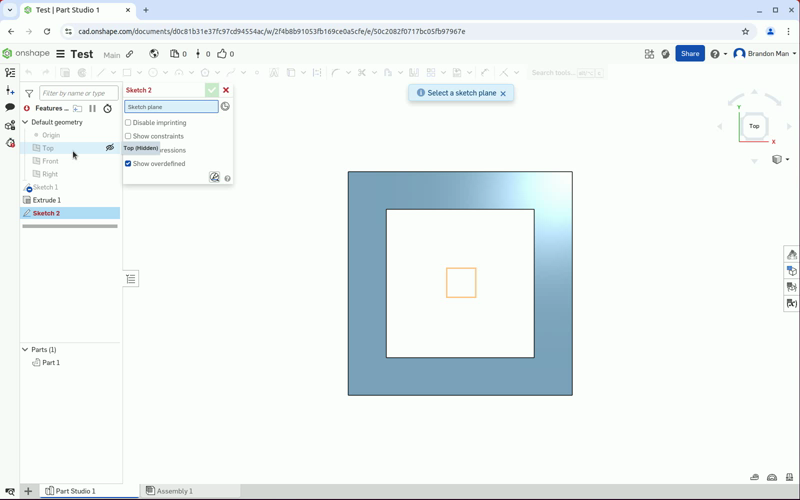
click(73, 150)
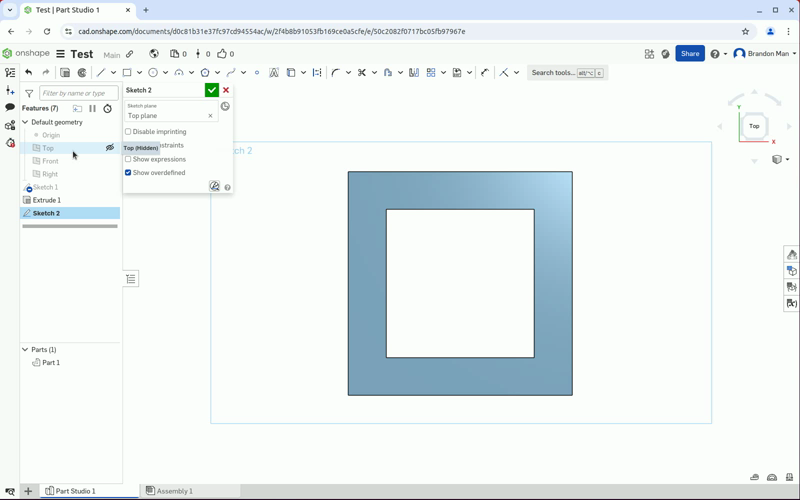
mouse_move(73, 352)
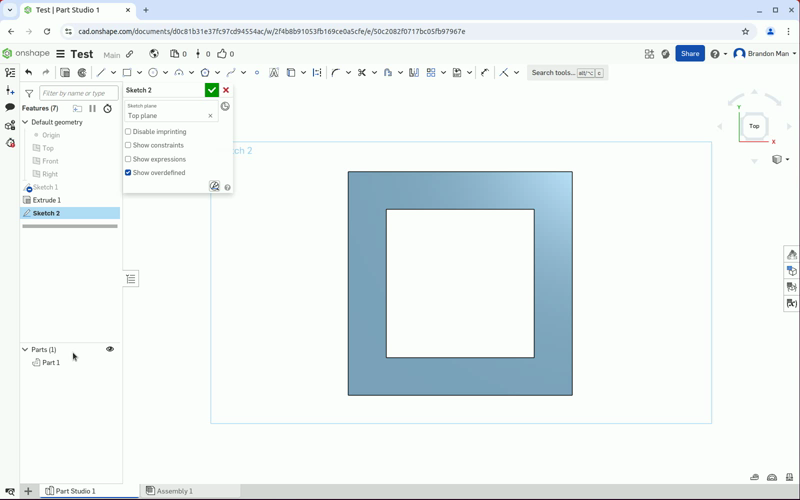
key(y)
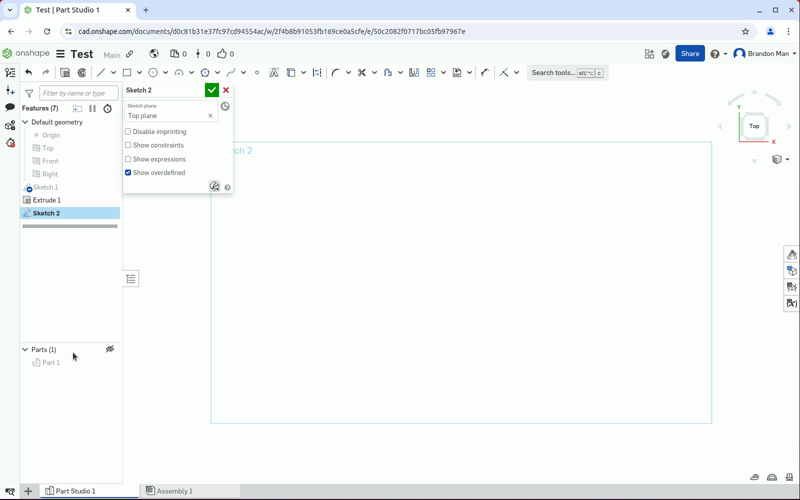
key(l)
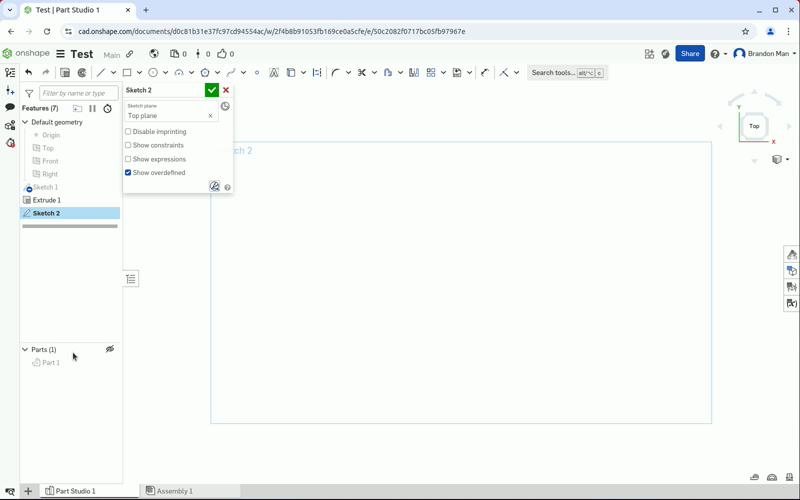
key_down(shift)
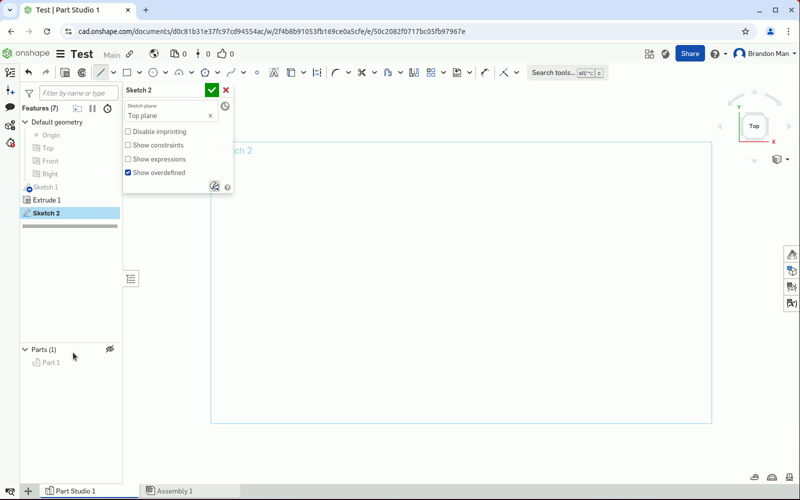
mouse_move(385, 357)
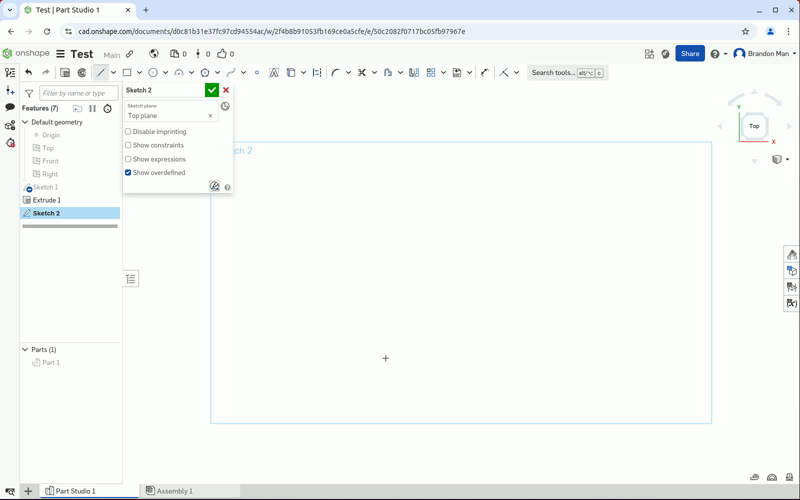
click(385, 357)
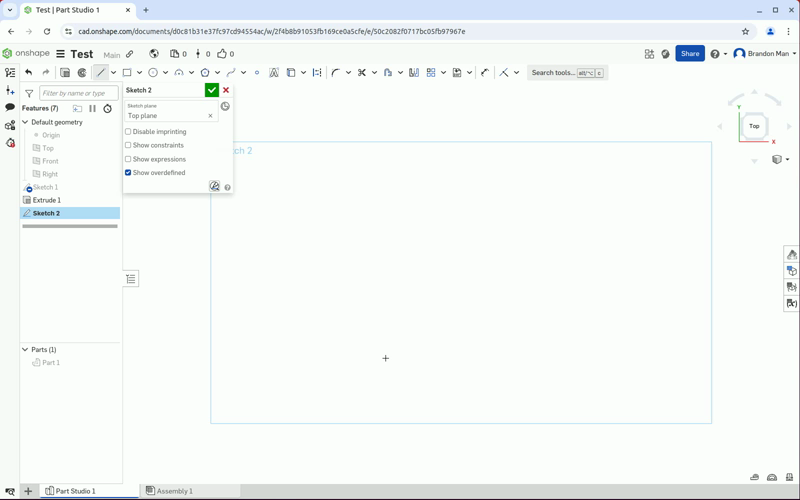
key_up(shift)
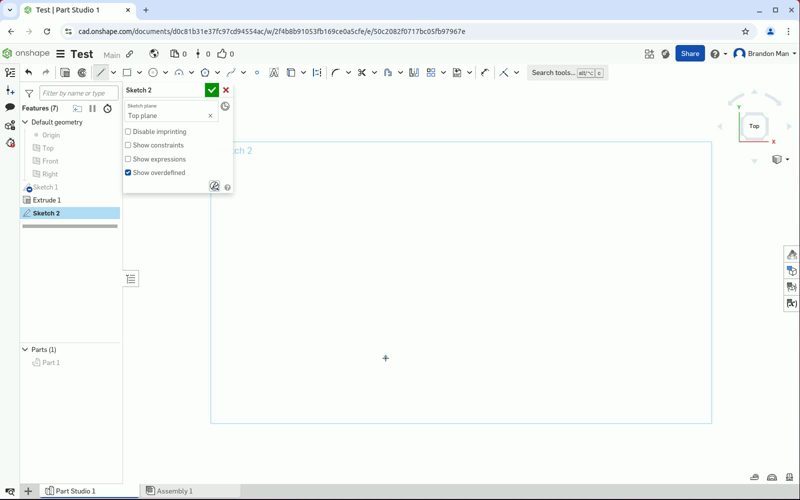
key_down(shift)
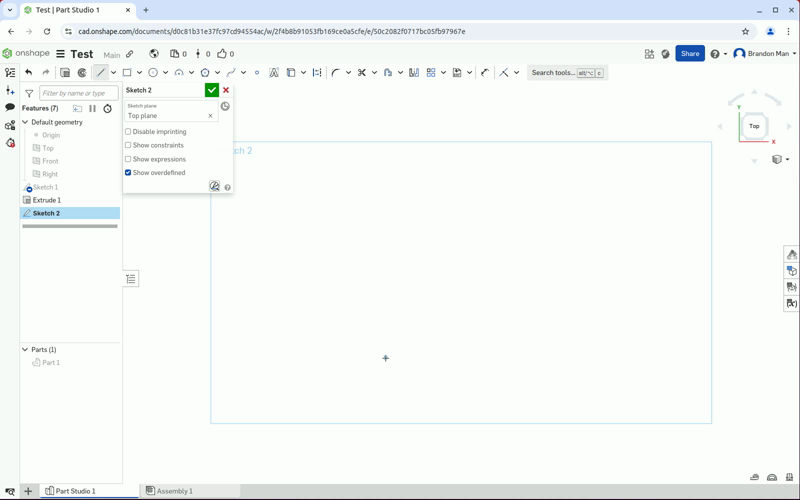
mouse_move(535, 357)
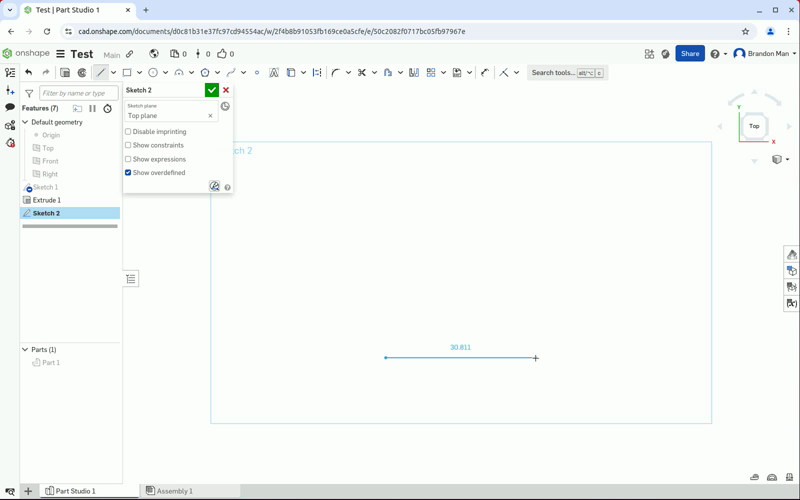
click(535, 357)
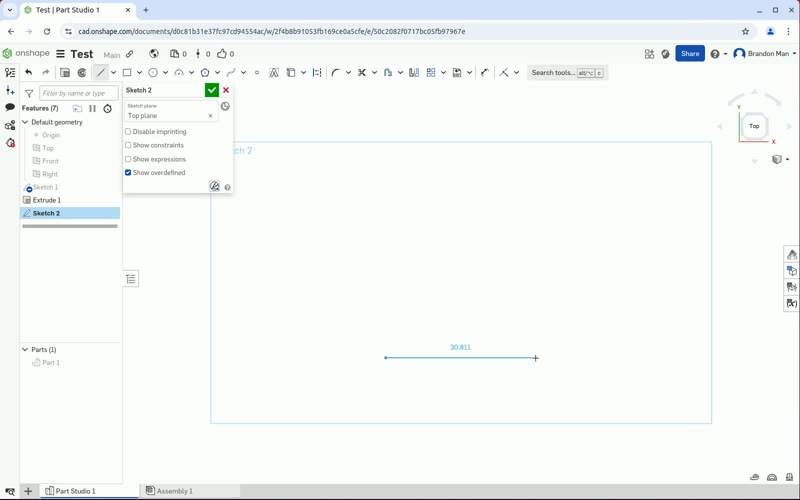
key_up(shift)
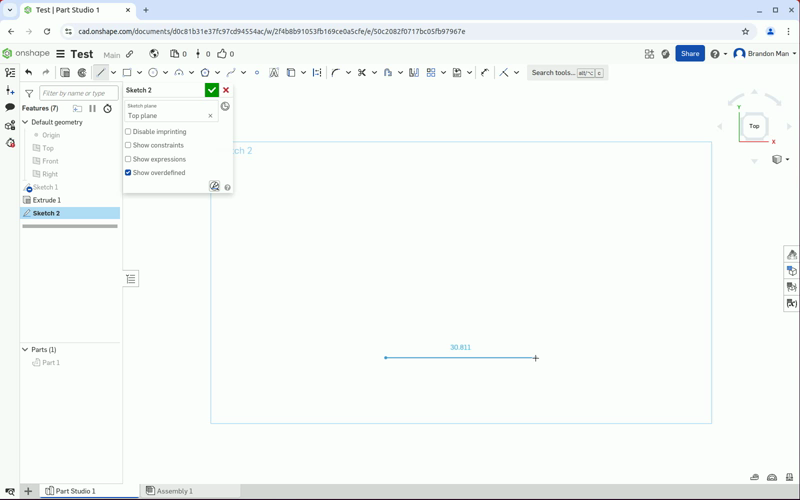
key_down(shift)
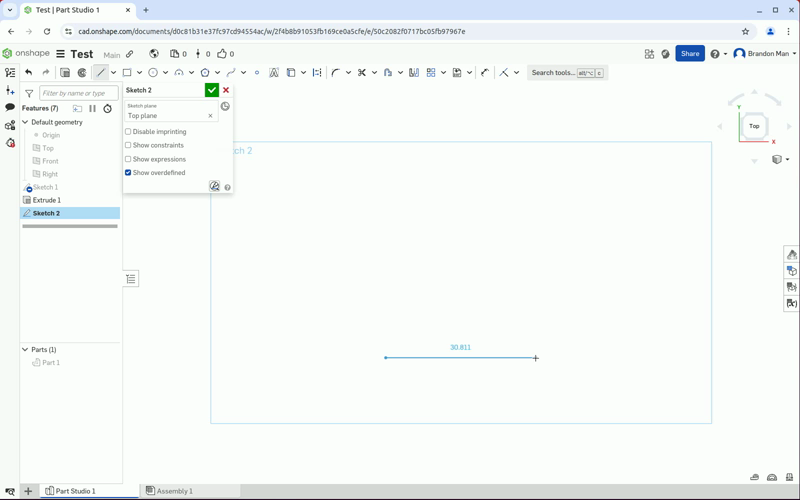
mouse_move(535, 208)
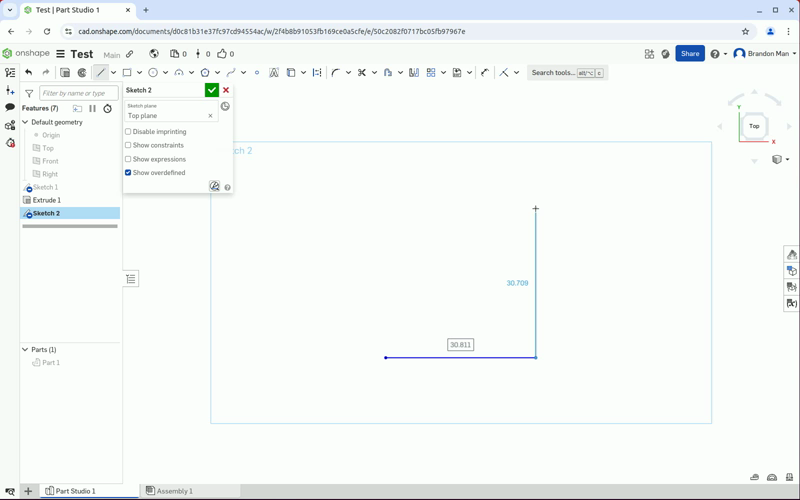
click(535, 208)
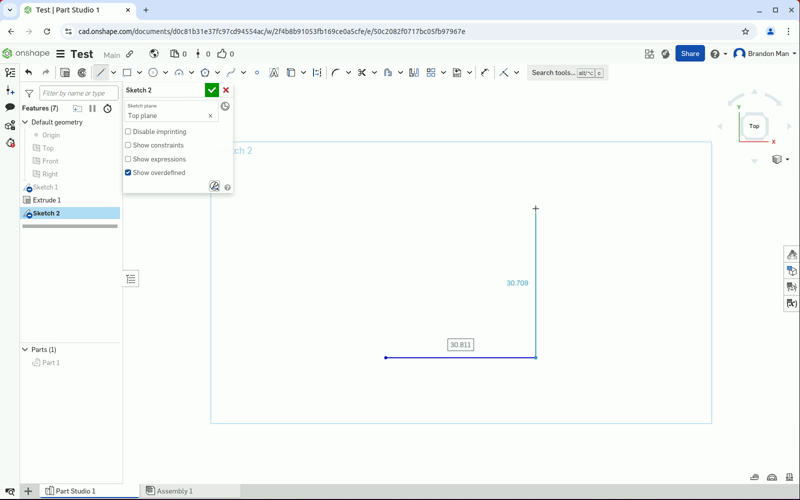
key_up(shift)
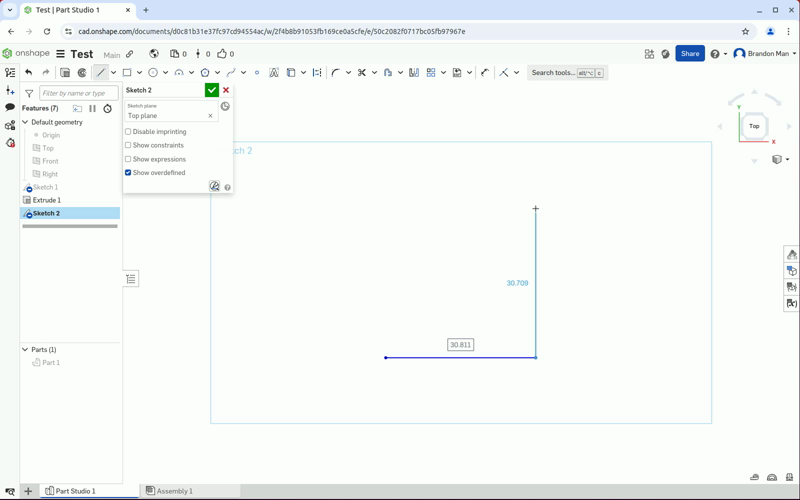
key_down(shift)
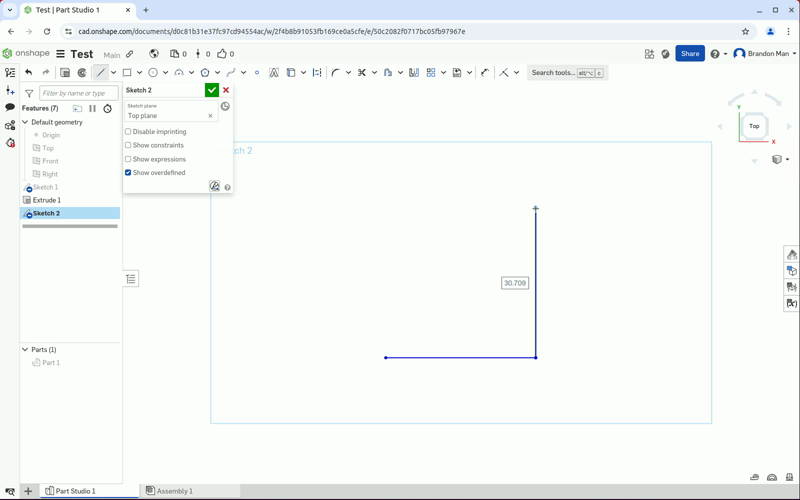
mouse_move(385, 208)
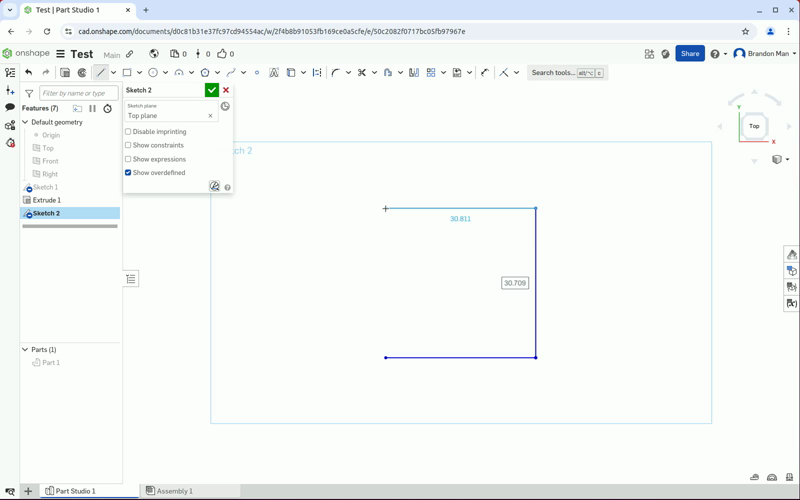
click(385, 208)
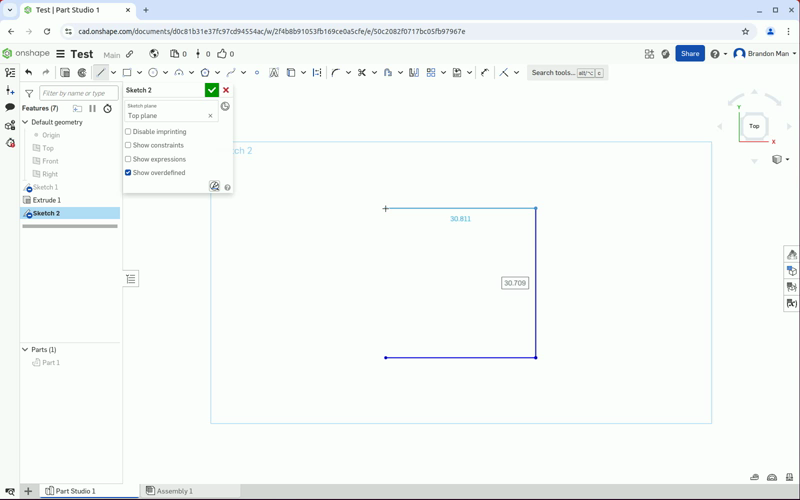
key_up(shift)
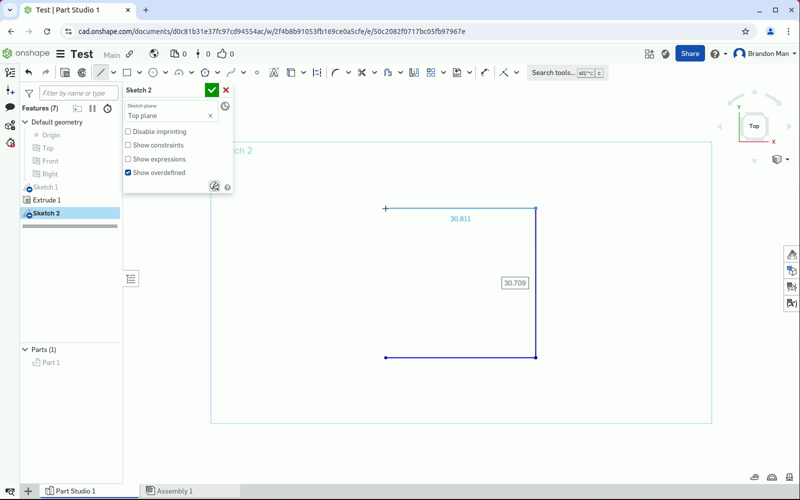
key_down(shift)
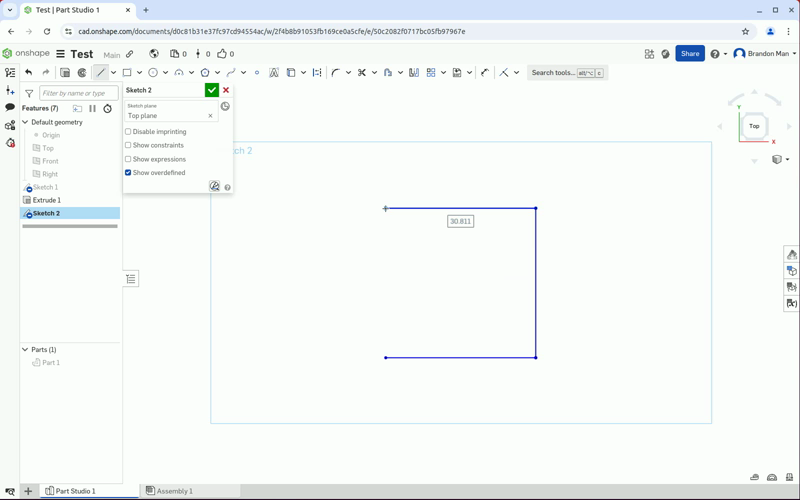
mouse_move(385, 357)
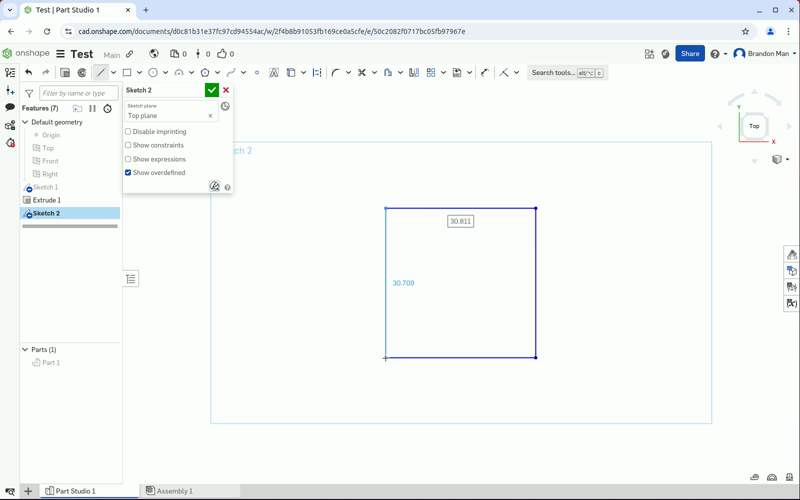
key_up(shift)
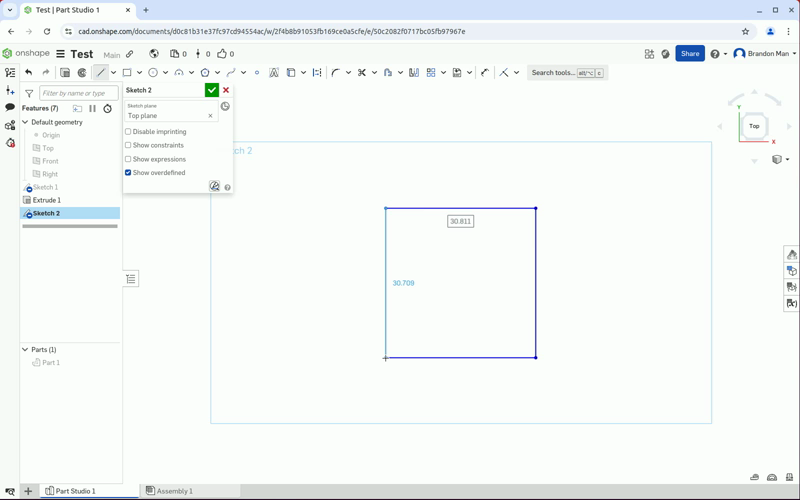
click(385, 357)
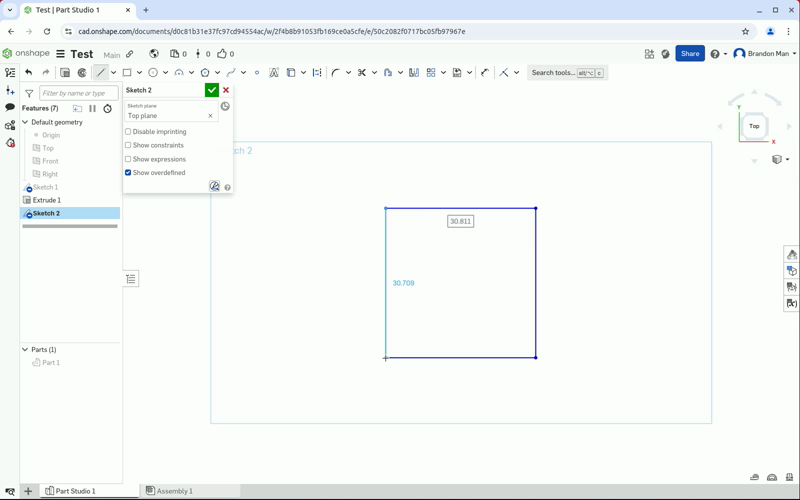
key(esc)
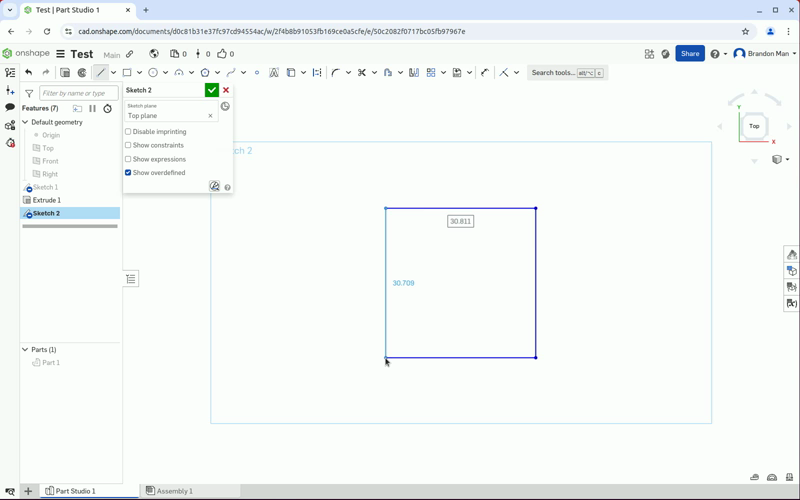
key(l)
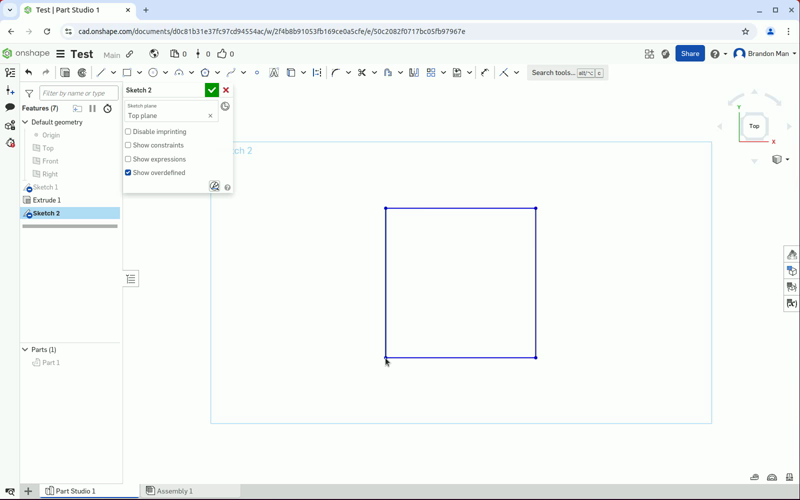
key_down(shift)
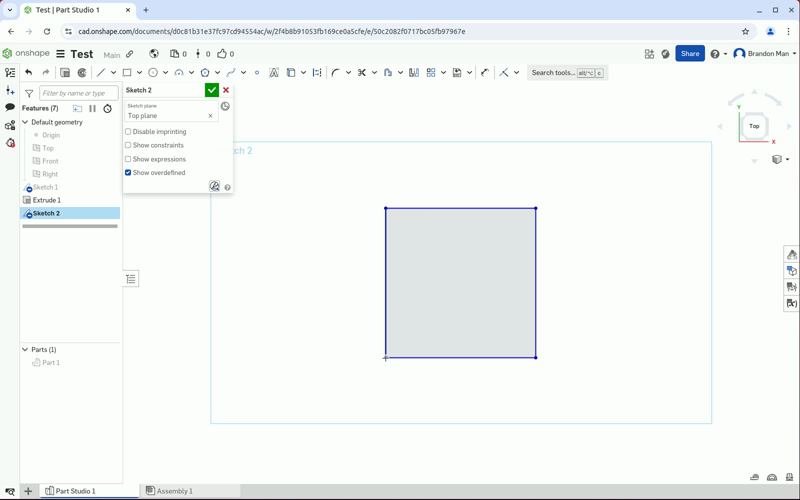
mouse_move(404, 339)
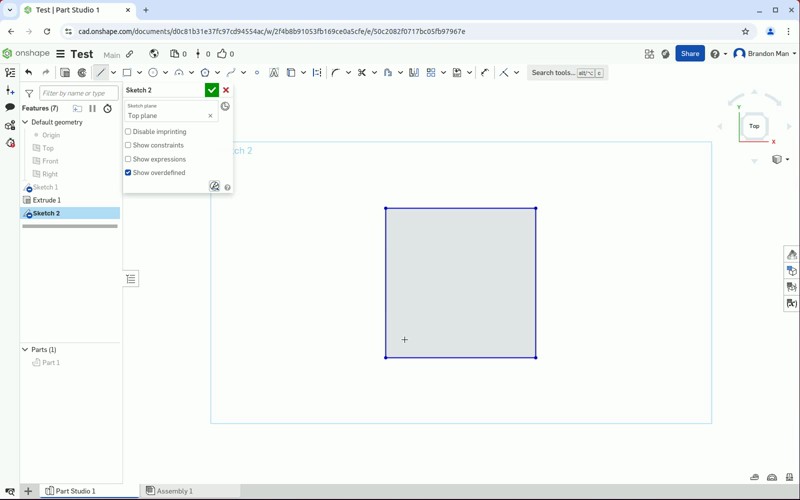
click(404, 339)
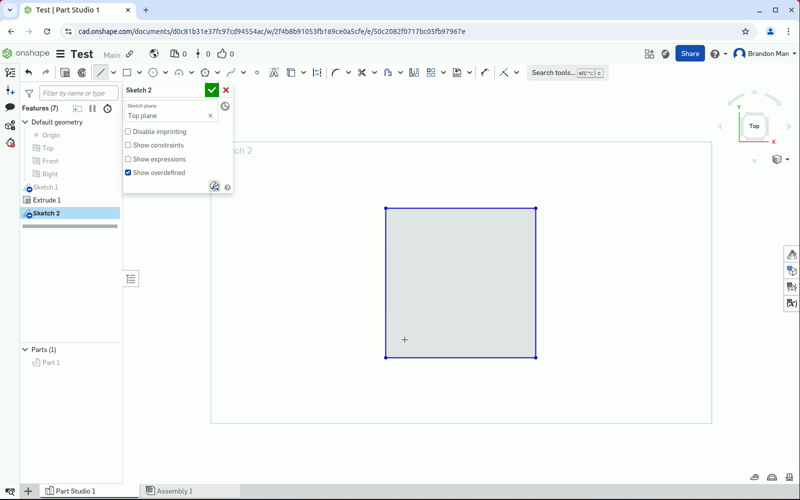
key_up(shift)
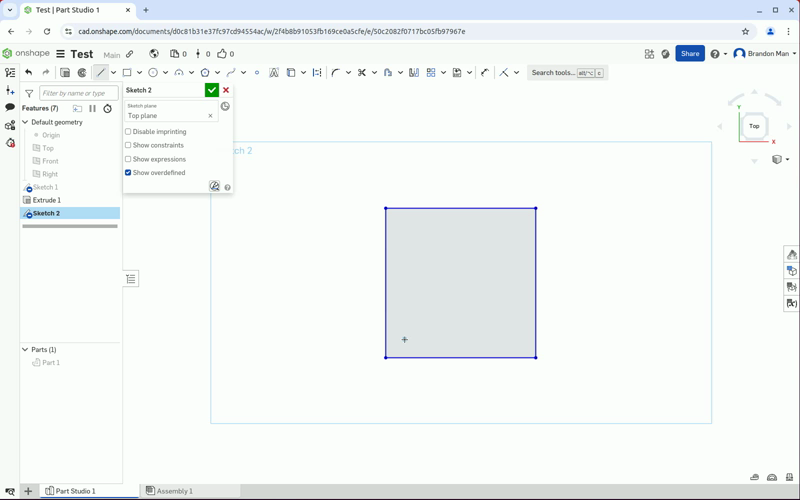
key_down(shift)
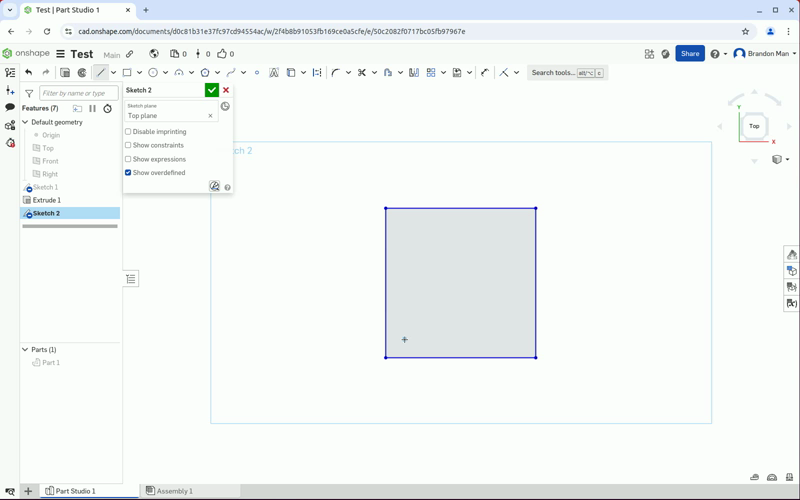
mouse_move(516, 339)
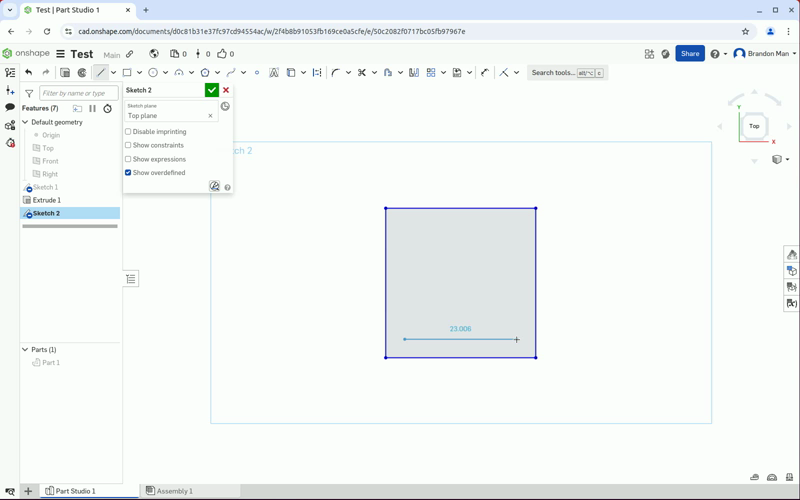
click(516, 339)
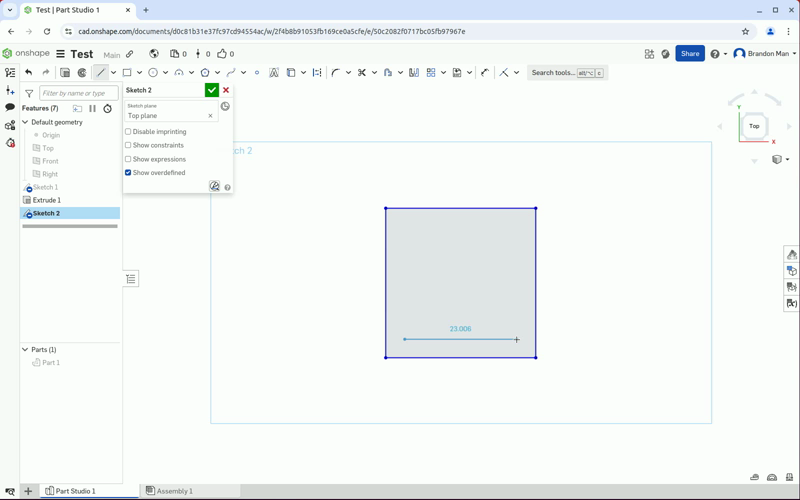
key_up(shift)
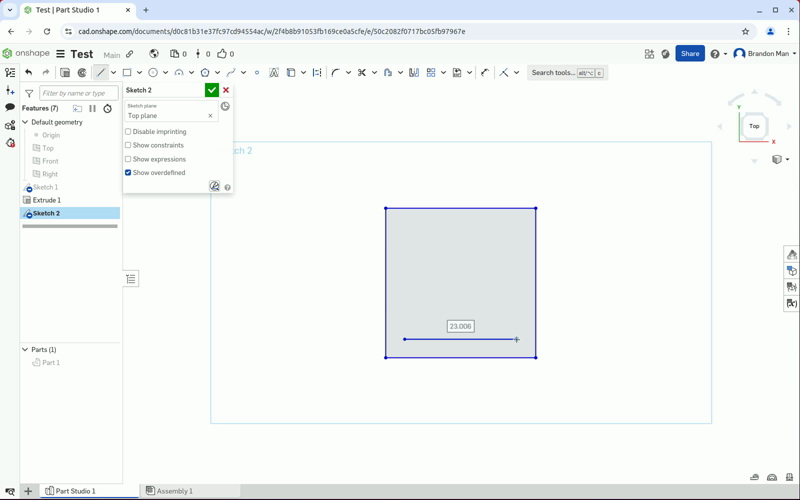
key_down(shift)
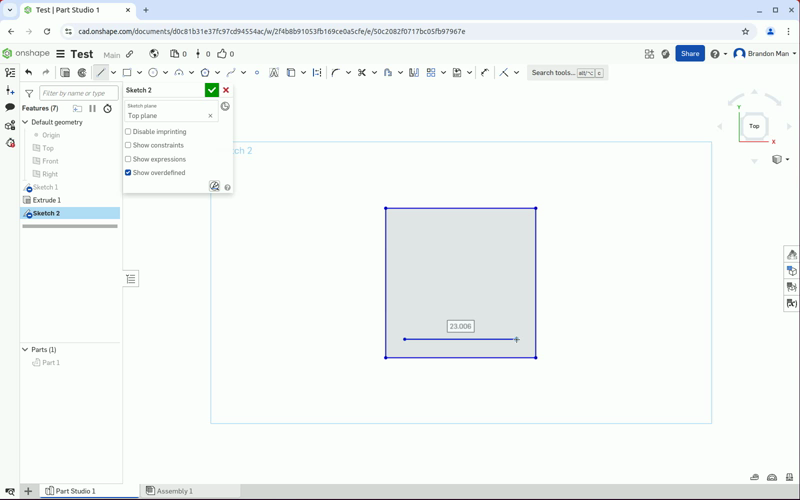
mouse_move(516, 227)
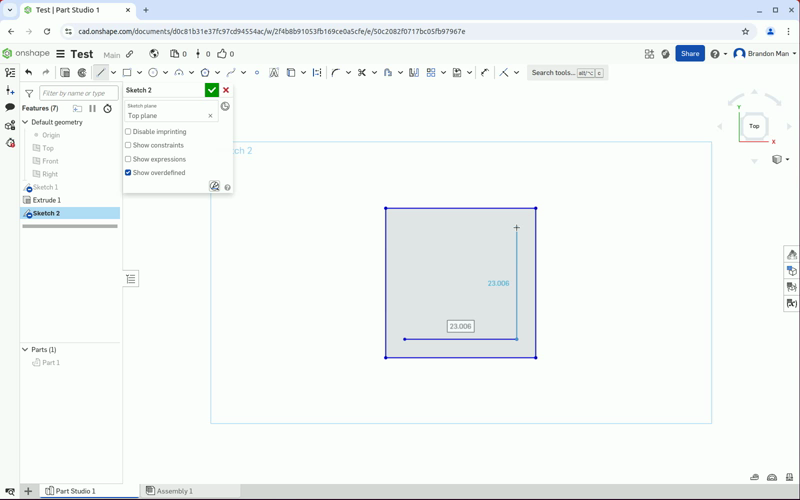
click(516, 227)
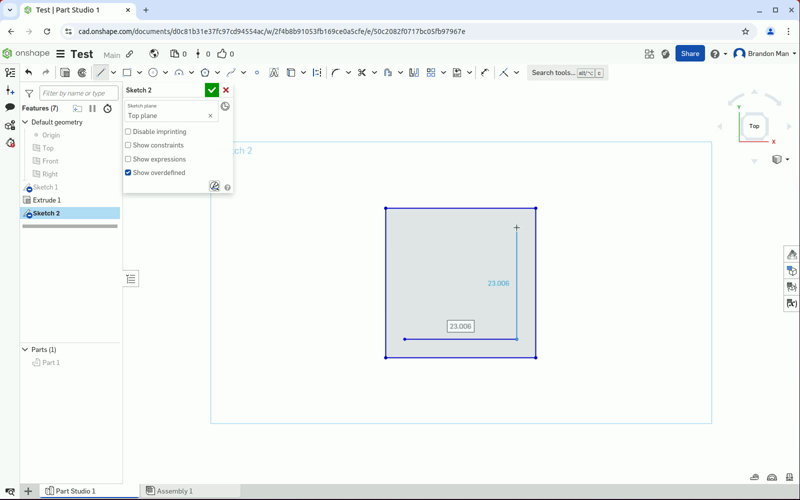
key_up(shift)
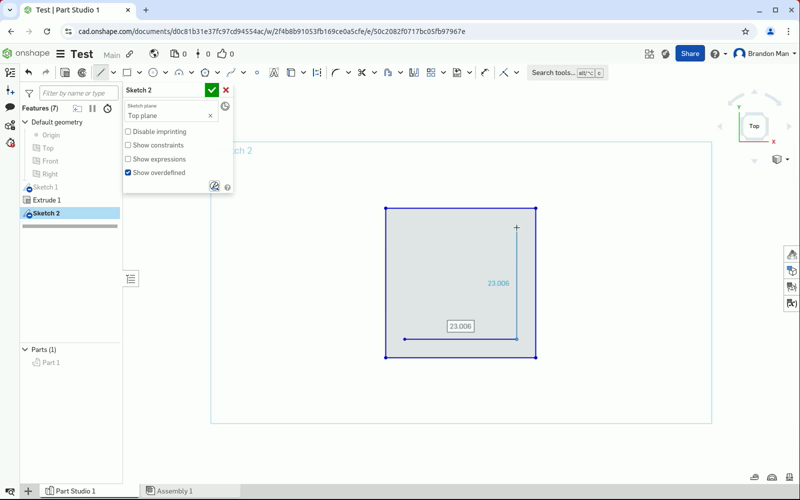
key_down(shift)
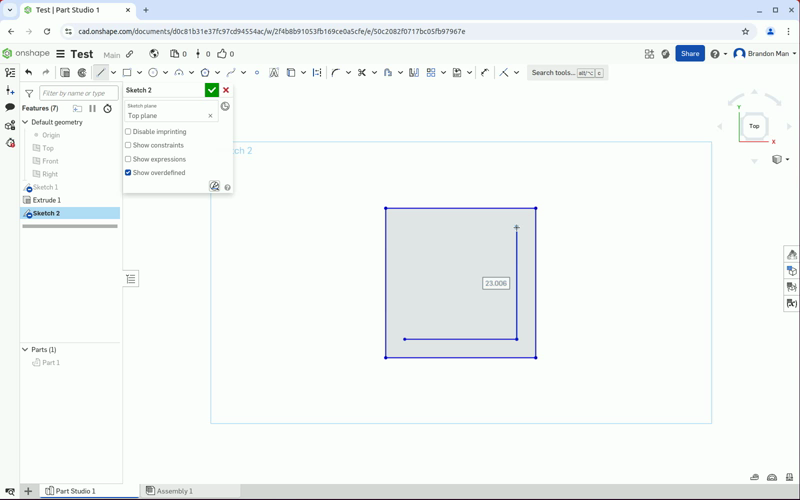
mouse_move(404, 227)
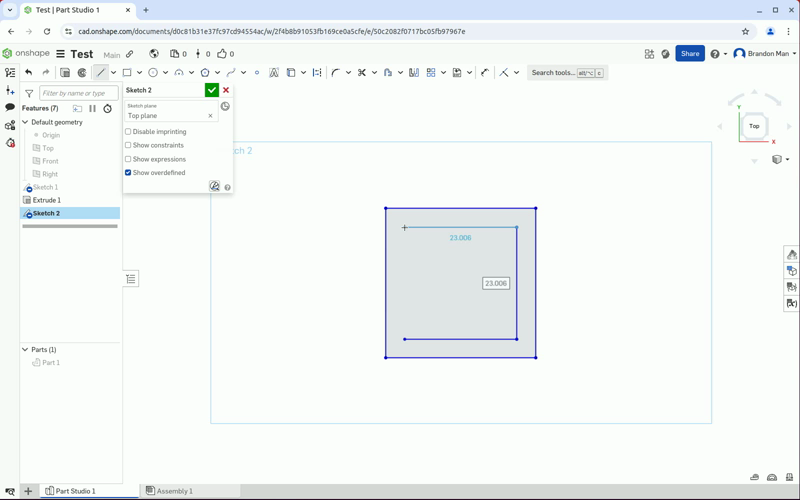
click(404, 227)
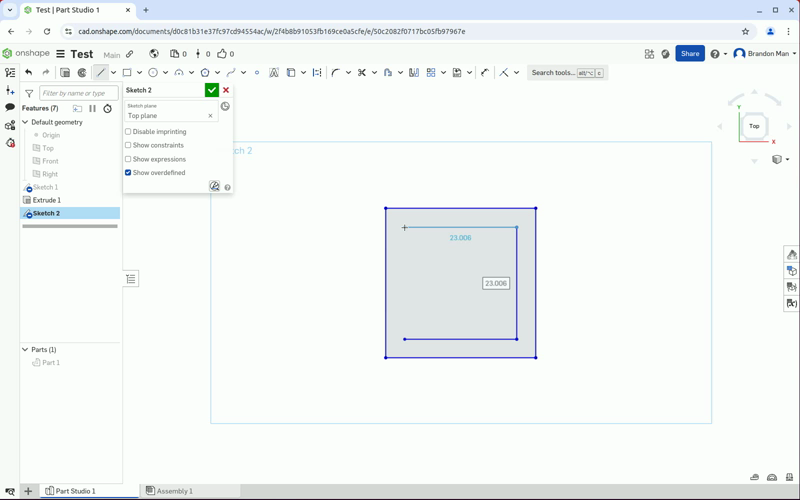
key_up(shift)
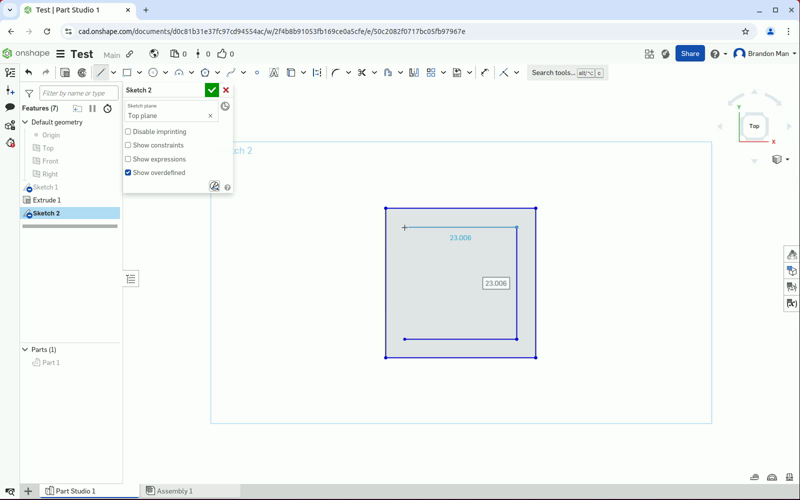
key_down(shift)
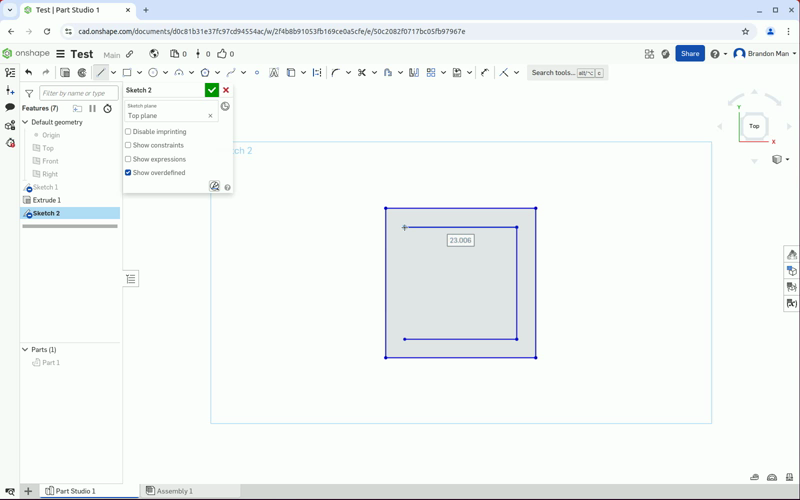
mouse_move(404, 339)
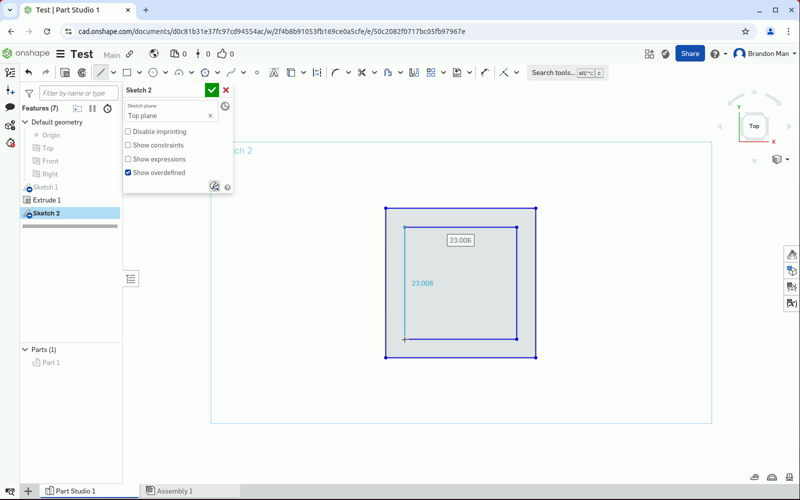
key_up(shift)
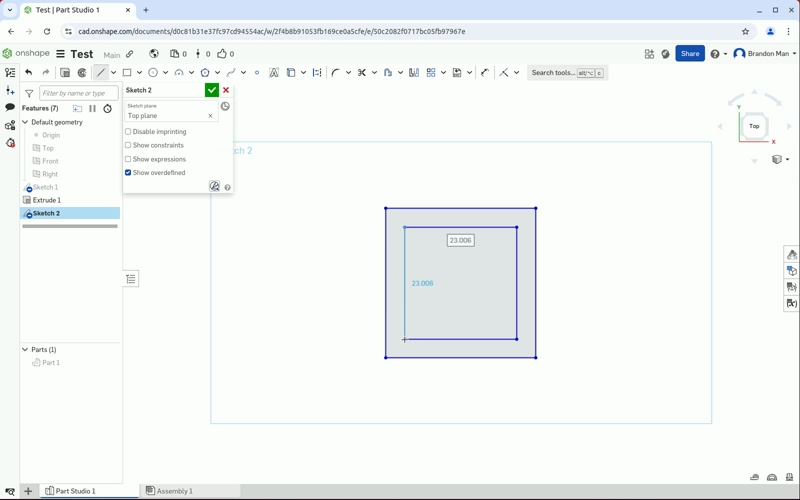
click(404, 339)
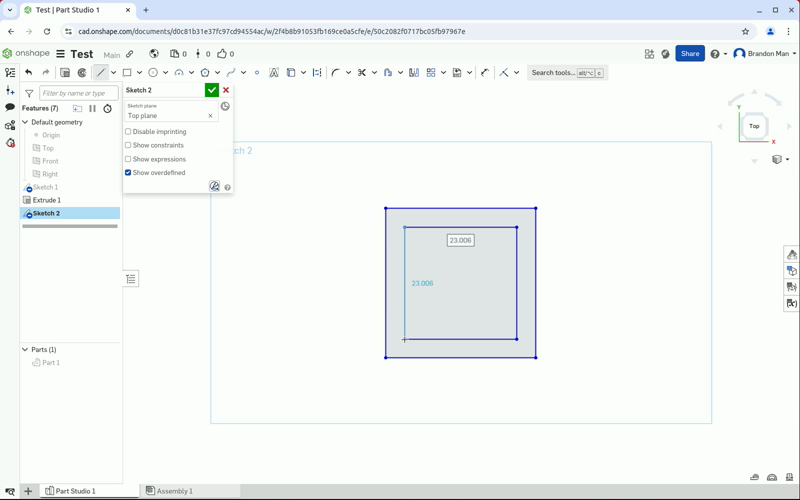
key(esc)
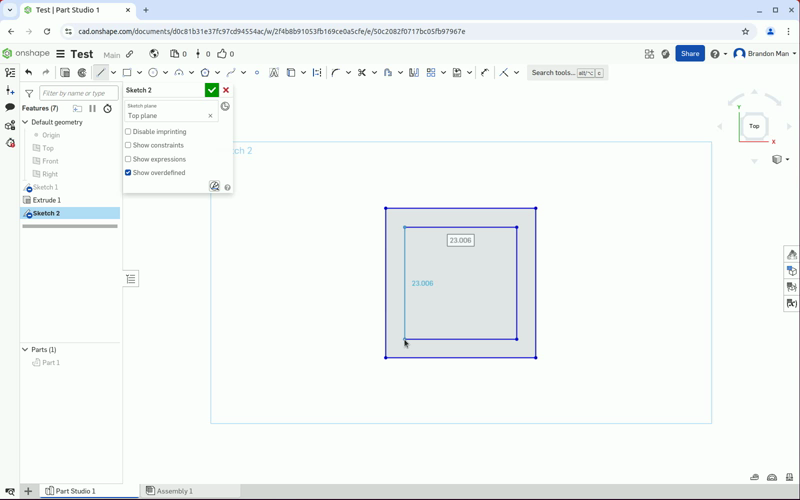
mouse_move(393, 292)
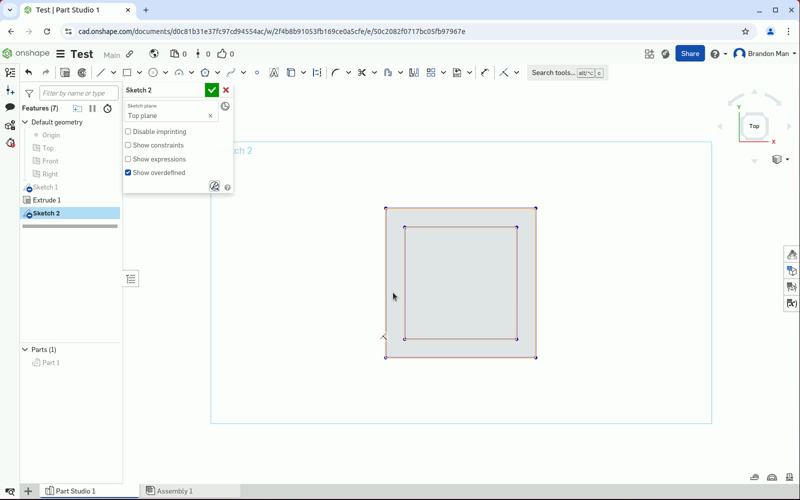
click(393, 292)
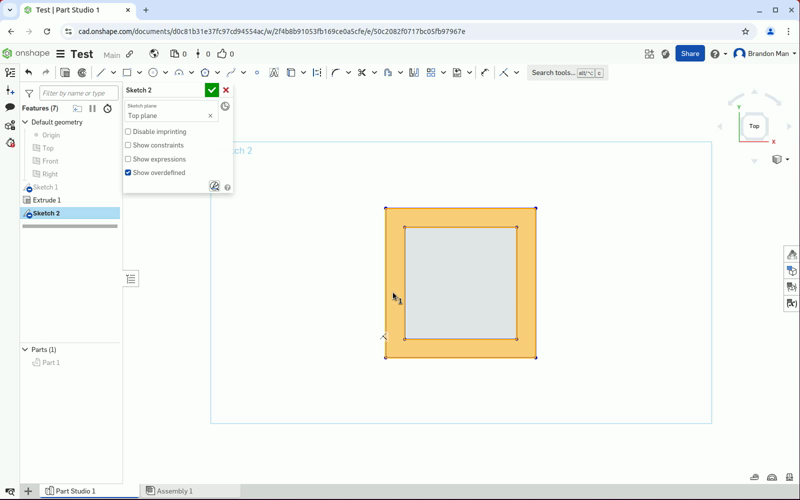
mouse_move(73, 352)
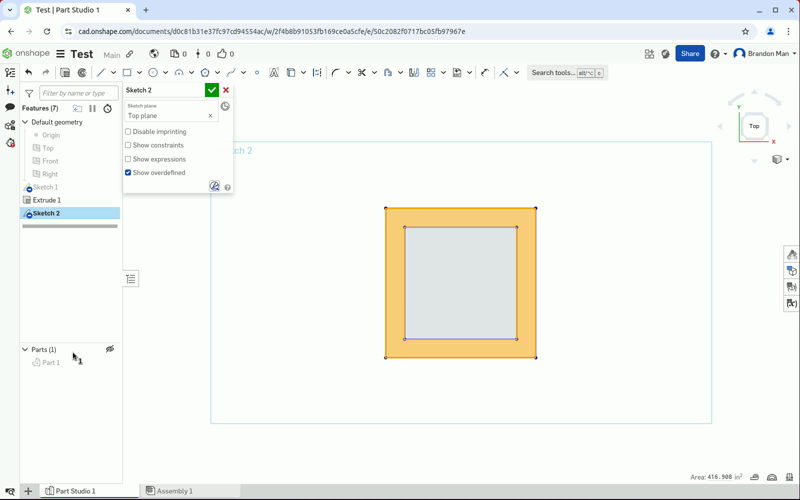
key(shift+y)
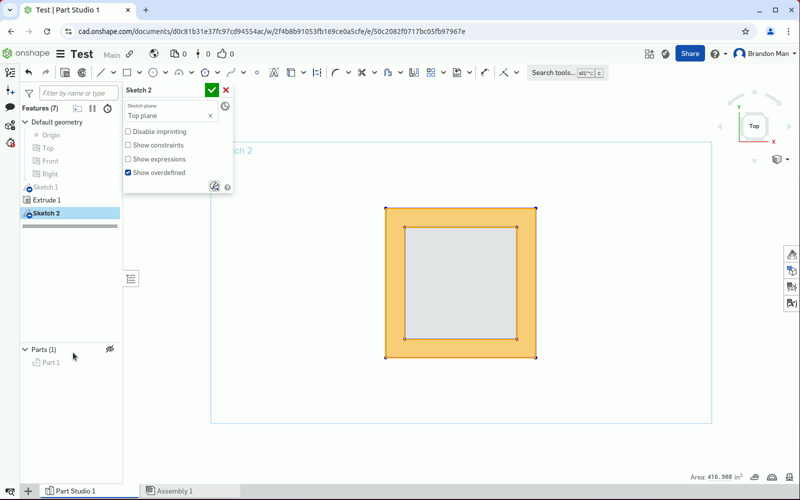
key(shift+e)
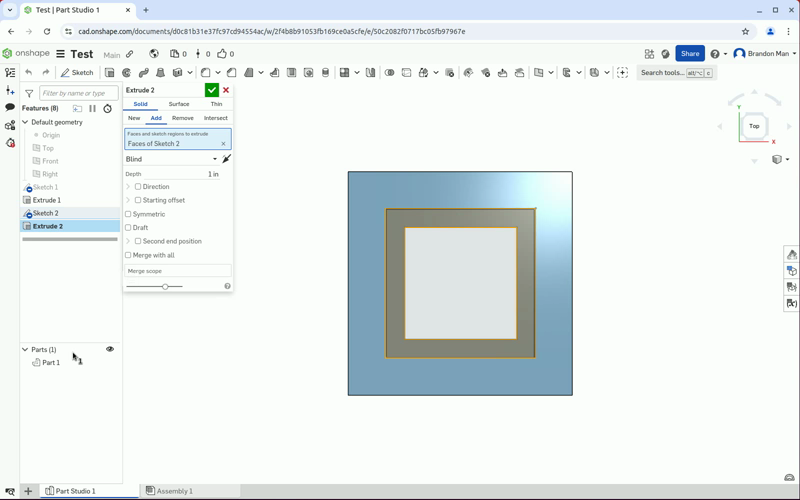
mouse_move(143, 106)
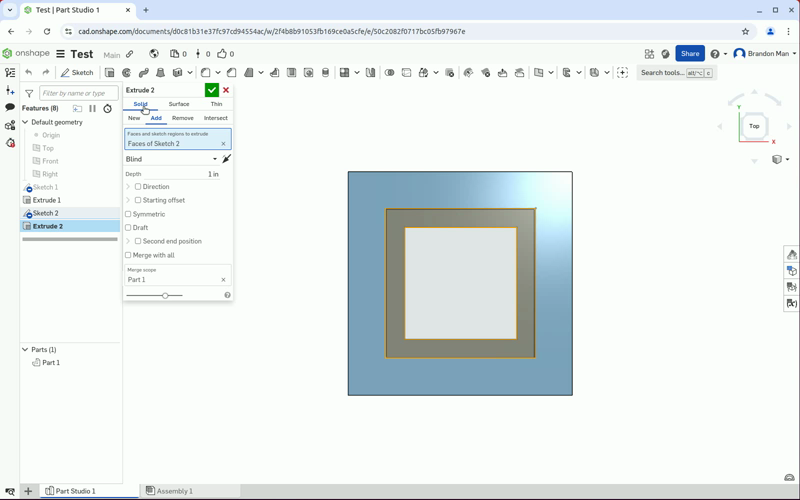
click(143, 106)
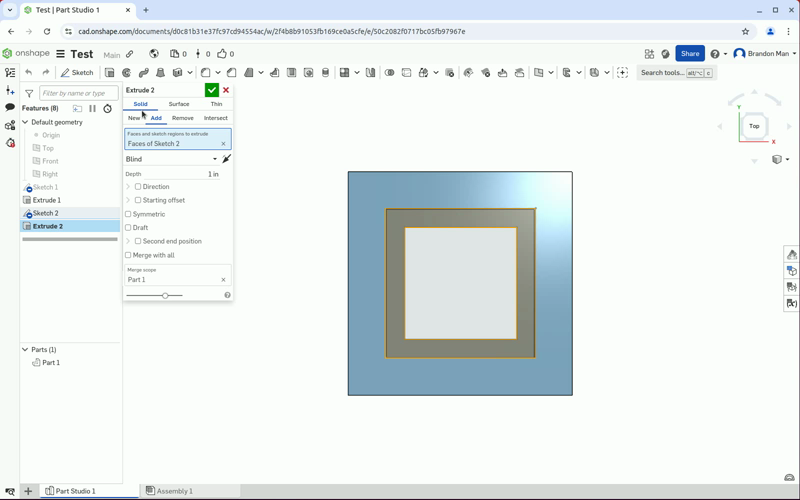
mouse_move(137, 120)
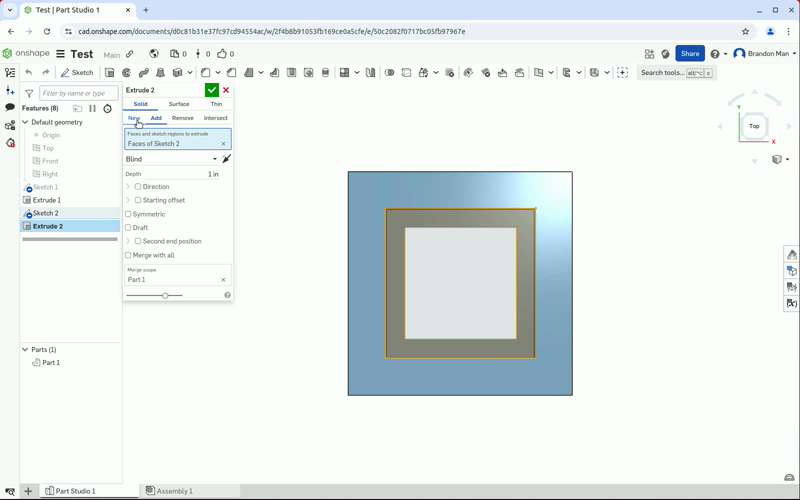
click(137, 120)
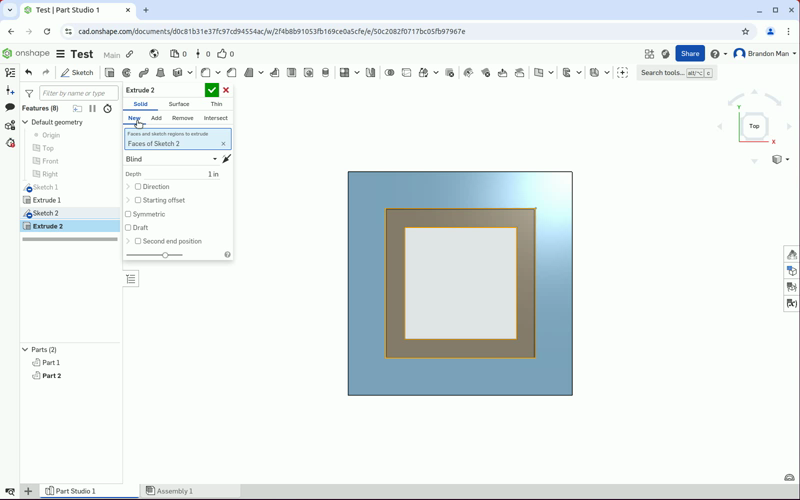
key(tab, 4)
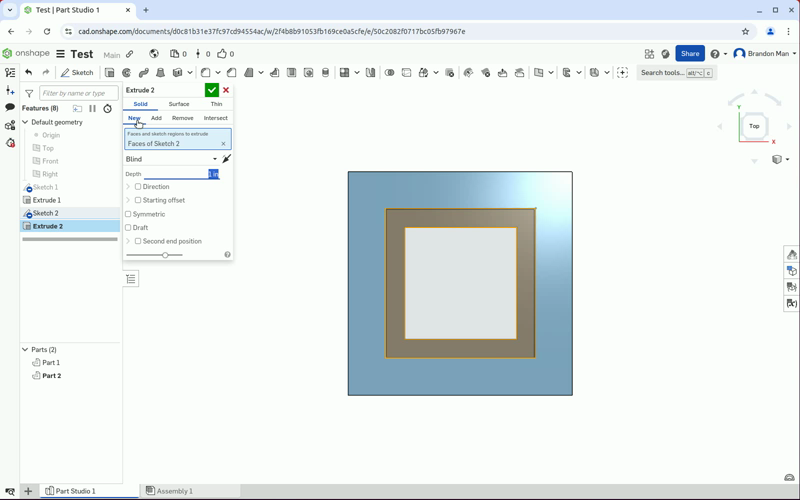
text(14.683)
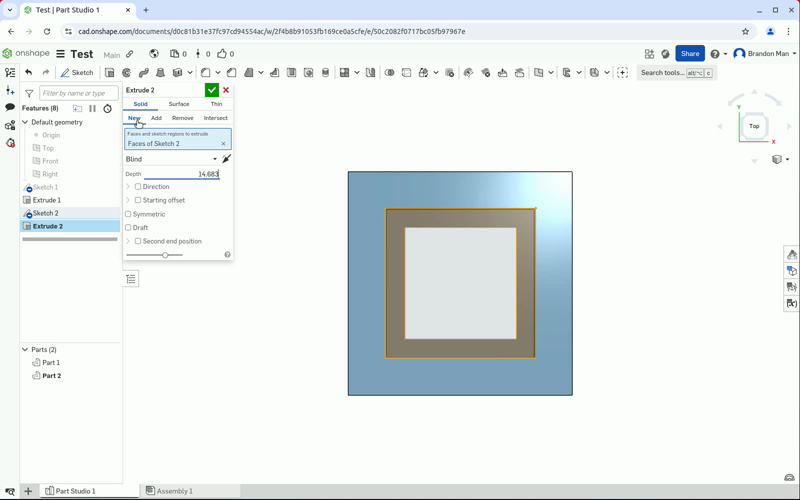
key(enter)
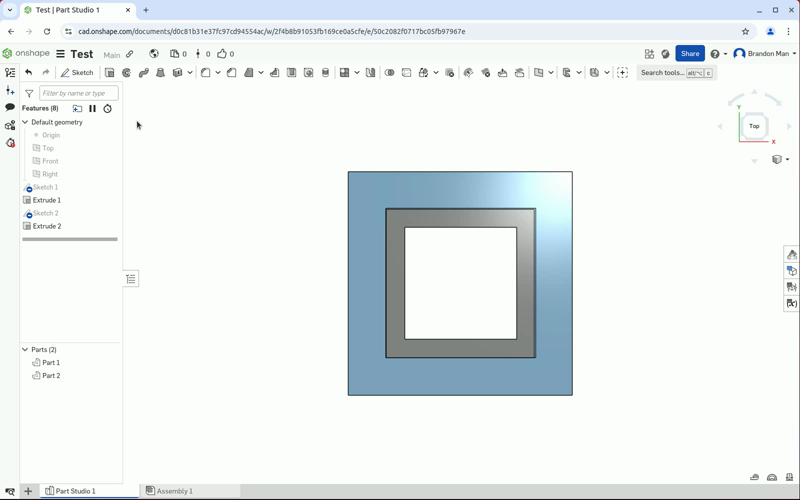
key(shift+h)
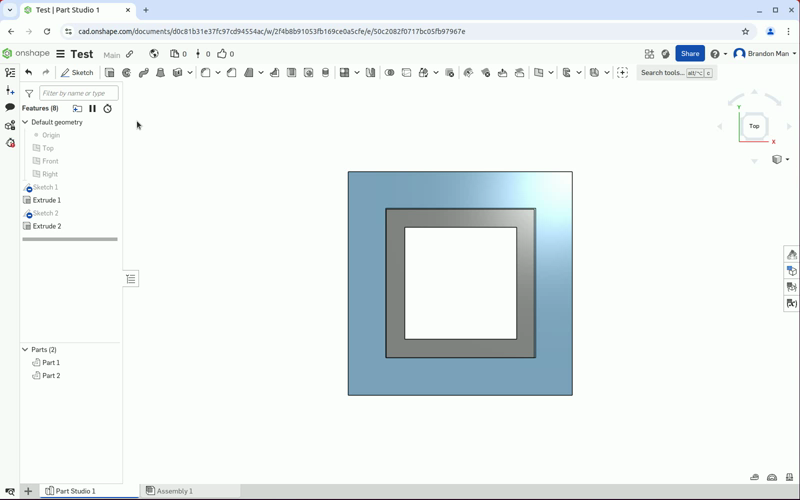
key(shift+h)
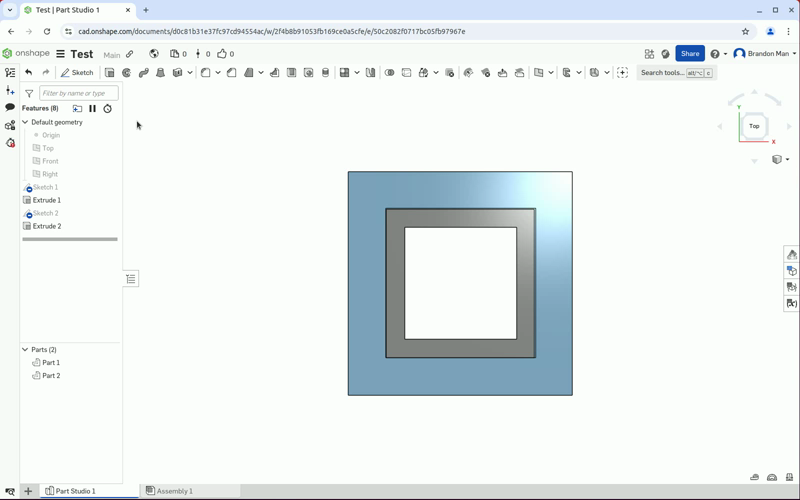
mouse_move(73, 189)
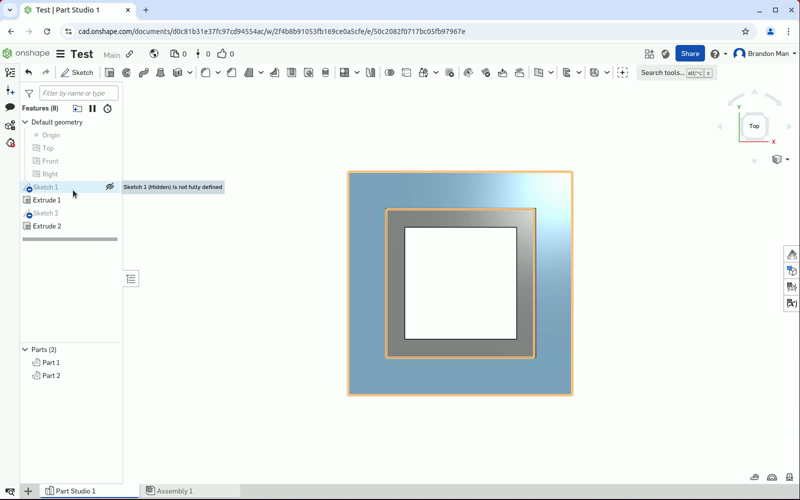
click(73, 189)
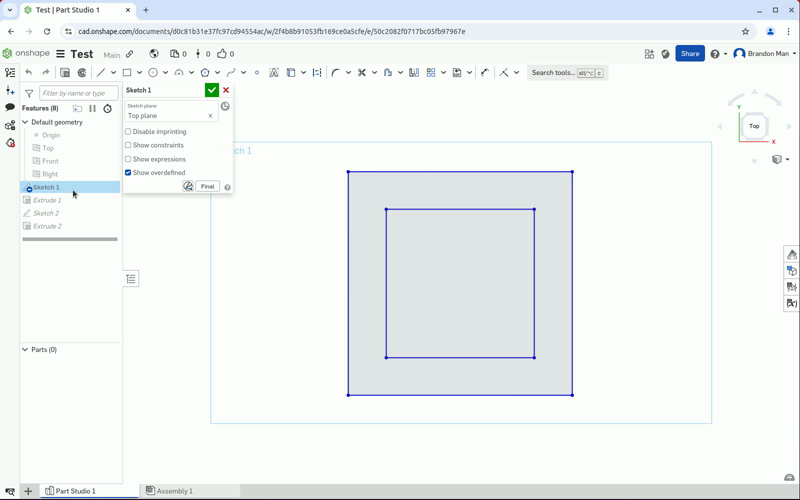
mouse_move(229, 92)
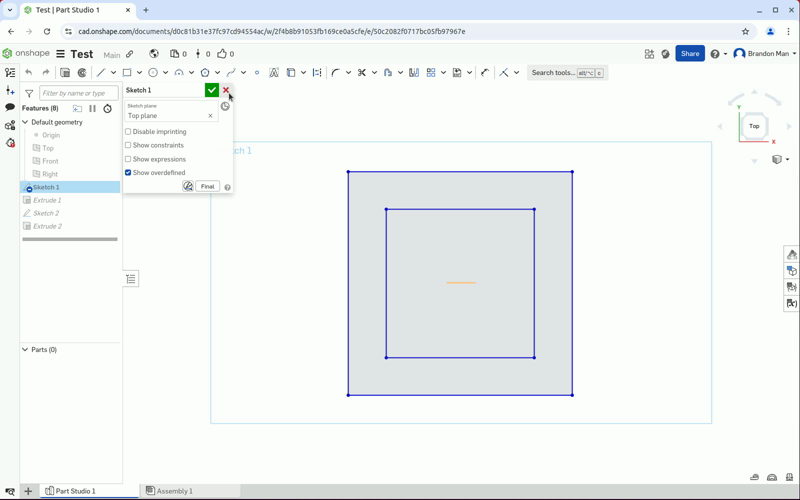
click(229, 92)
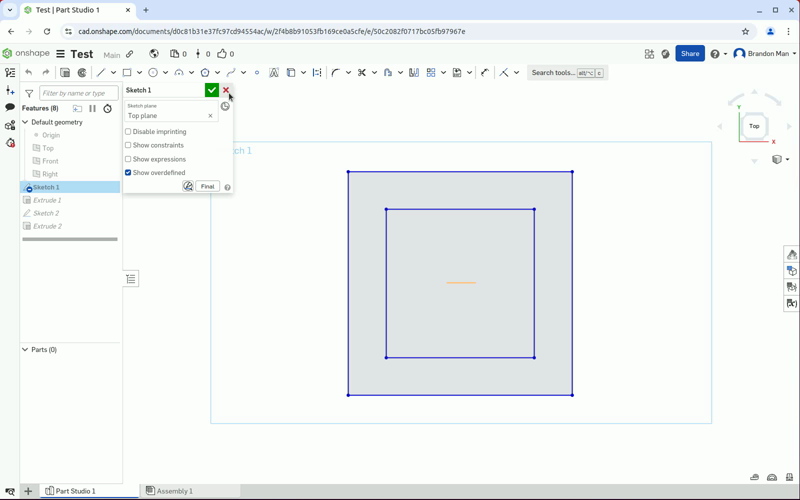
key(shift+s)
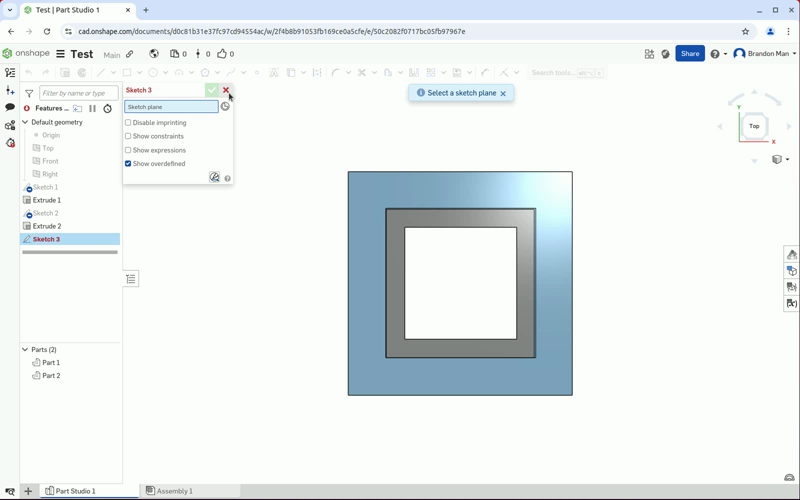
mouse_move(73, 150)
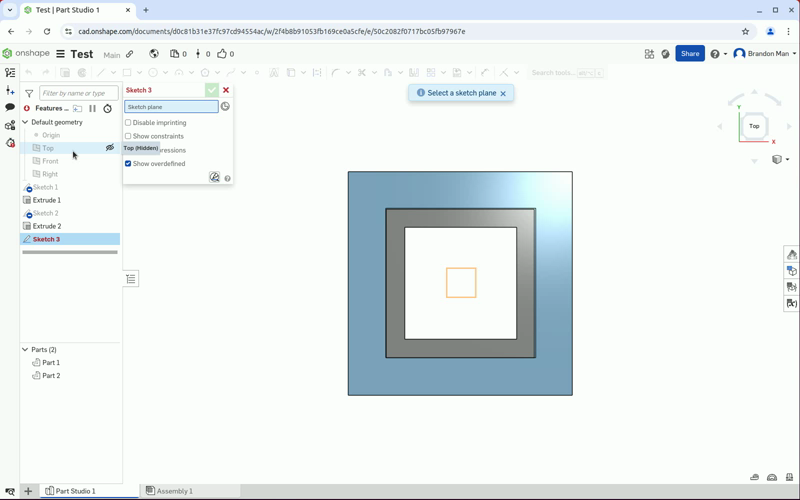
click(73, 150)
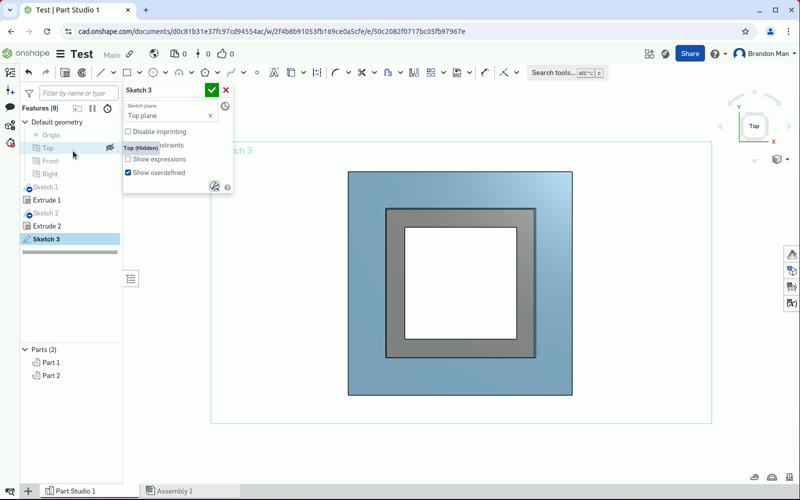
mouse_move(73, 352)
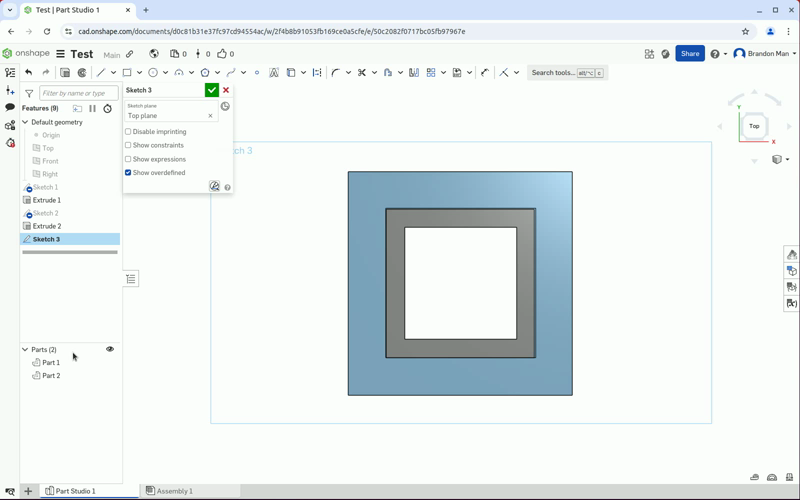
key(y)
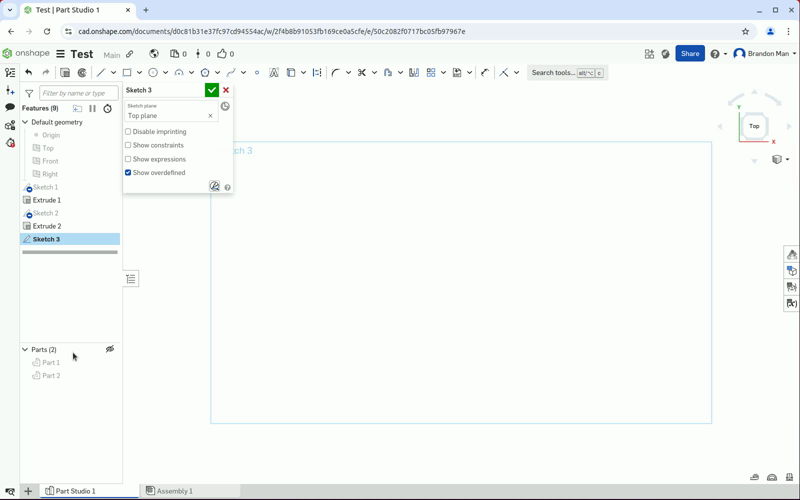
key(l)
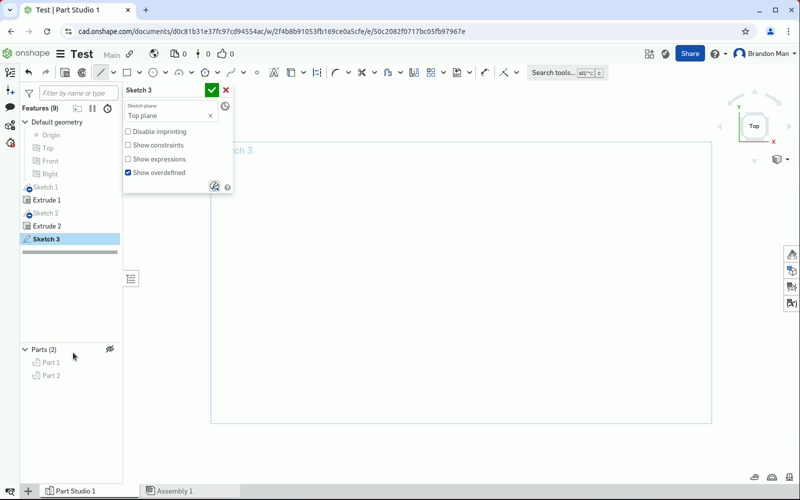
key_down(shift)
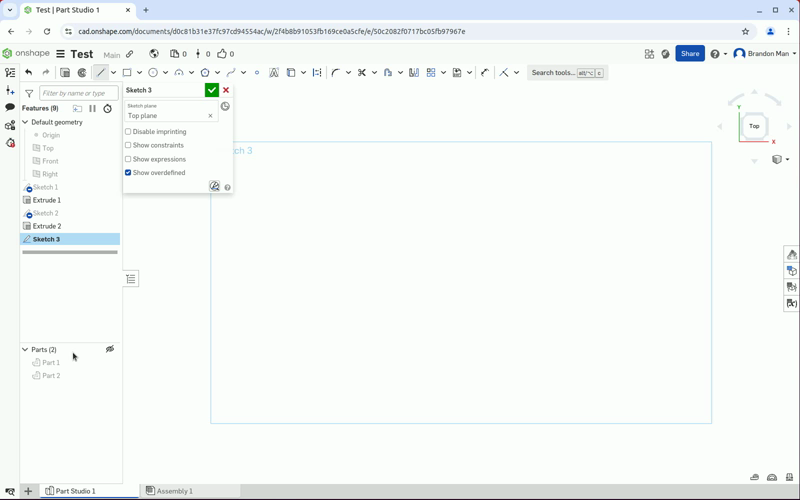
mouse_move(385, 357)
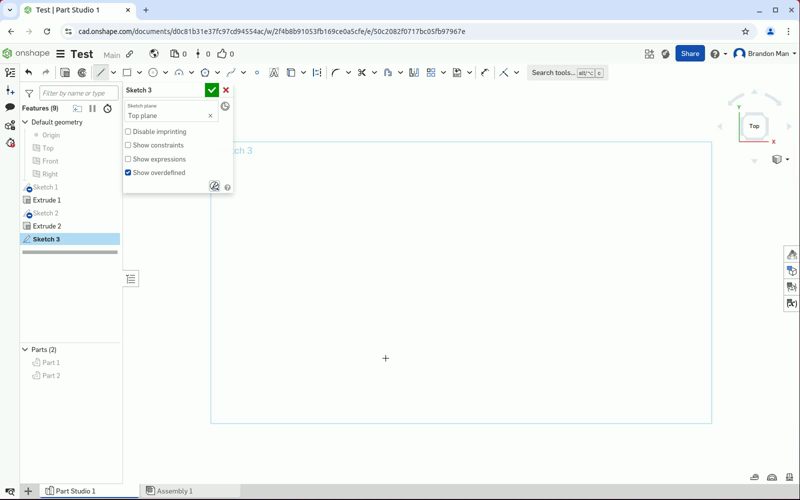
click(385, 357)
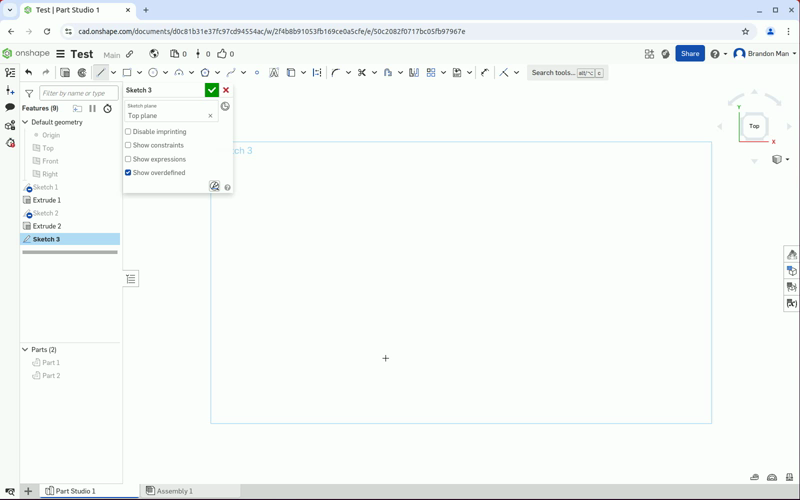
key_up(shift)
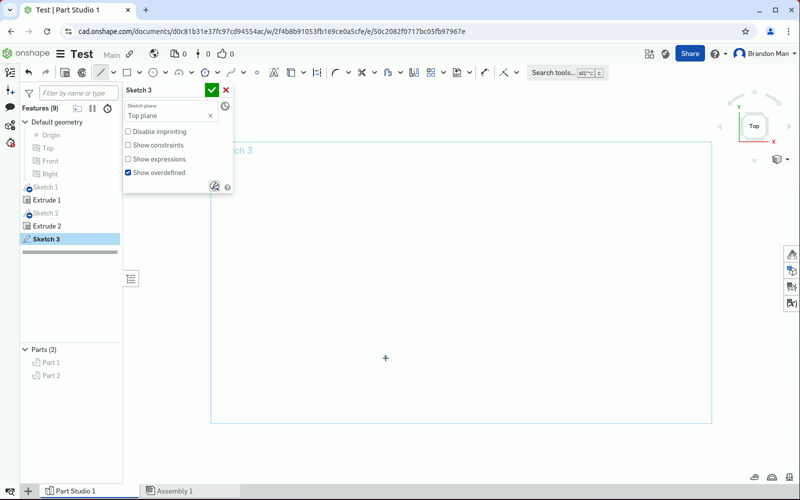
key_down(shift)
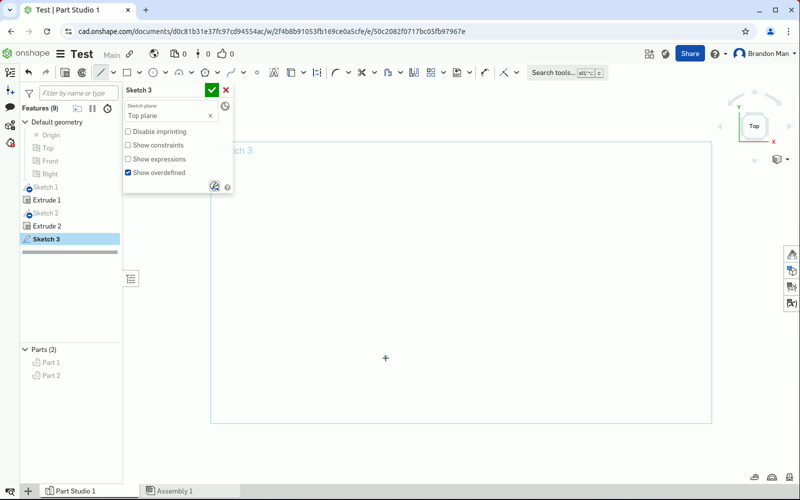
mouse_move(535, 357)
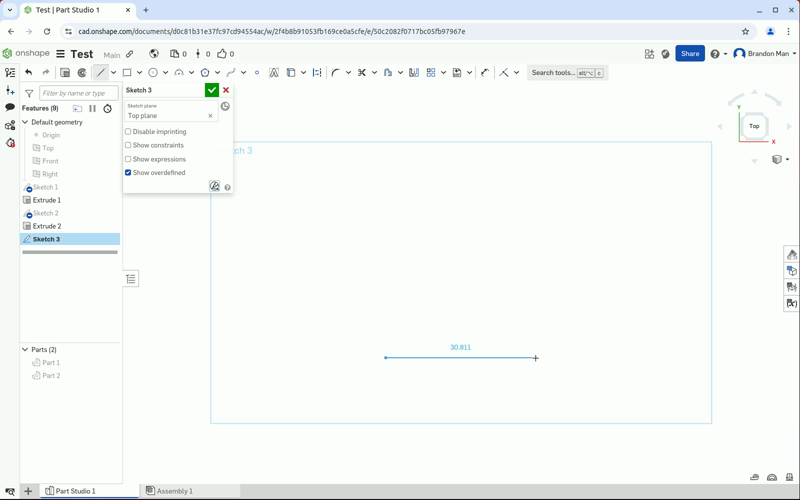
click(535, 357)
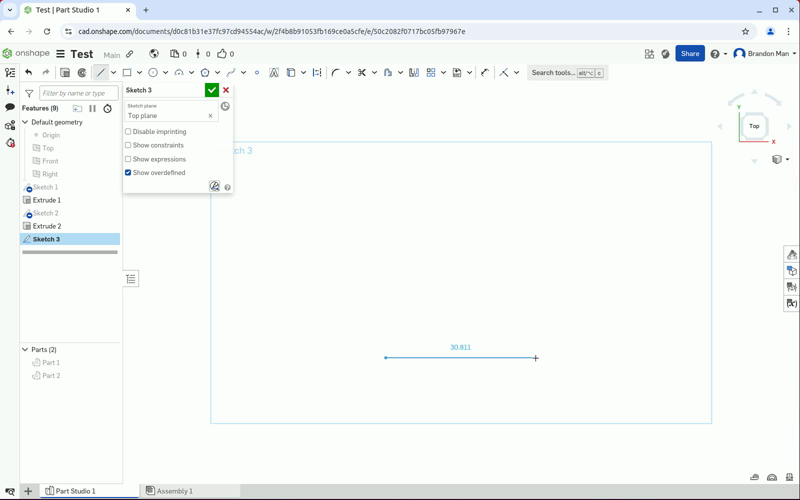
key_up(shift)
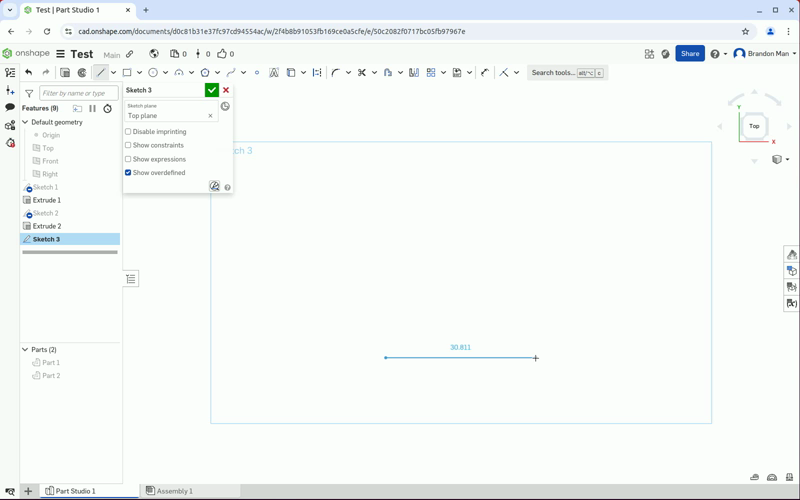
key_down(shift)
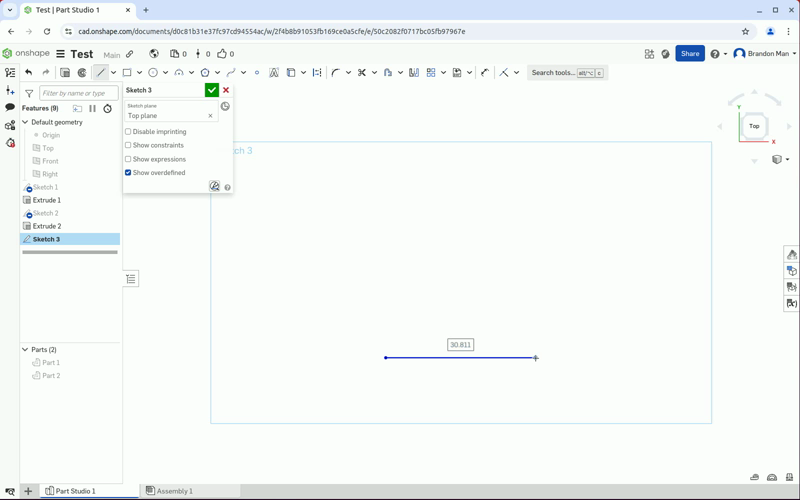
mouse_move(535, 208)
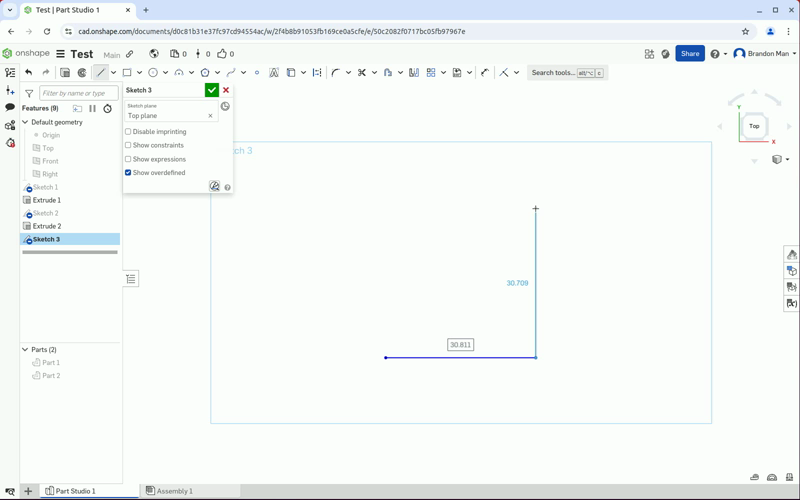
click(535, 208)
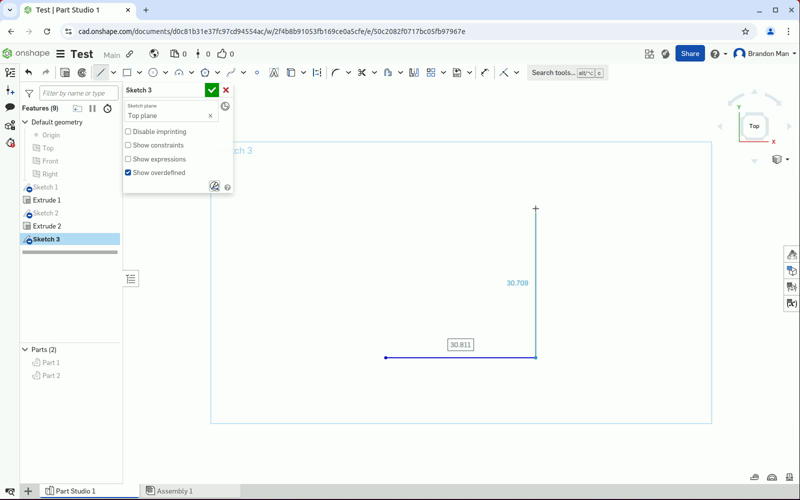
key_up(shift)
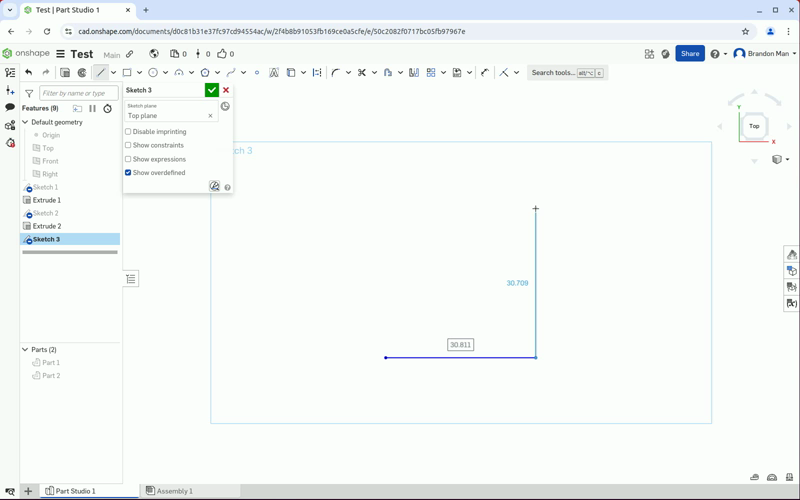
key_down(shift)
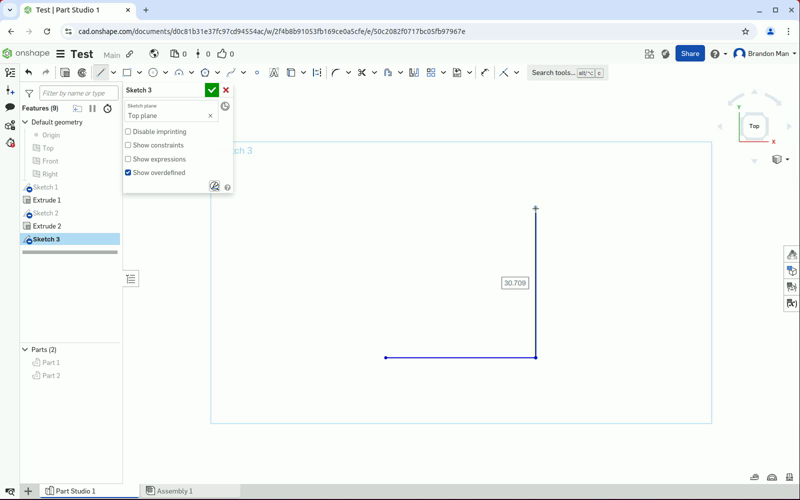
mouse_move(385, 208)
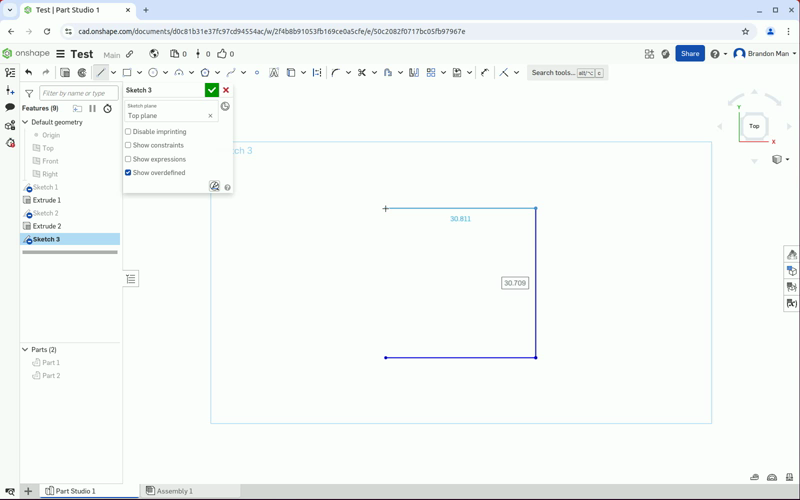
click(385, 208)
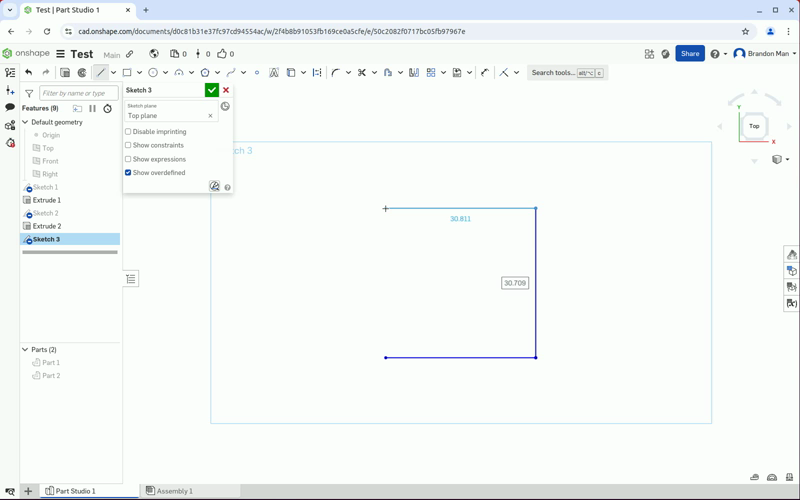
key_up(shift)
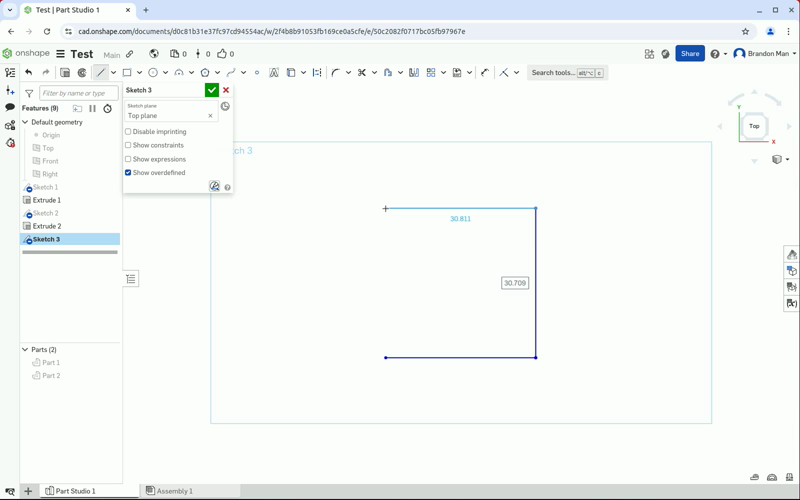
key_down(shift)
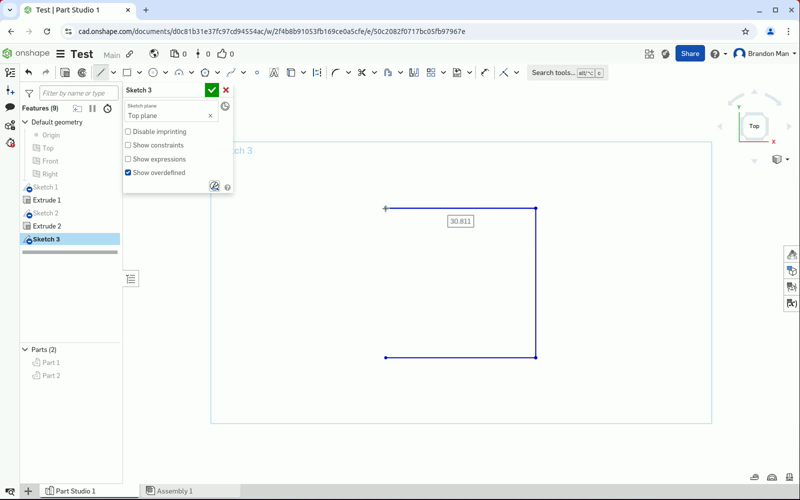
mouse_move(385, 357)
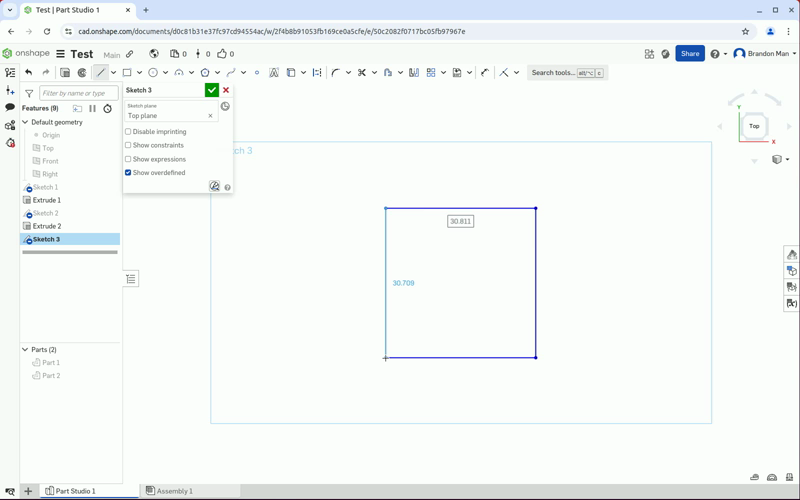
key_up(shift)
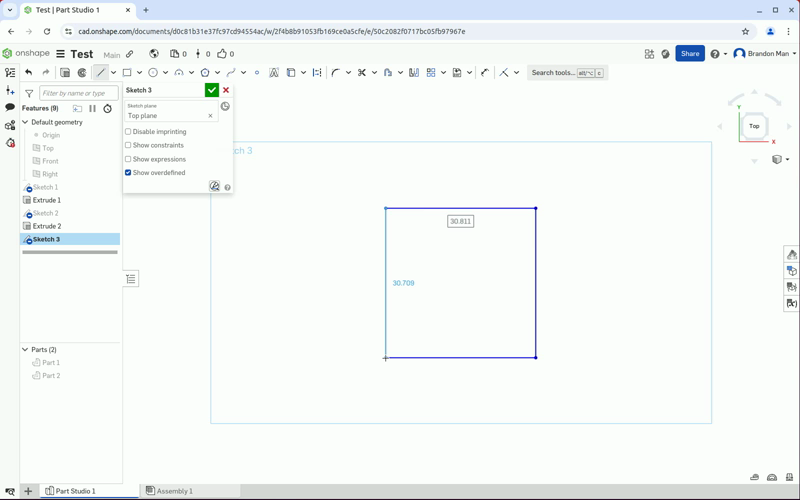
click(385, 357)
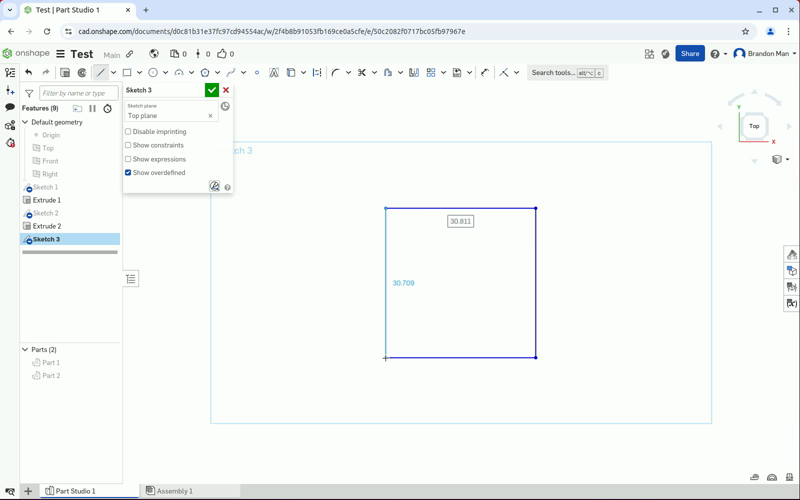
key(esc)
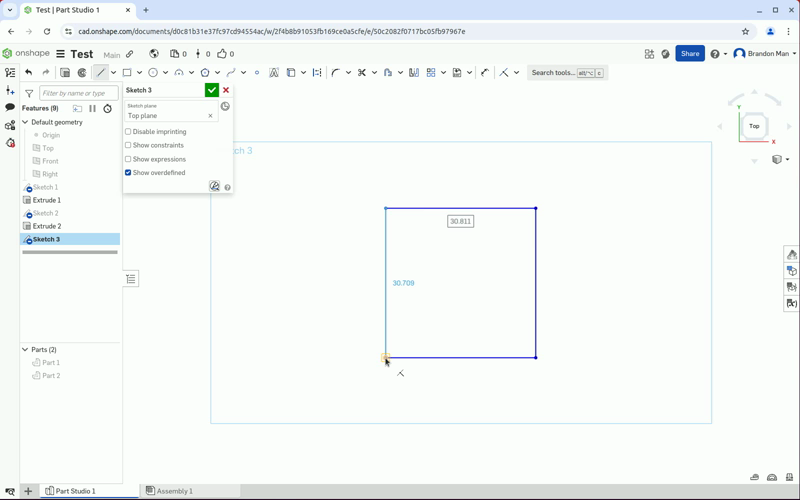
key(l)
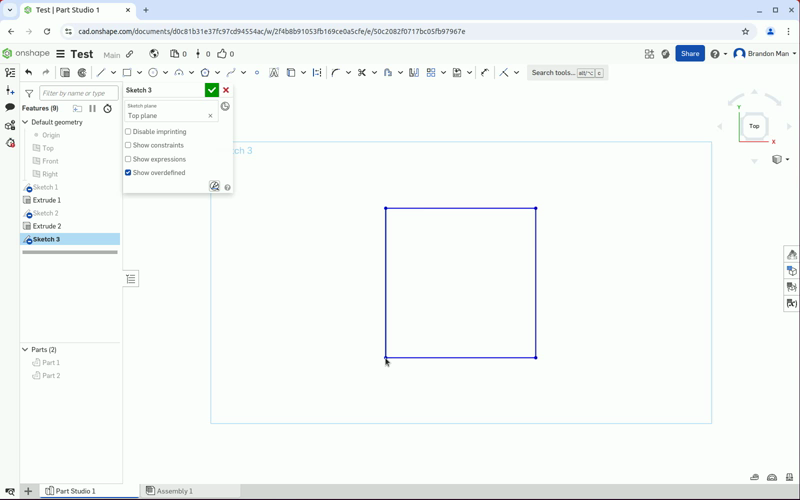
key_down(shift)
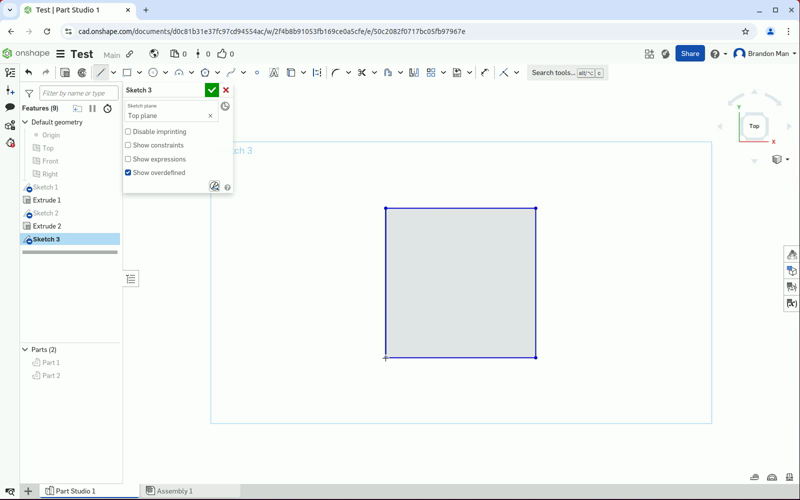
mouse_move(404, 339)
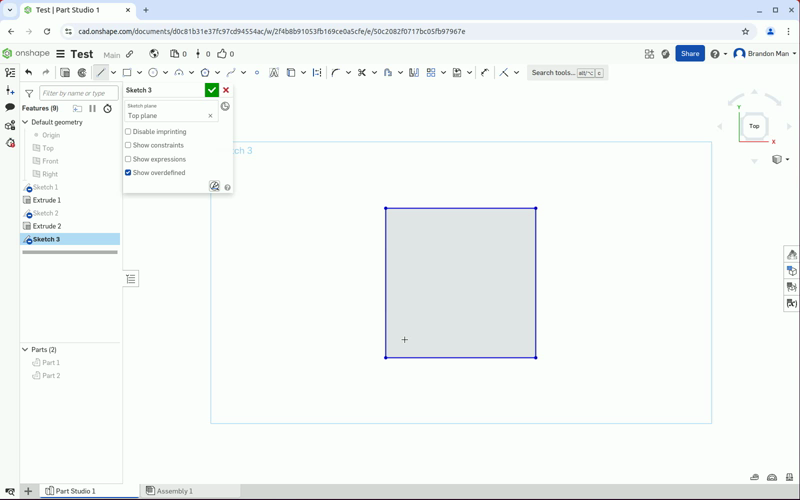
click(404, 339)
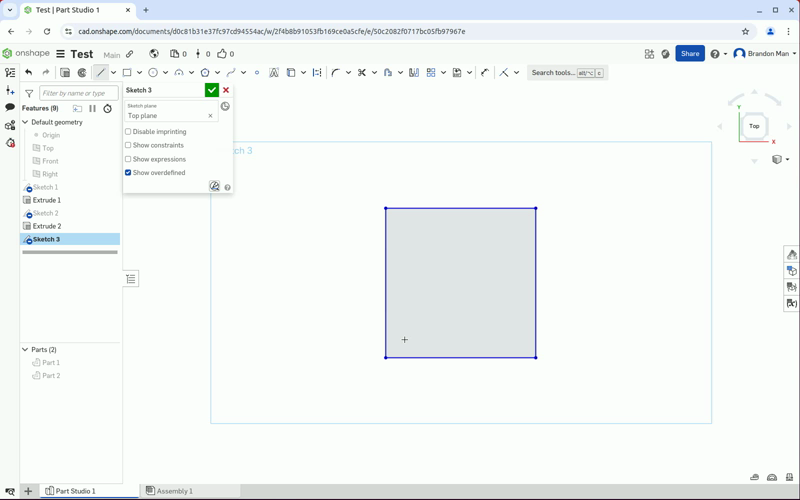
key_up(shift)
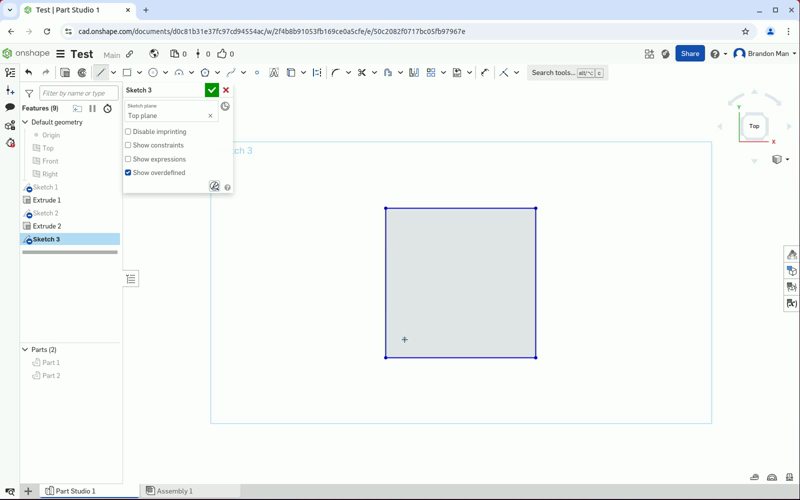
key_down(shift)
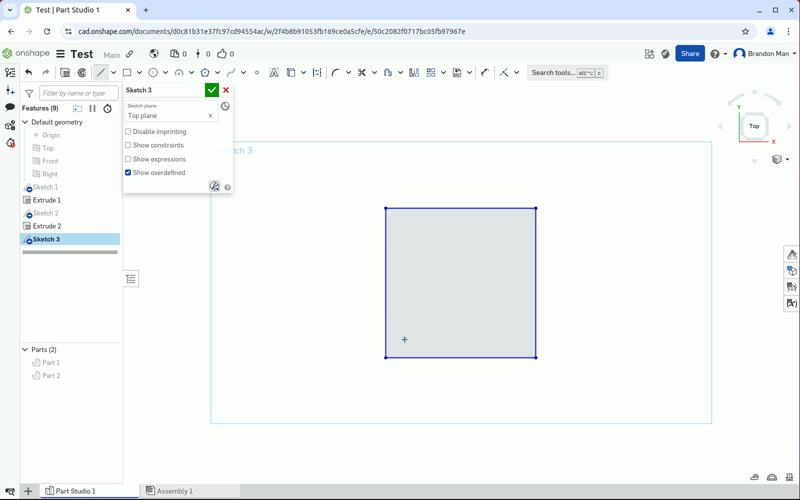
mouse_move(516, 339)
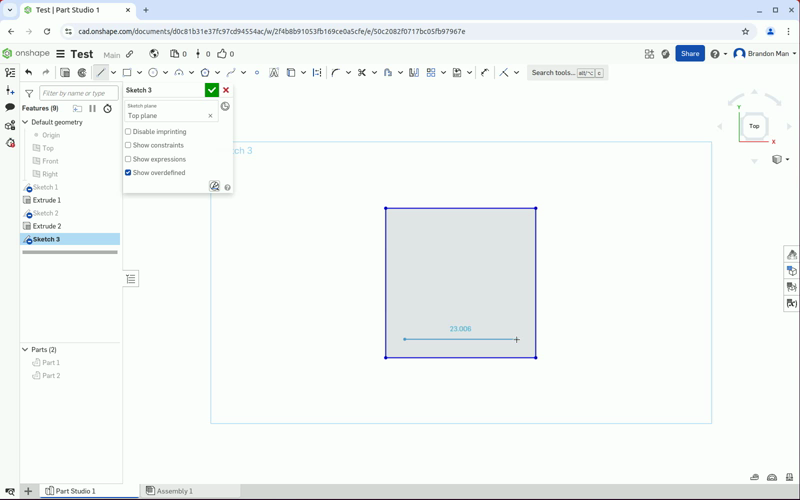
click(516, 339)
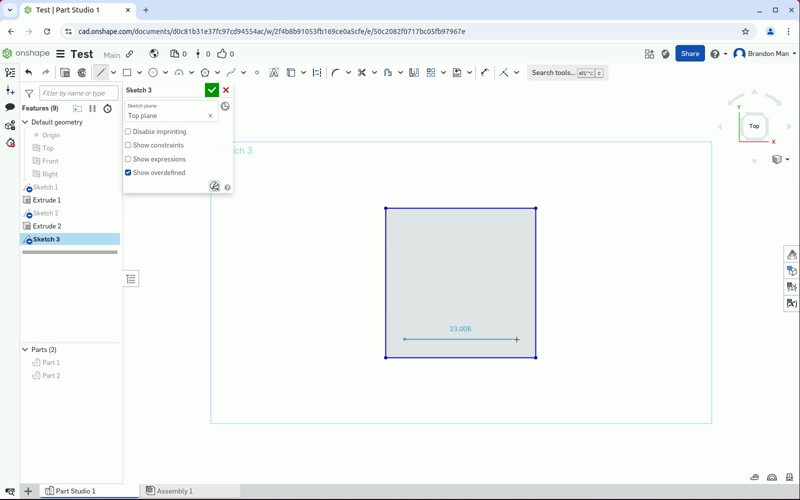
key_up(shift)
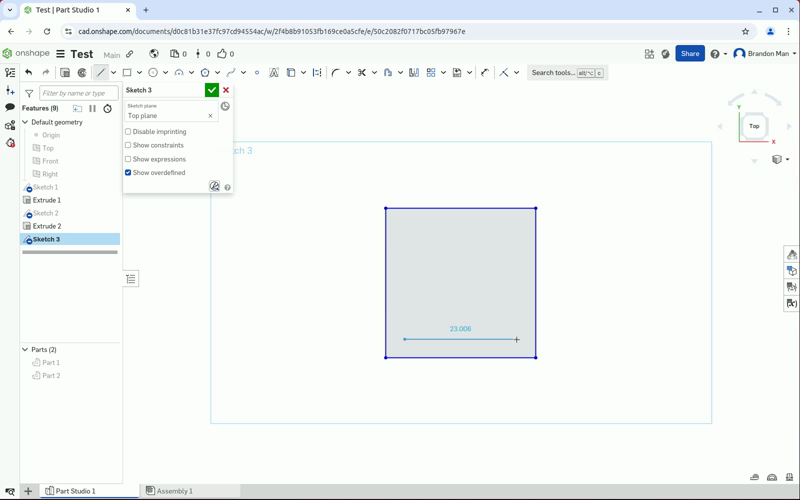
key_down(shift)
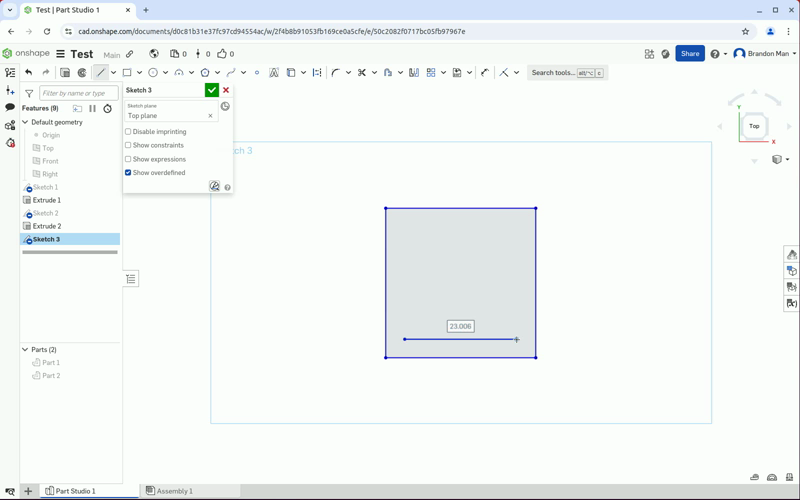
mouse_move(516, 227)
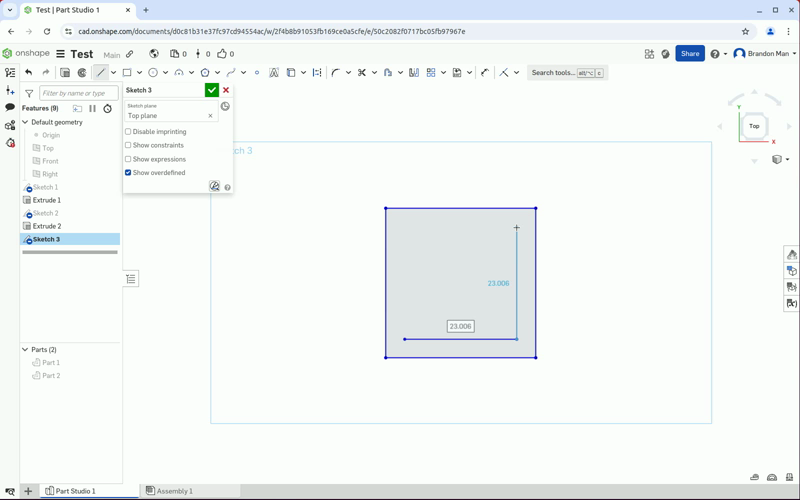
click(516, 227)
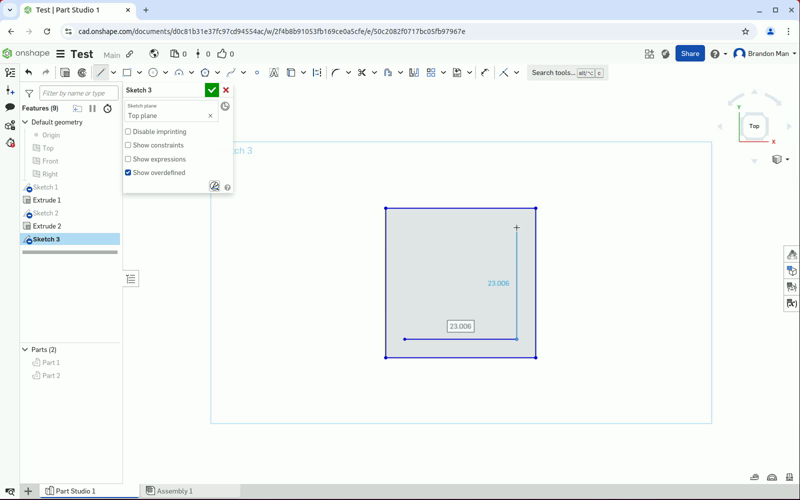
key_up(shift)
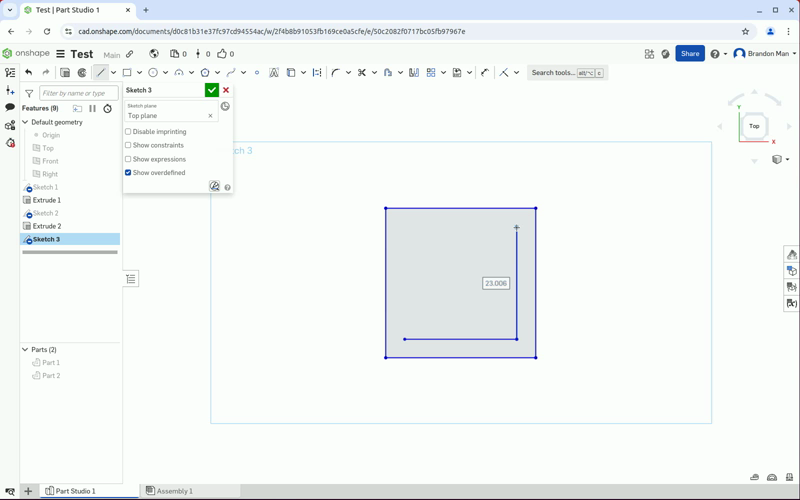
key_down(shift)
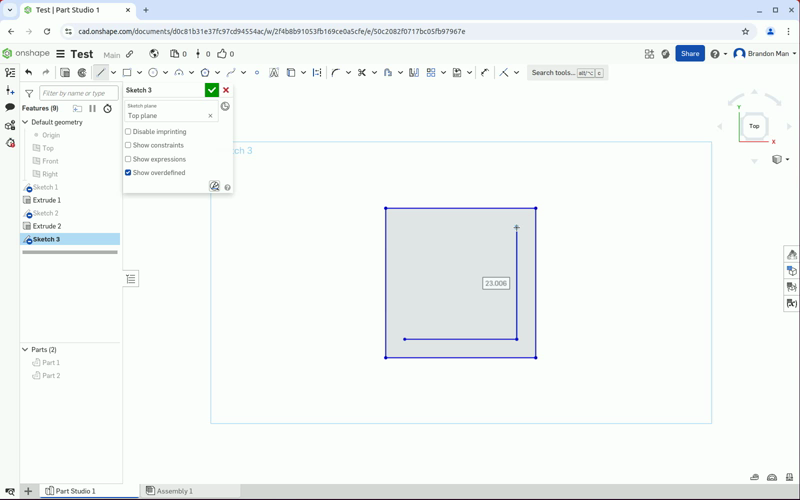
mouse_move(404, 227)
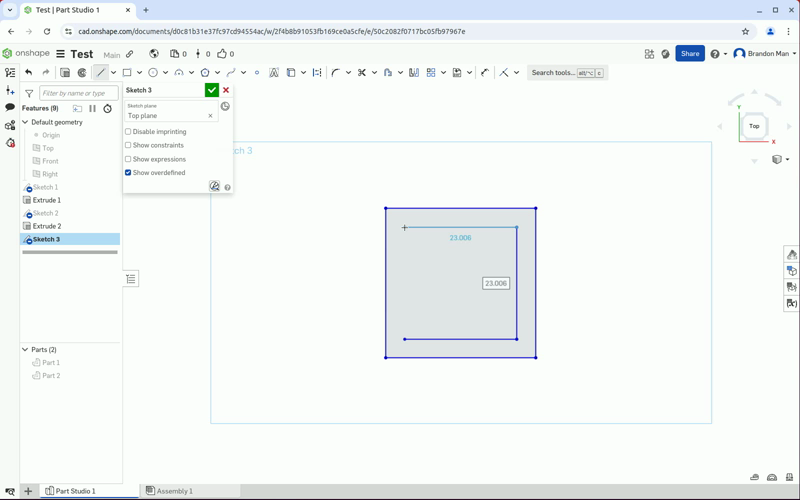
click(404, 227)
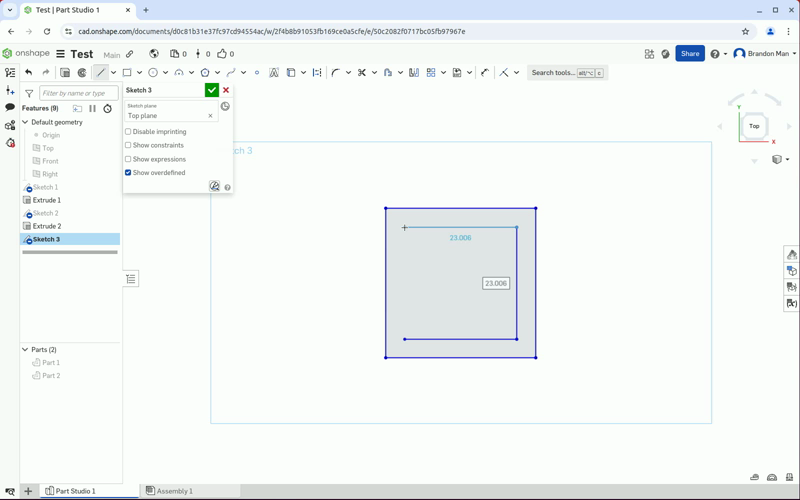
key_up(shift)
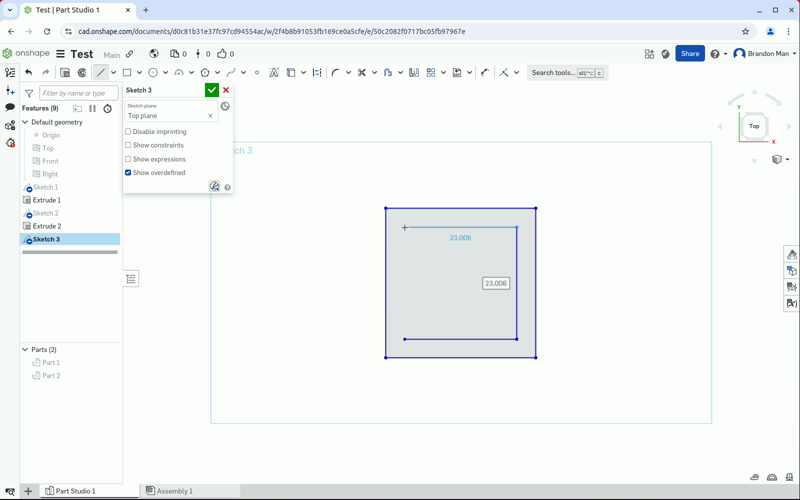
key_down(shift)
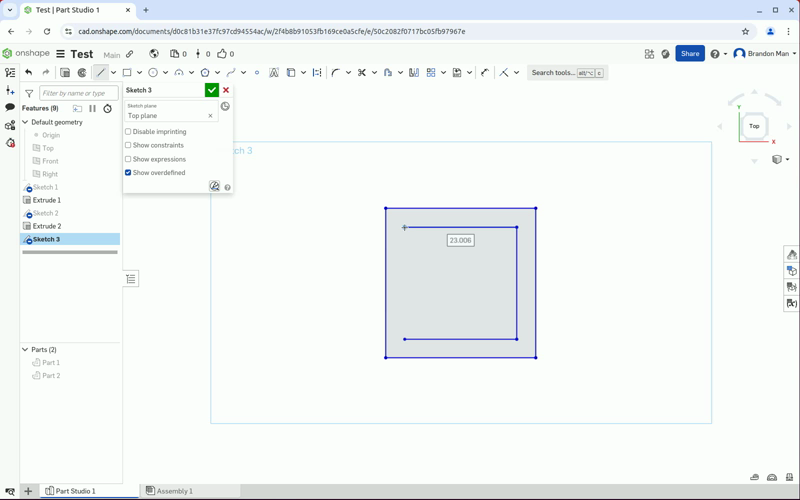
mouse_move(404, 339)
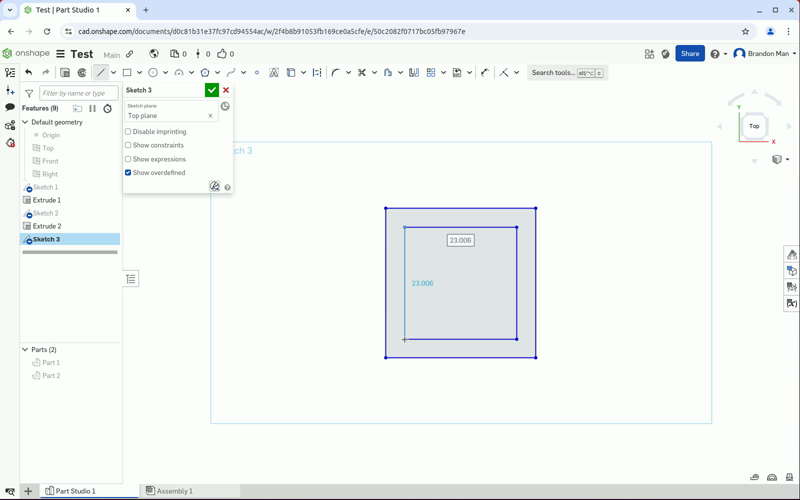
key_up(shift)
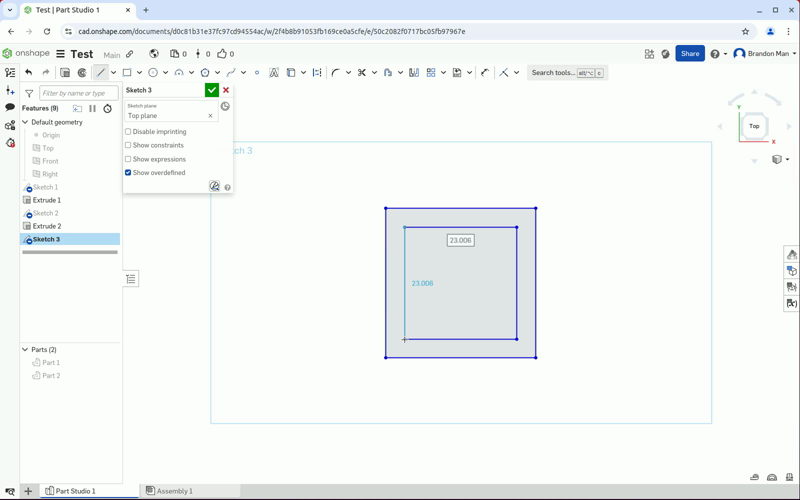
click(404, 339)
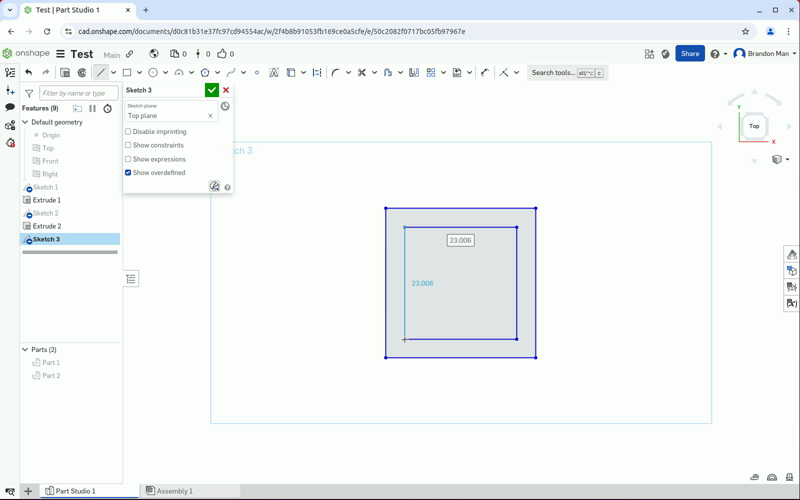
key(esc)
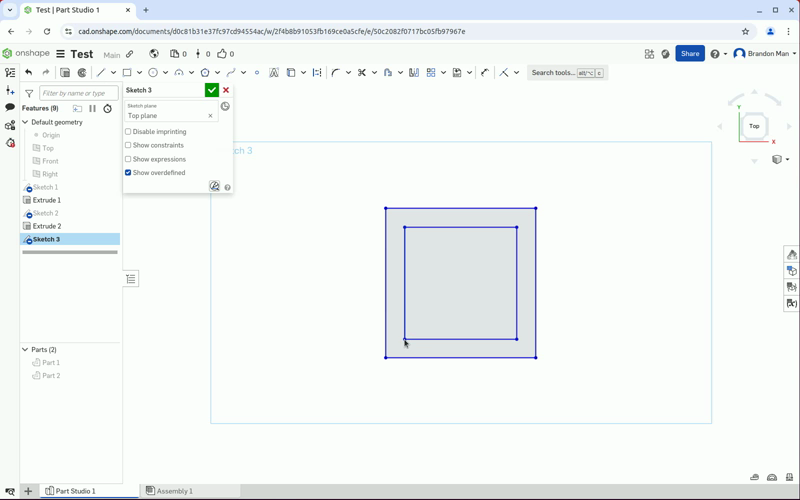
mouse_move(453, 219)
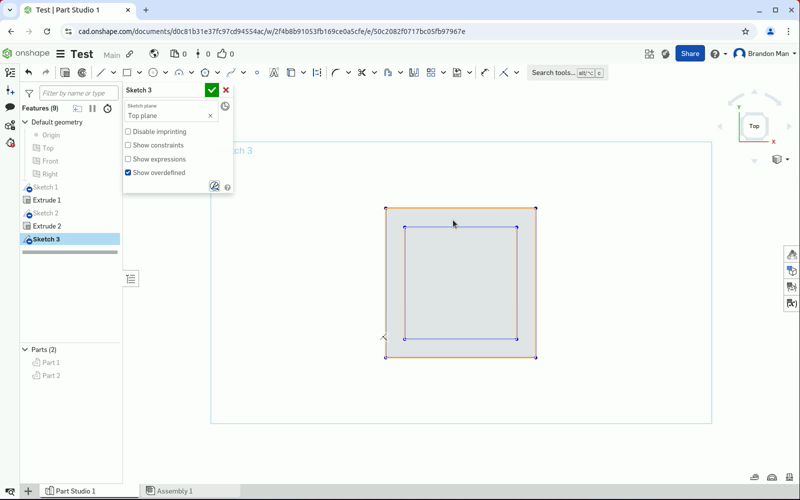
click(453, 219)
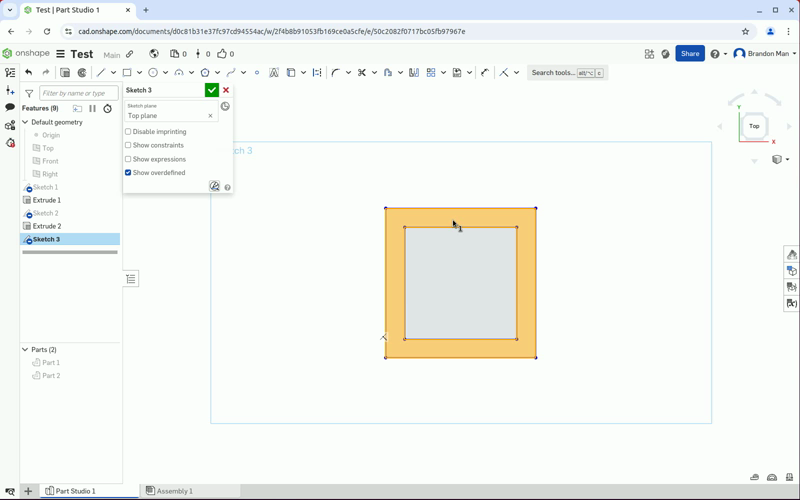
mouse_move(73, 352)
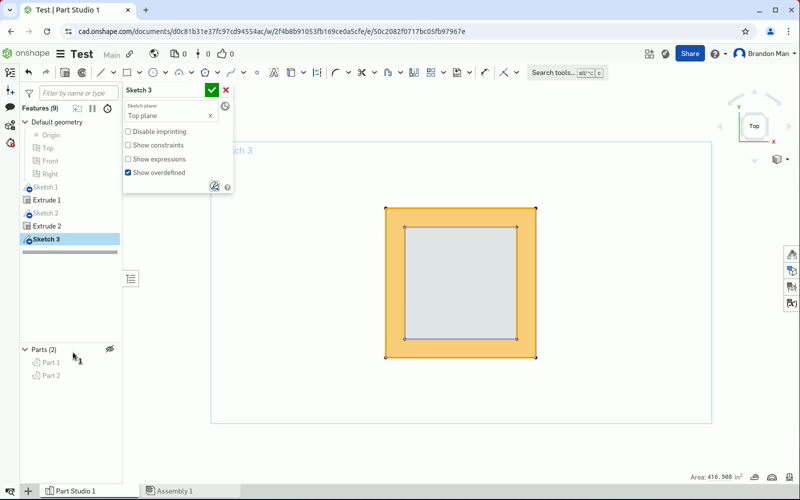
key(shift+y)
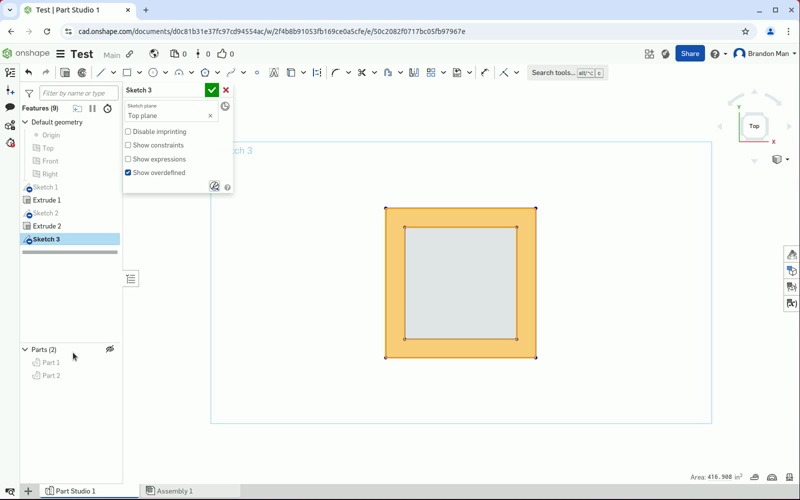
key(shift+e)
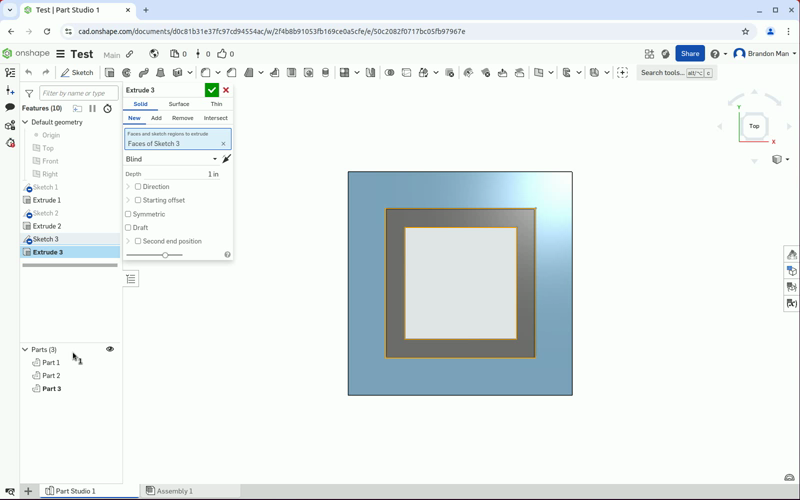
mouse_move(143, 106)
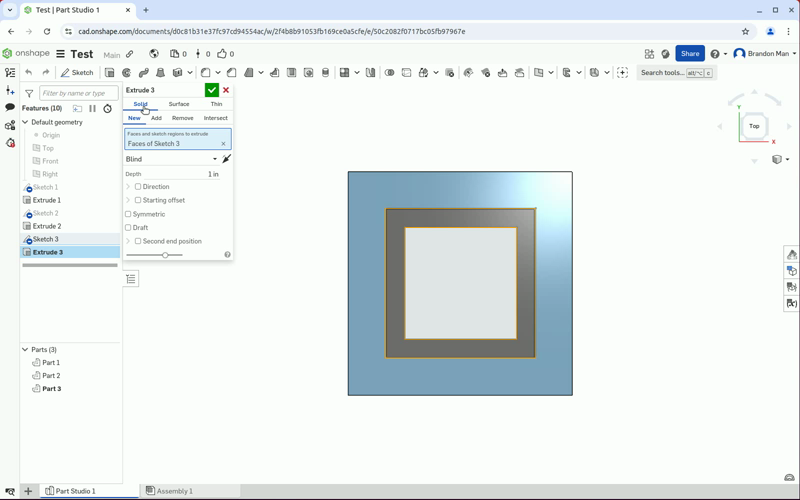
click(143, 106)
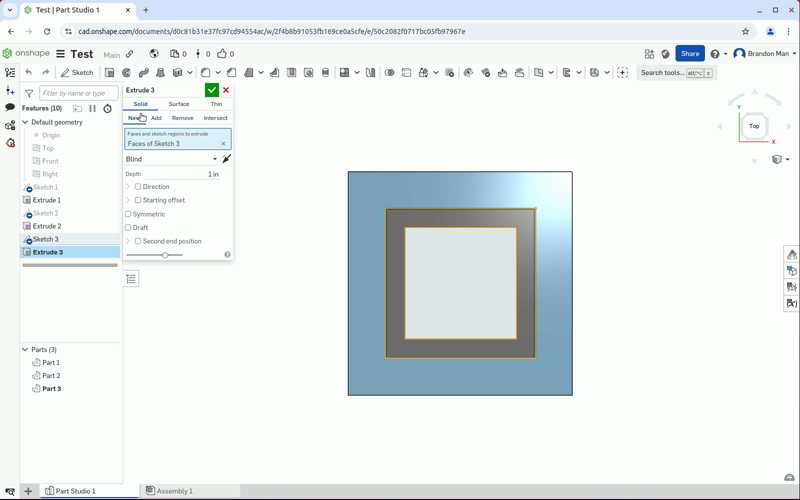
mouse_move(137, 120)
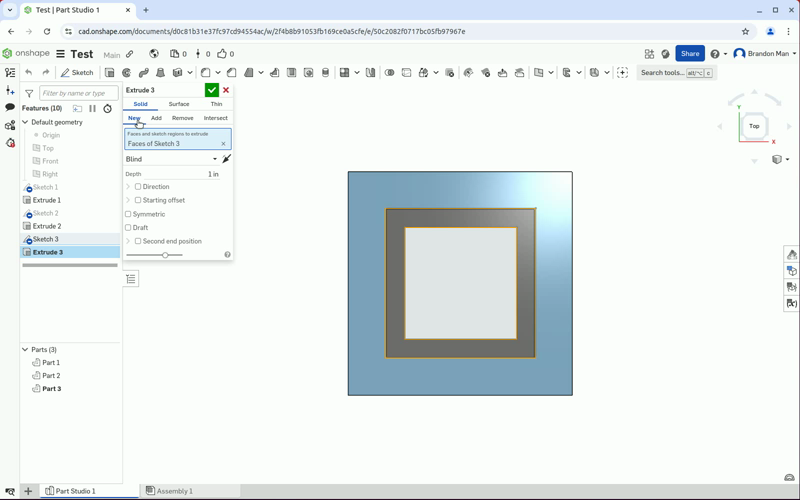
click(137, 120)
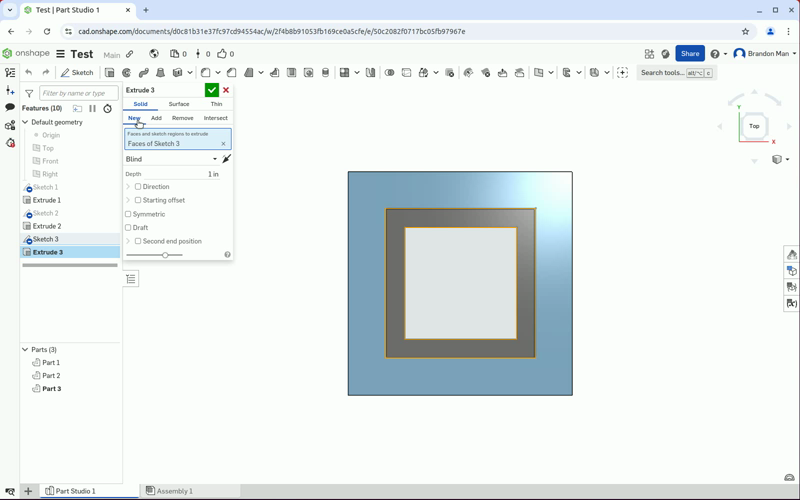
key(tab, 4)
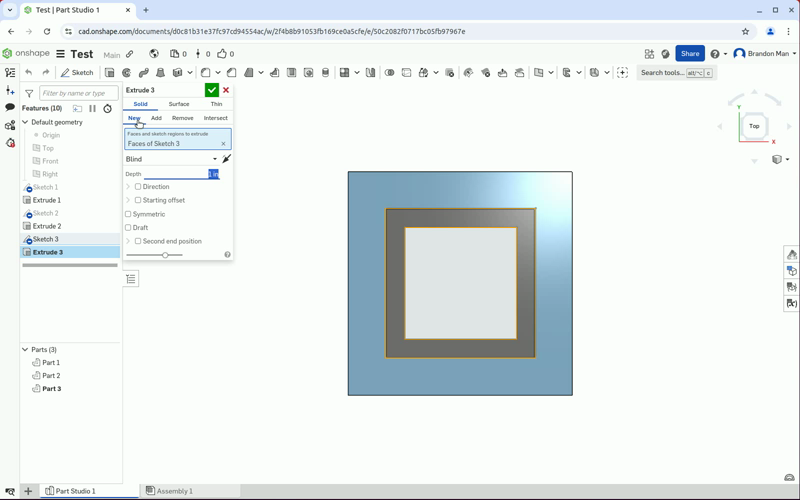
text(9.628)
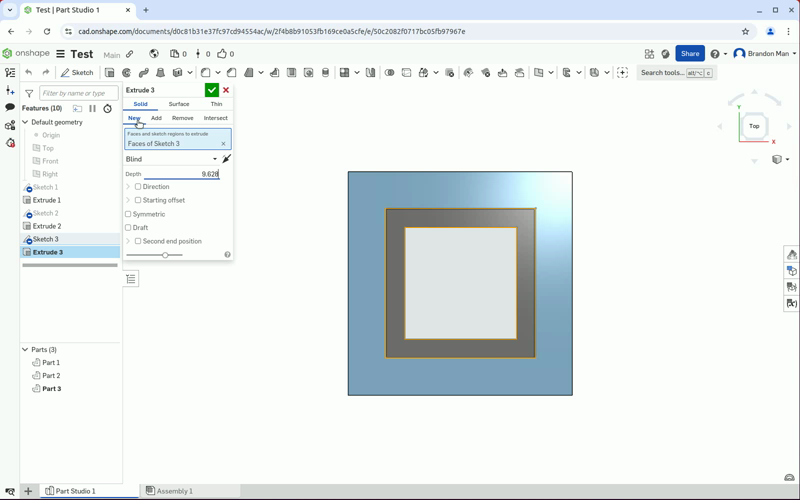
key(enter)
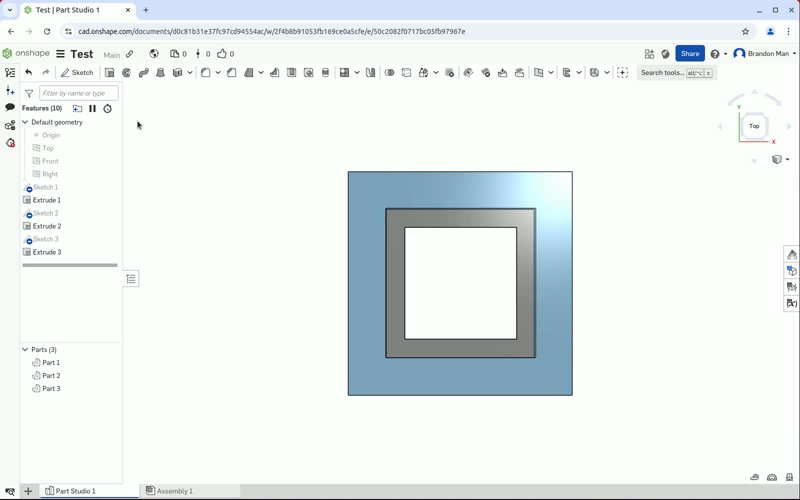
key(shift+h)
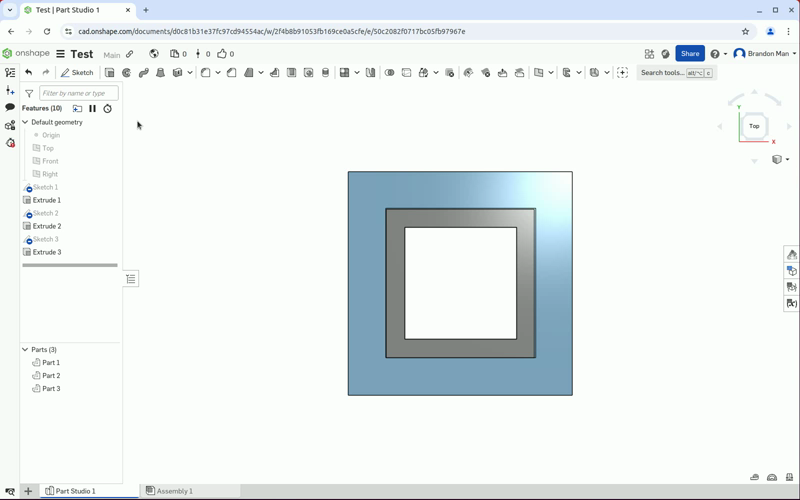
key(shift+h)
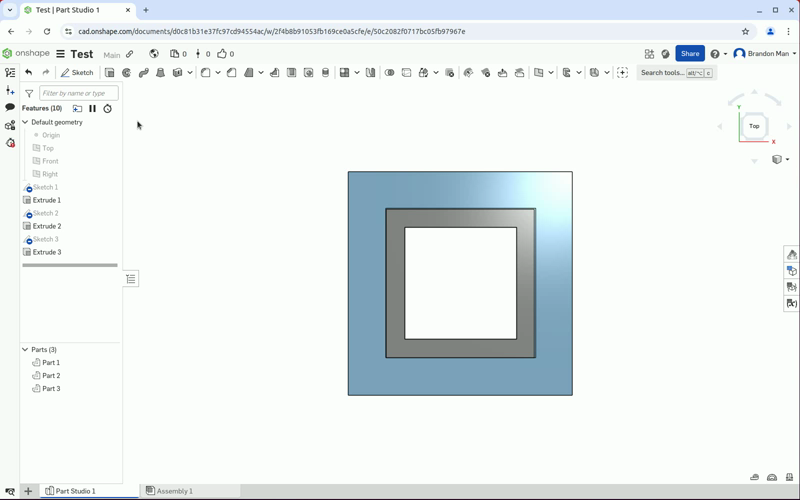
mouse_move(73, 189)
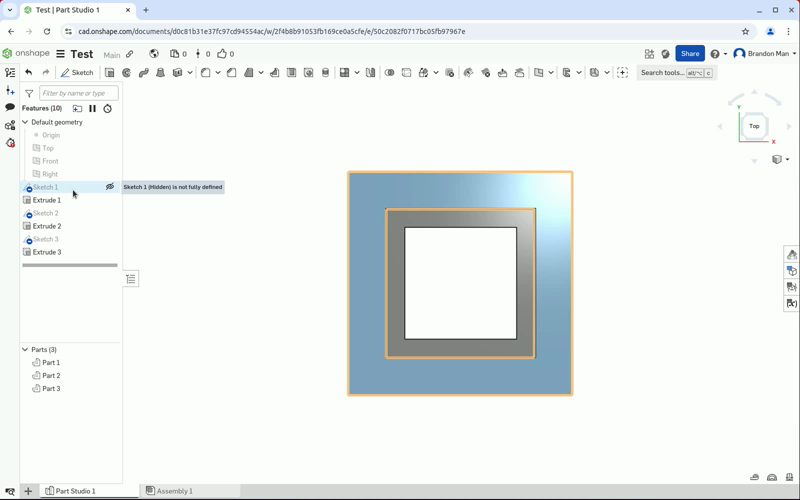
click(73, 189)
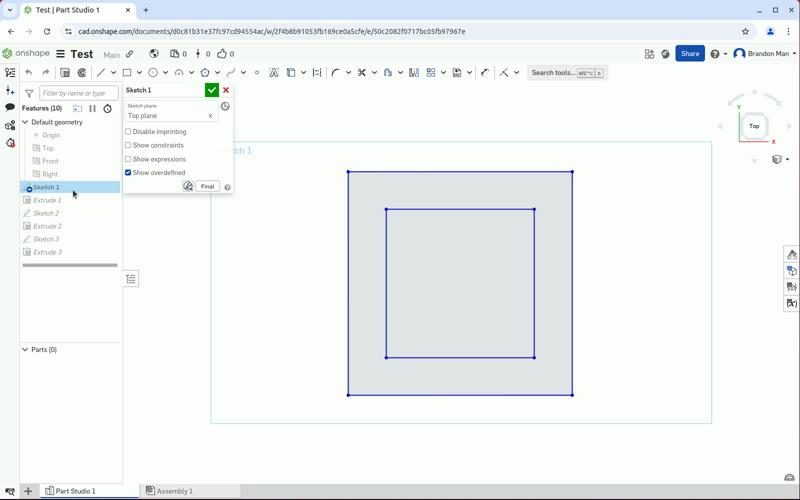
mouse_move(229, 92)
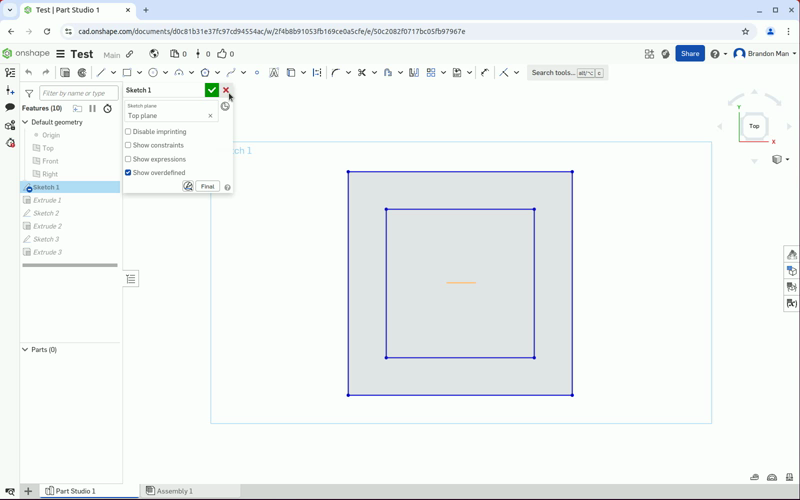
click(229, 92)
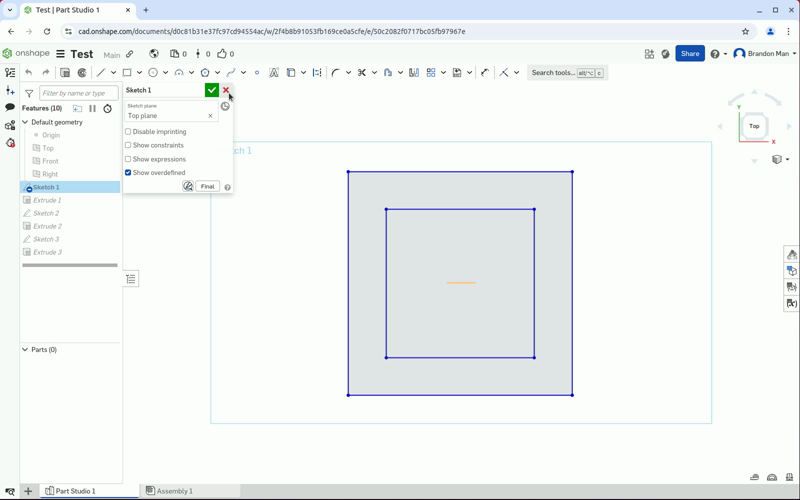
key(shift+s)
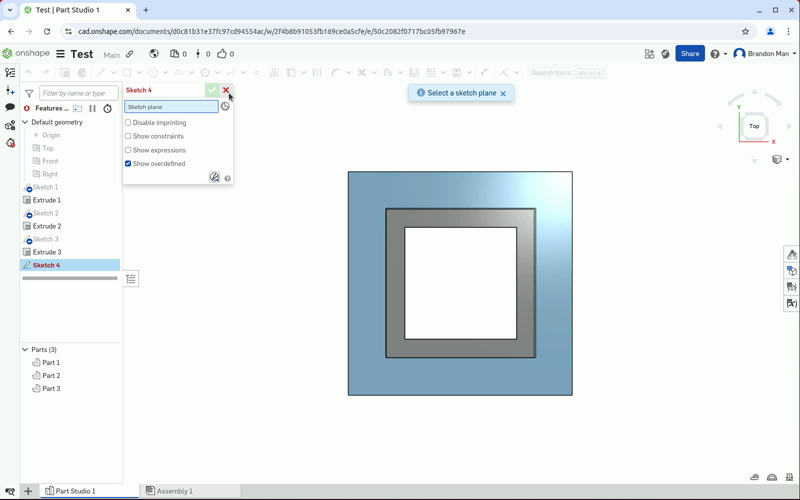
mouse_move(73, 150)
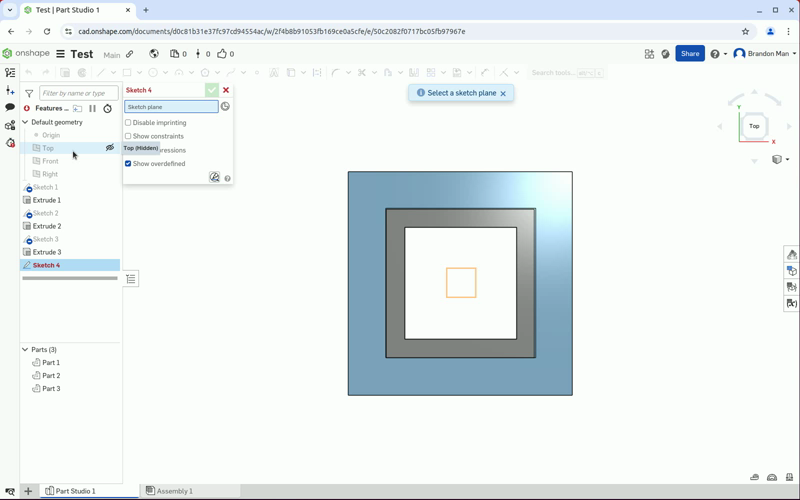
click(73, 150)
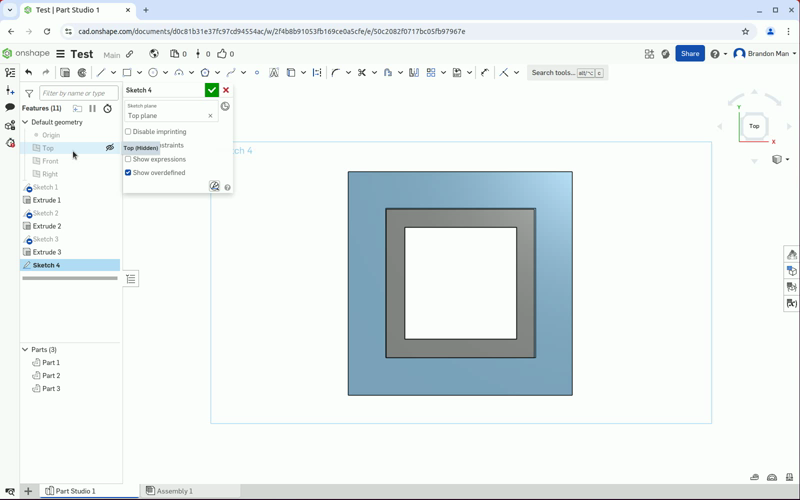
mouse_move(73, 352)
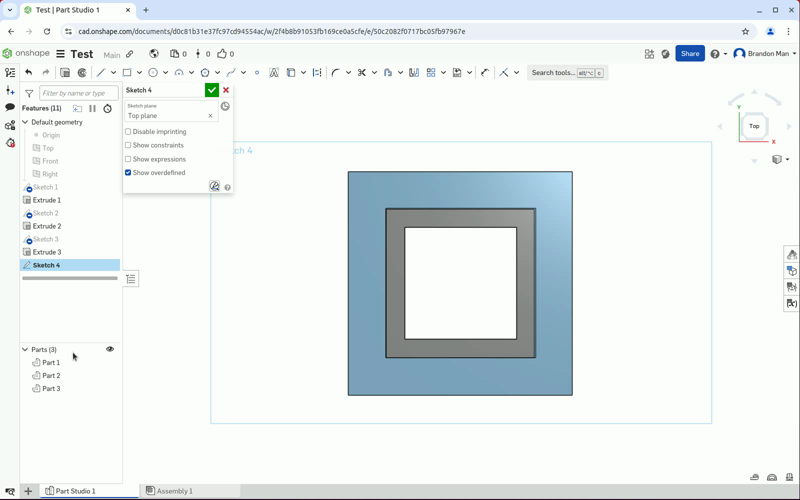
key(y)
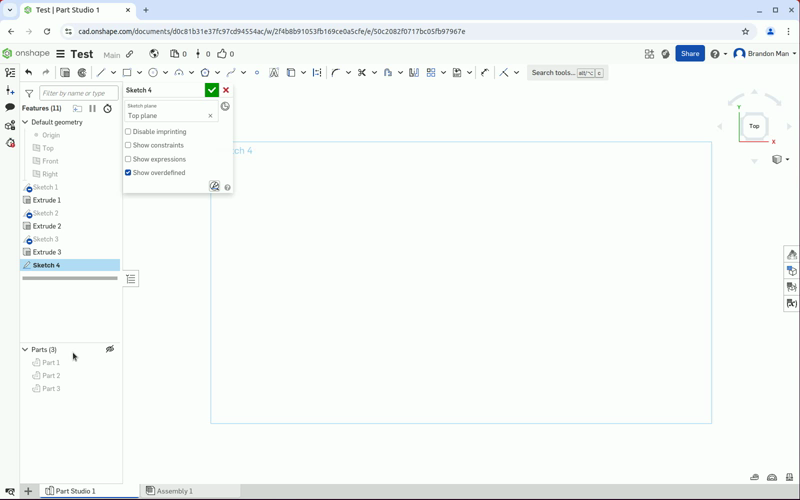
key(l)
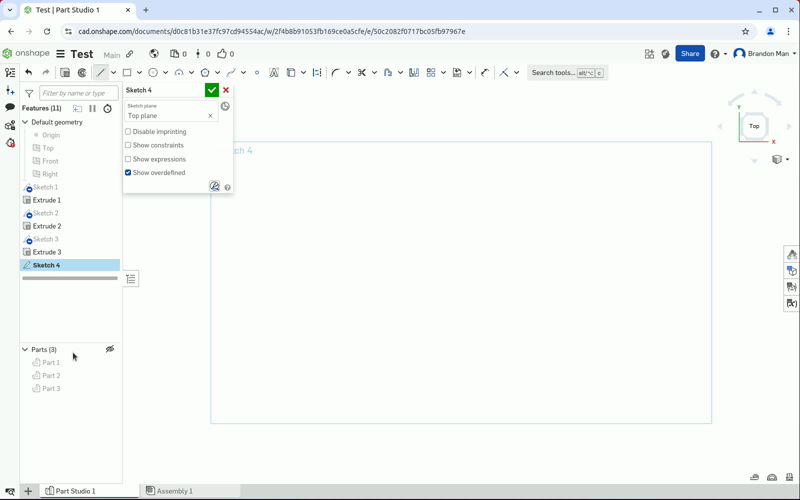
key_down(shift)
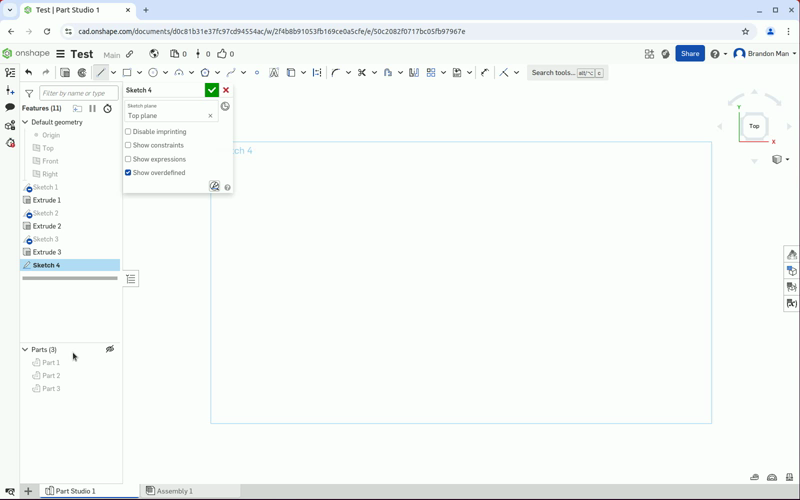
mouse_move(404, 339)
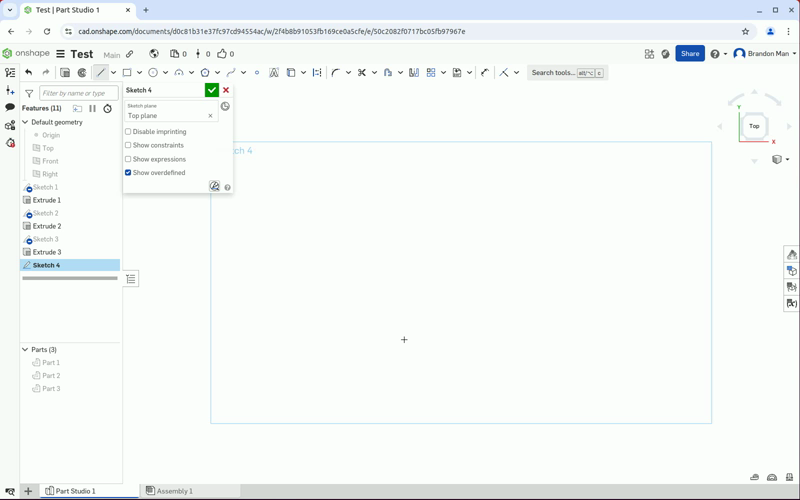
click(404, 339)
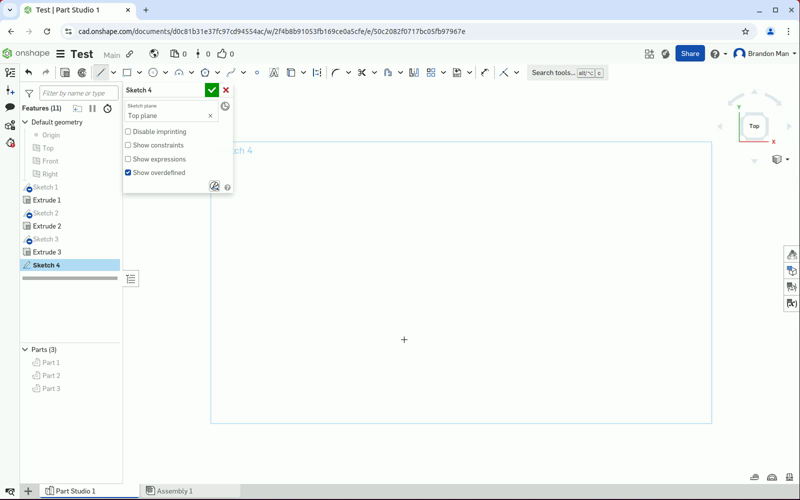
key_up(shift)
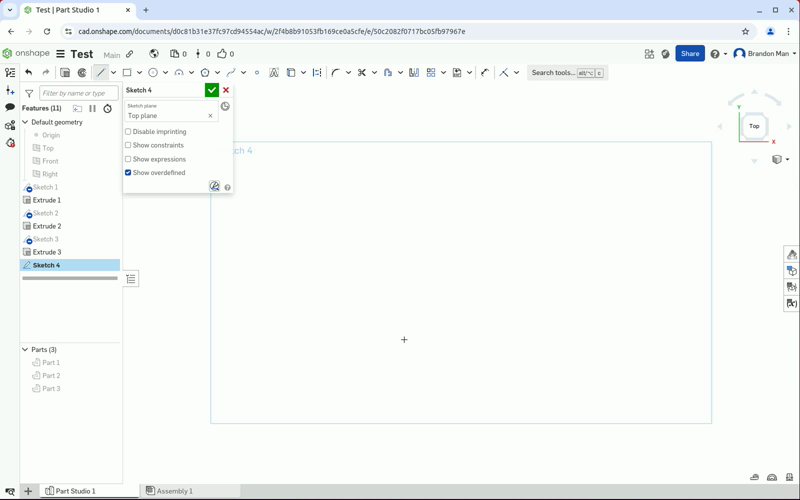
key_down(shift)
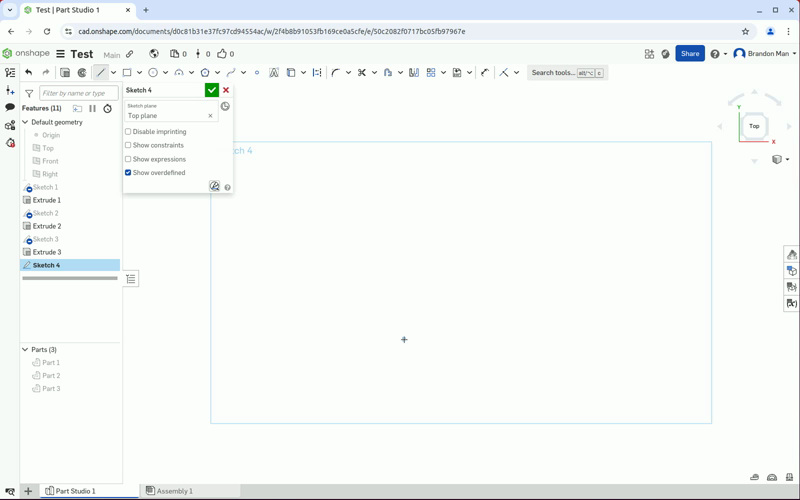
mouse_move(516, 339)
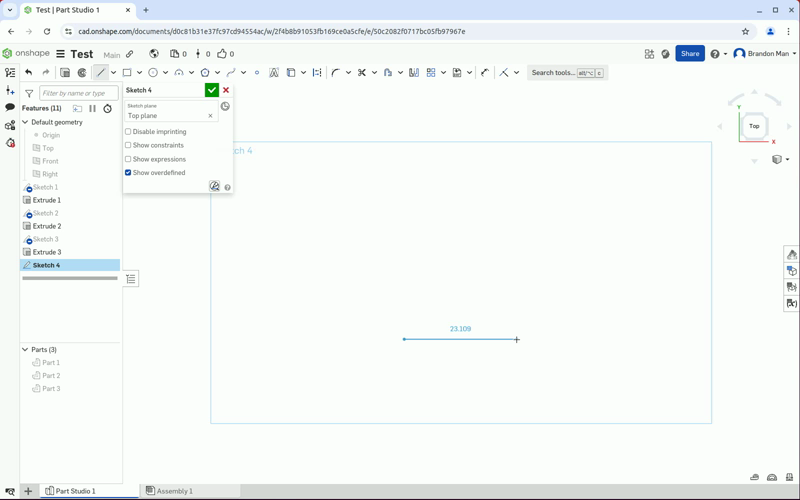
click(516, 339)
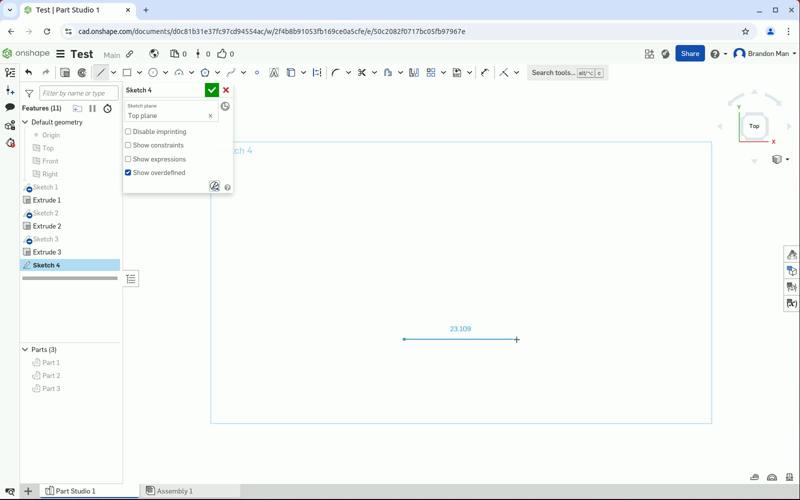
key_up(shift)
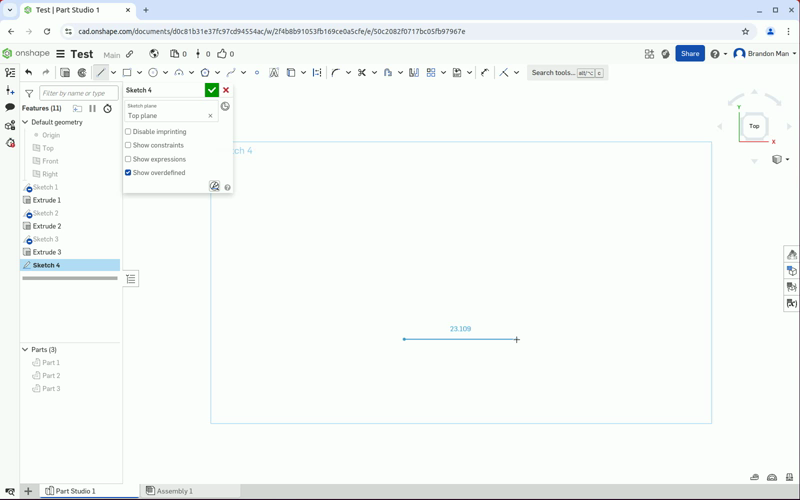
key_down(shift)
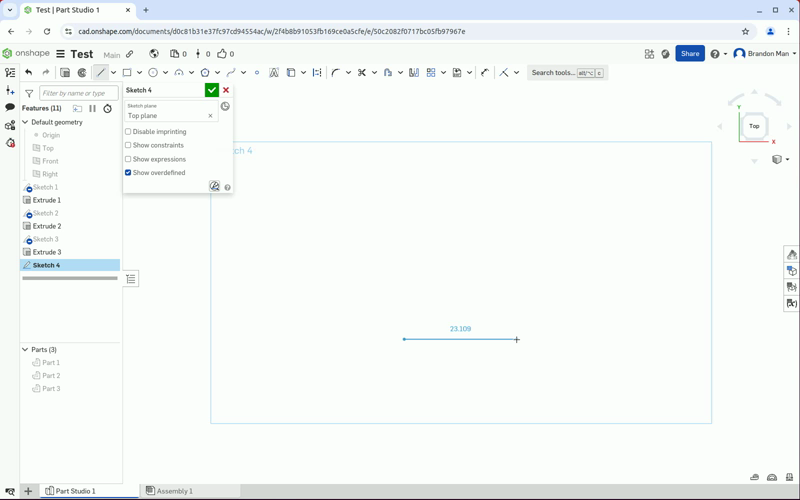
mouse_move(516, 226)
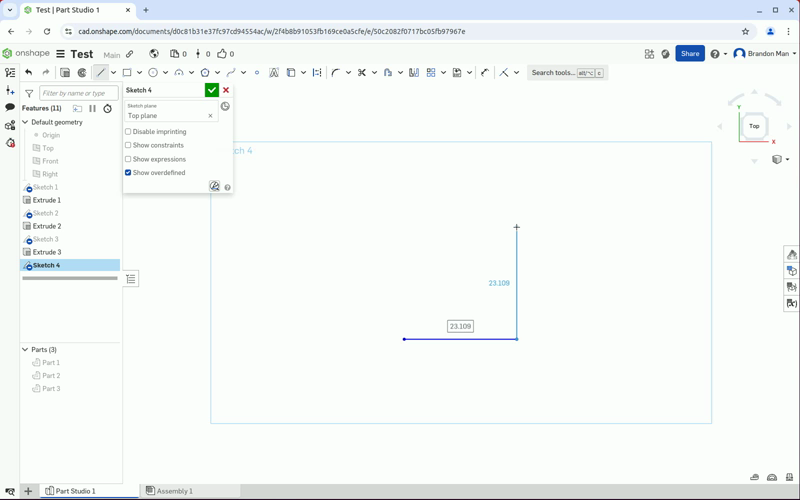
click(516, 226)
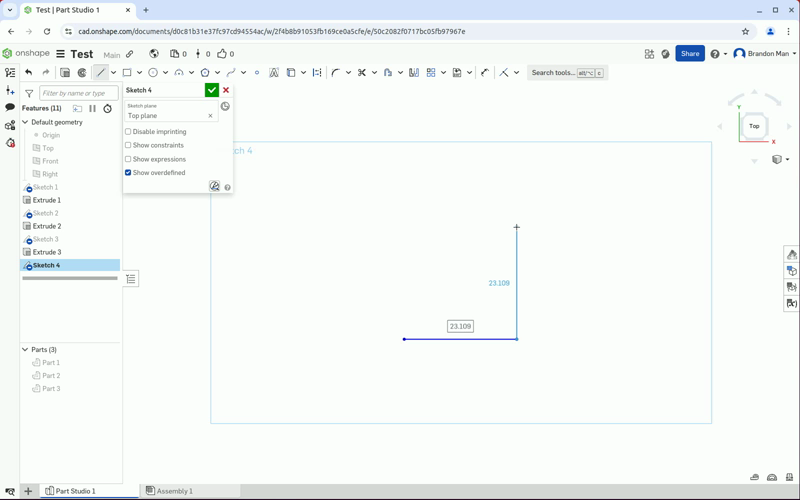
key_up(shift)
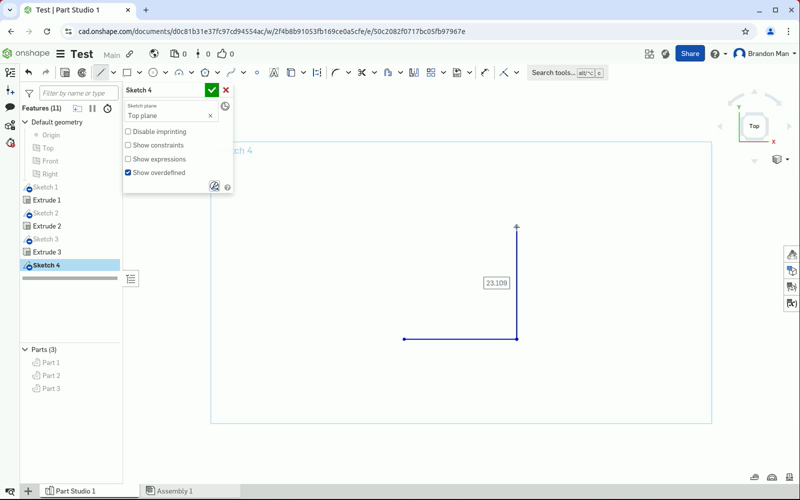
key_down(shift)
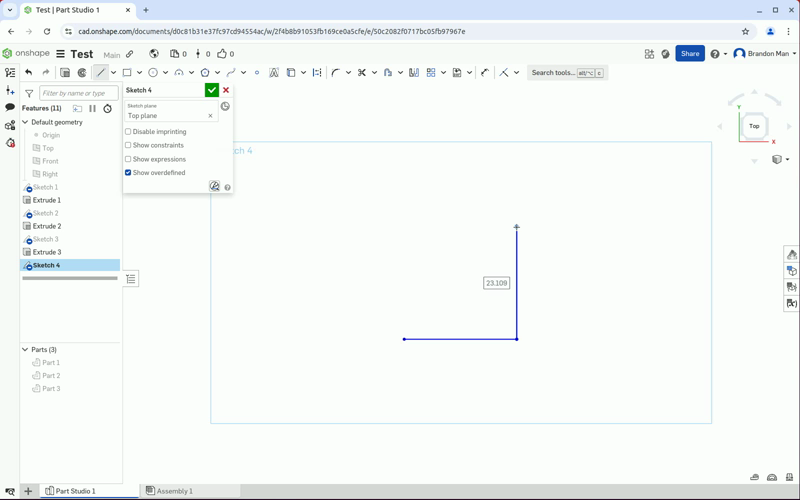
mouse_move(404, 226)
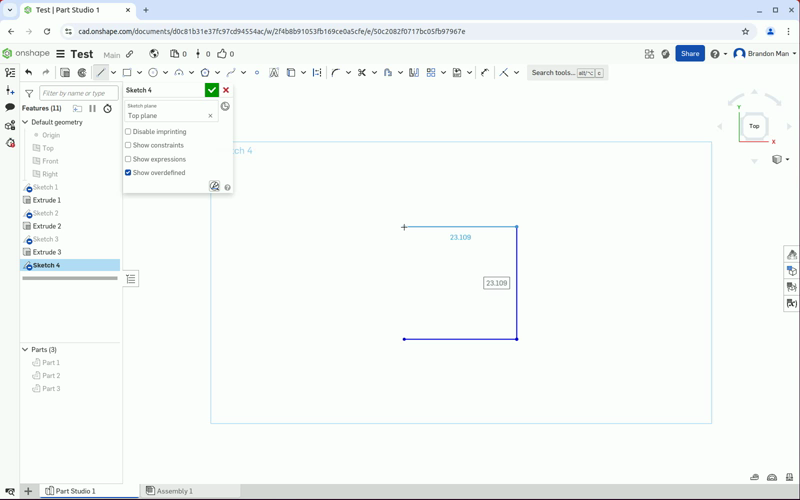
click(404, 226)
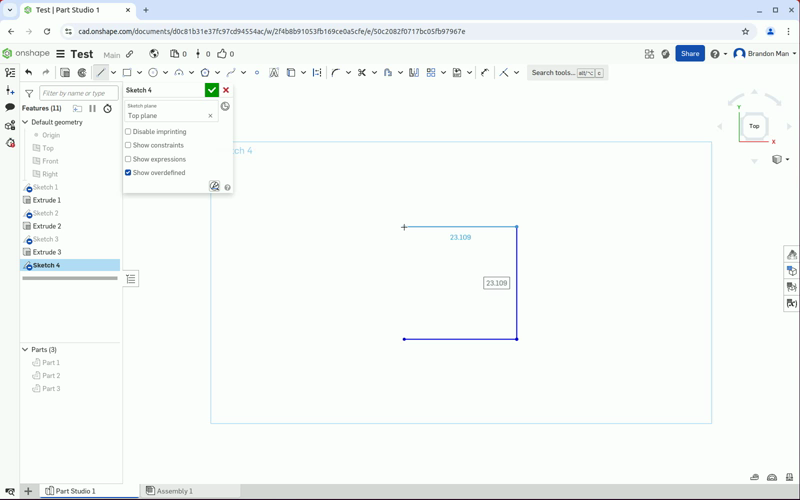
key_up(shift)
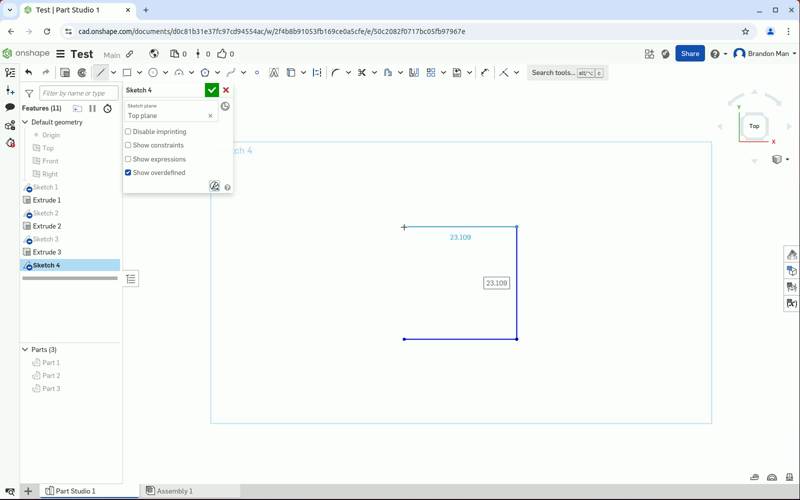
key_down(shift)
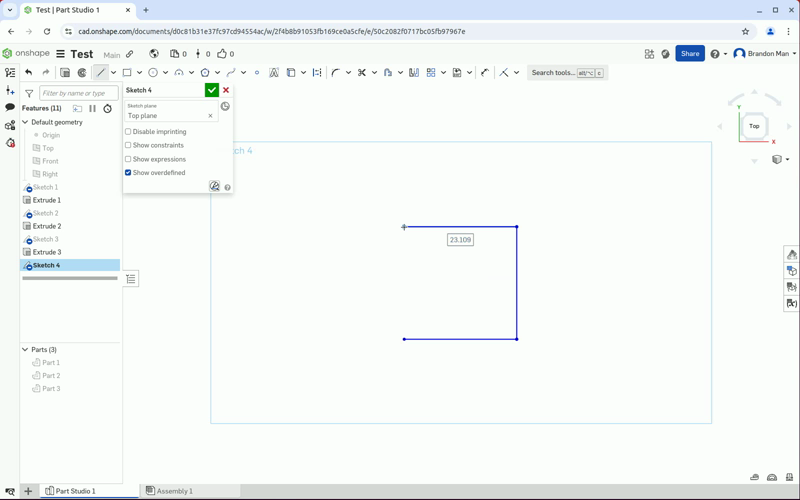
mouse_move(404, 339)
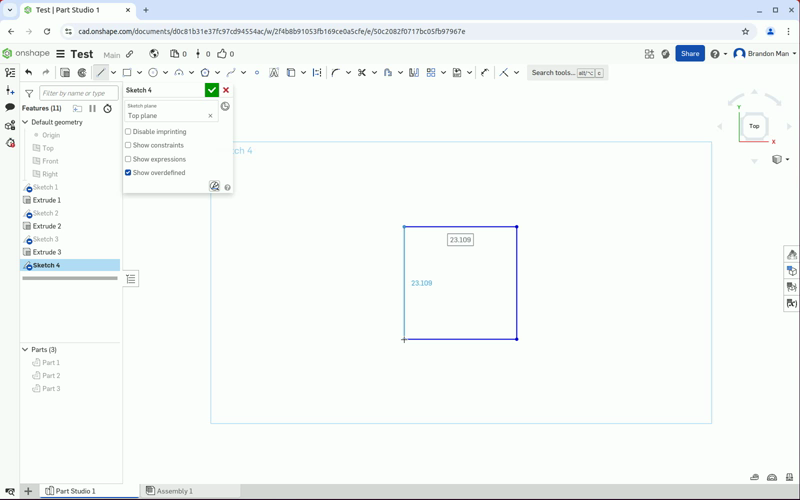
key_up(shift)
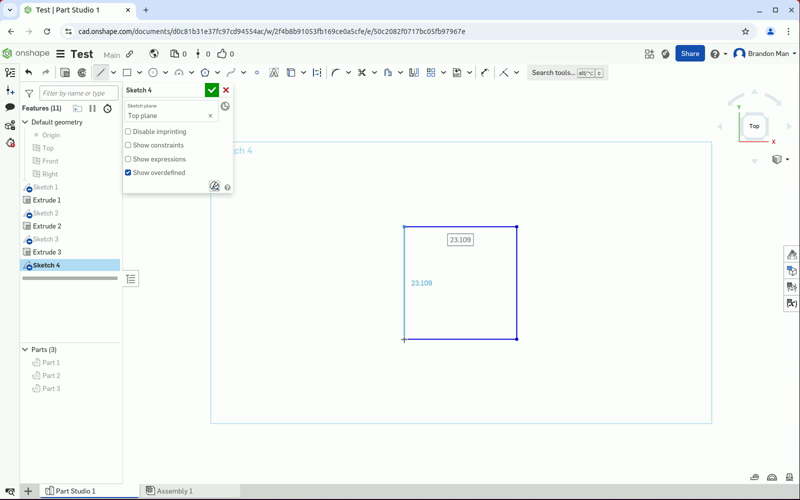
click(404, 339)
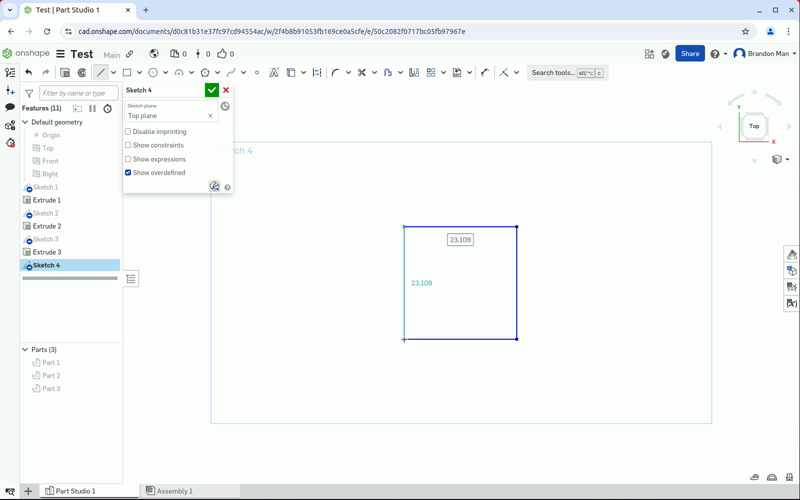
key(esc)
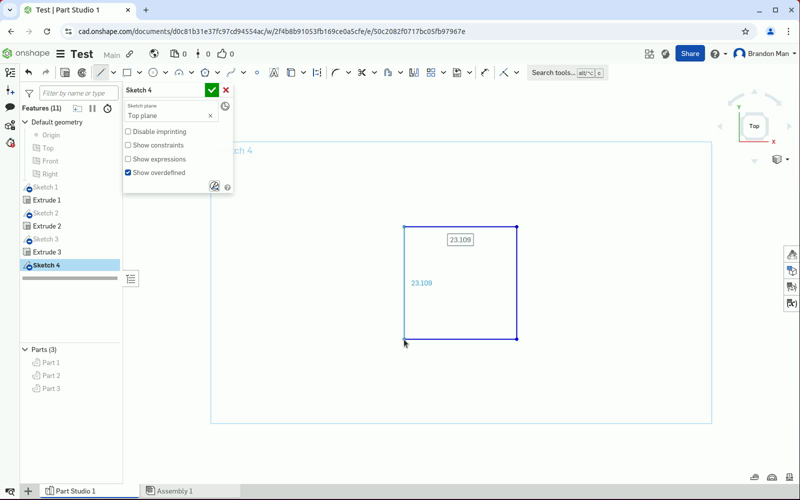
key(c)
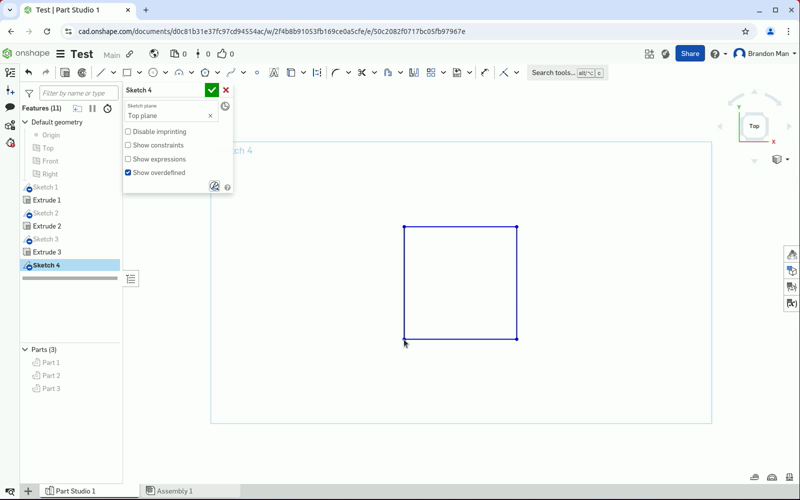
key_down(shift)
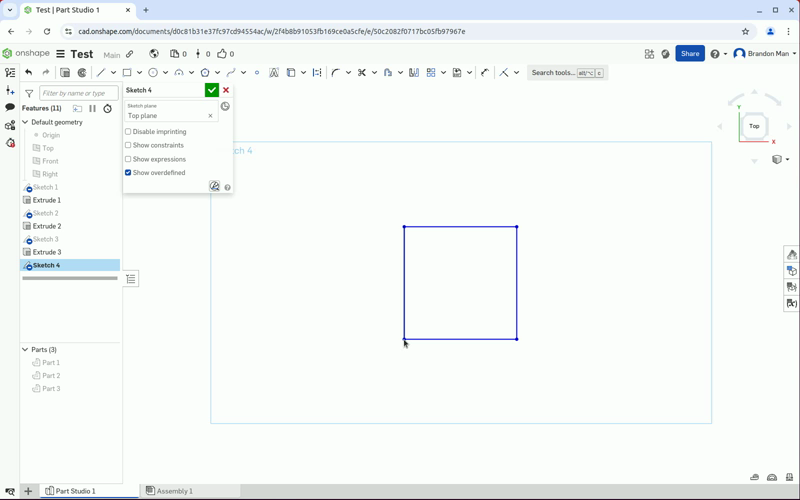
mouse_move(461, 282)
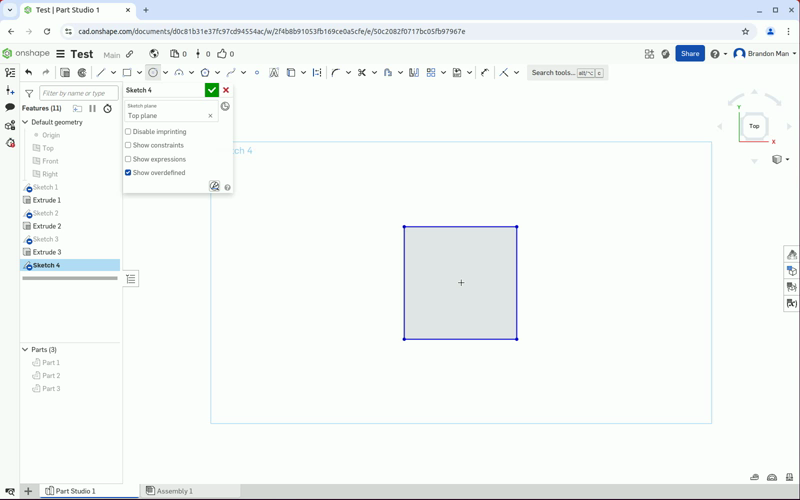
click(461, 282)
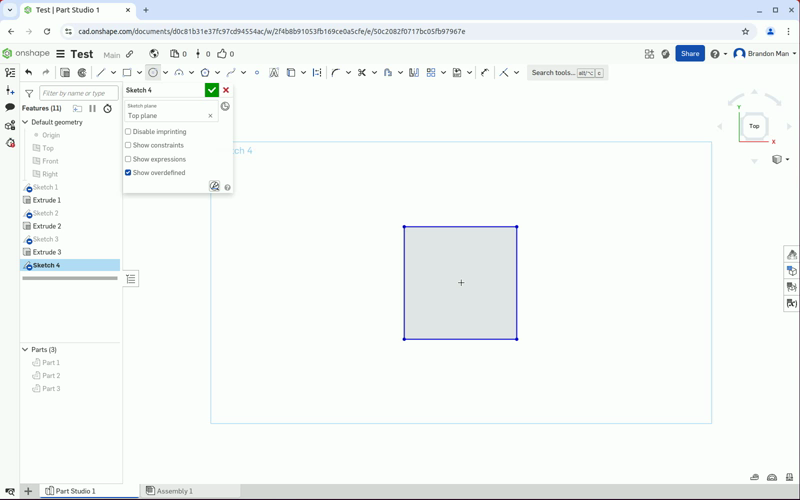
key_up(shift)
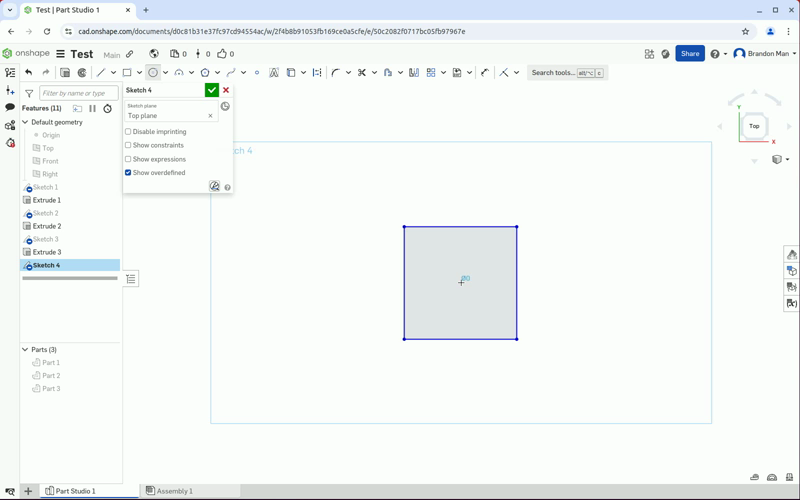
mouse_move(516, 282)
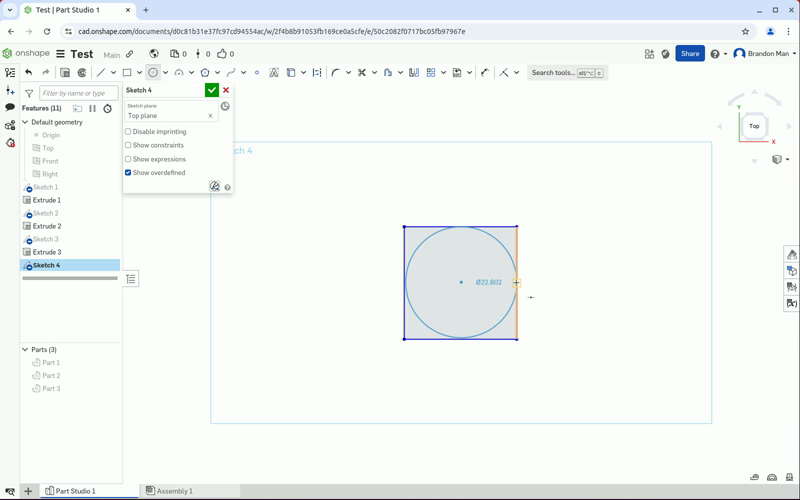
click(516, 282)
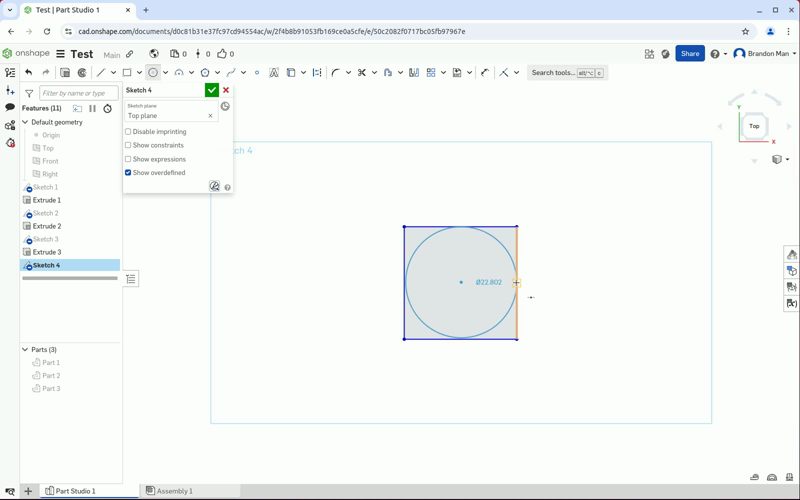
key(esc)
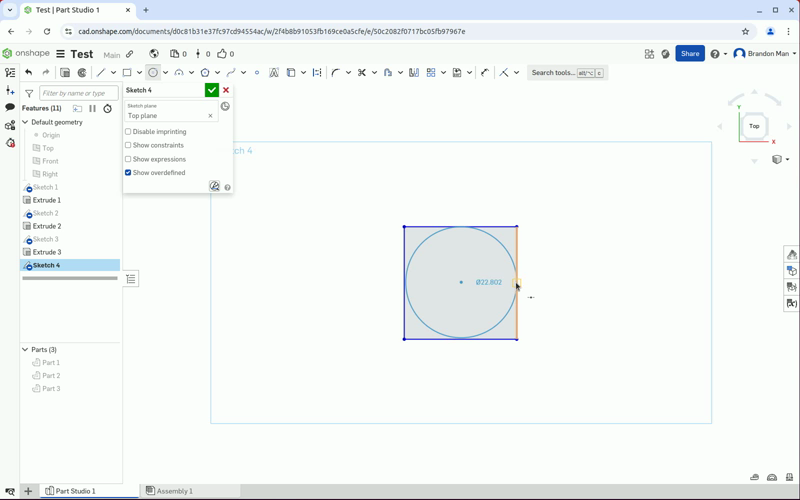
mouse_move(513, 253)
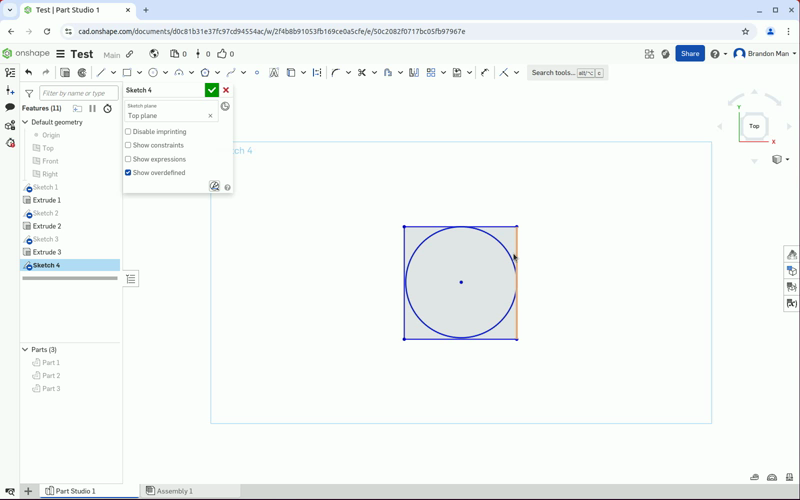
click(513, 253)
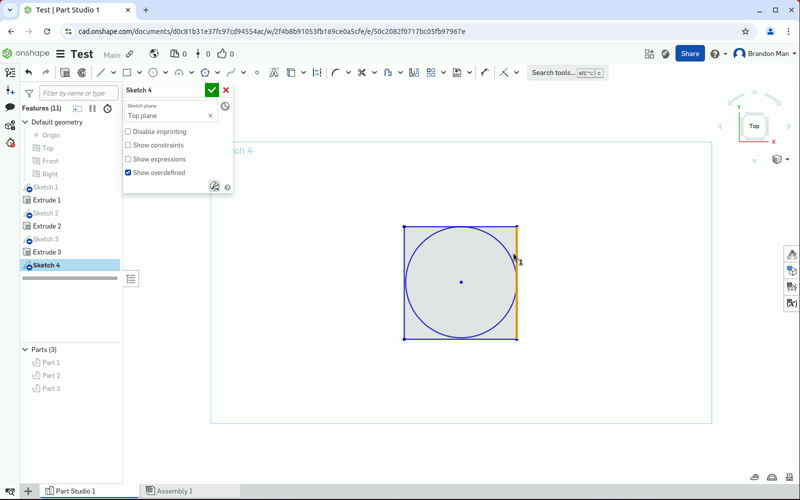
mouse_move(73, 352)
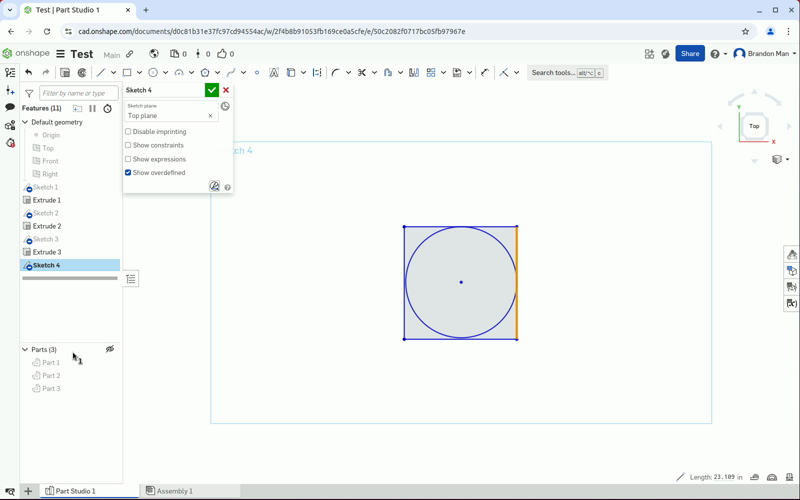
key(shift+y)
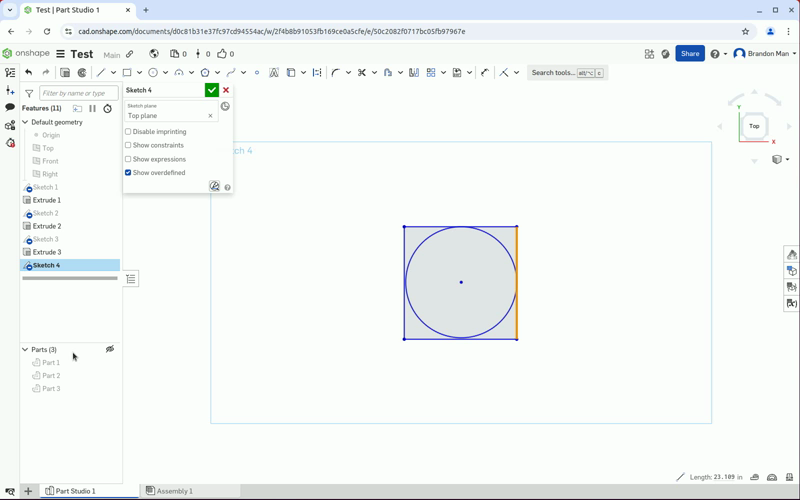
key(shift+e)
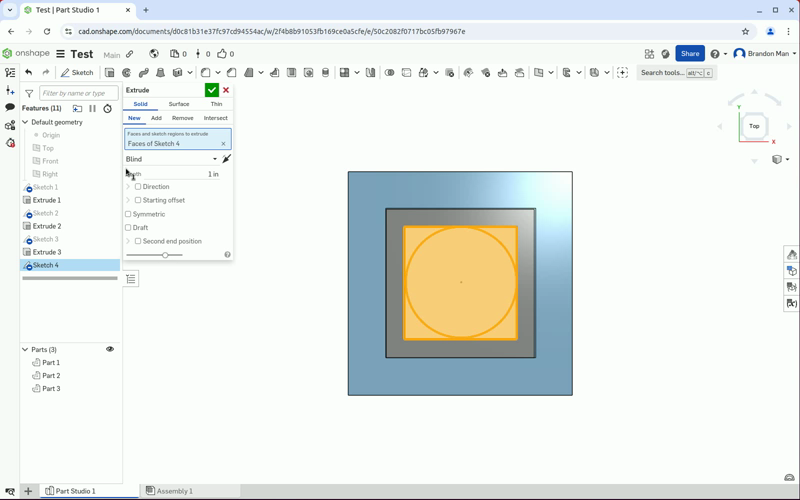
mouse_move(143, 106)
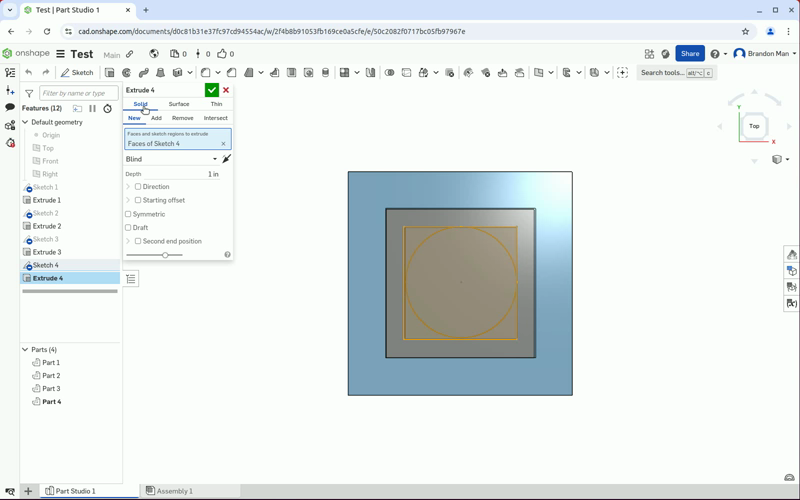
click(143, 106)
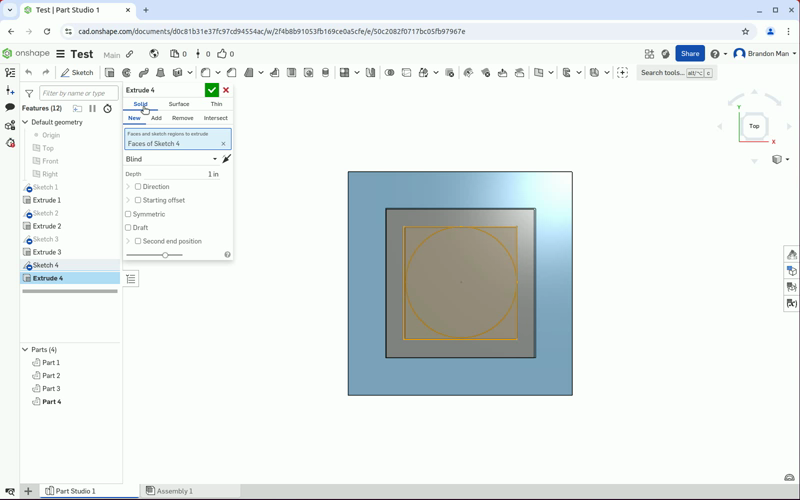
mouse_move(137, 120)
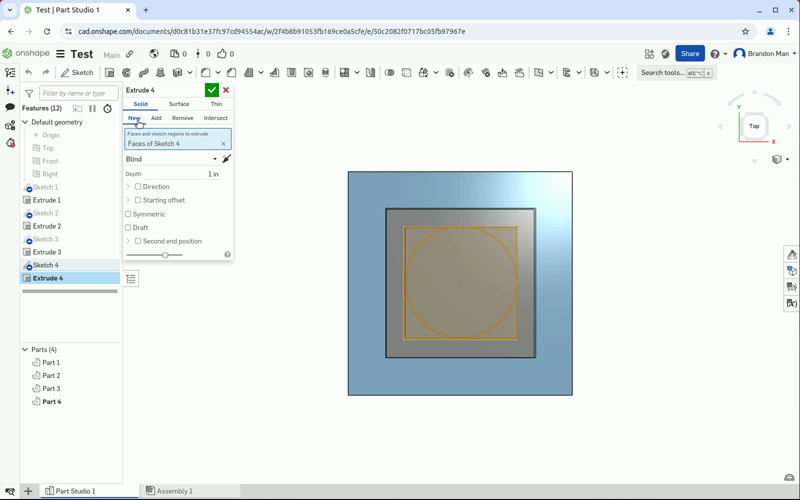
click(137, 120)
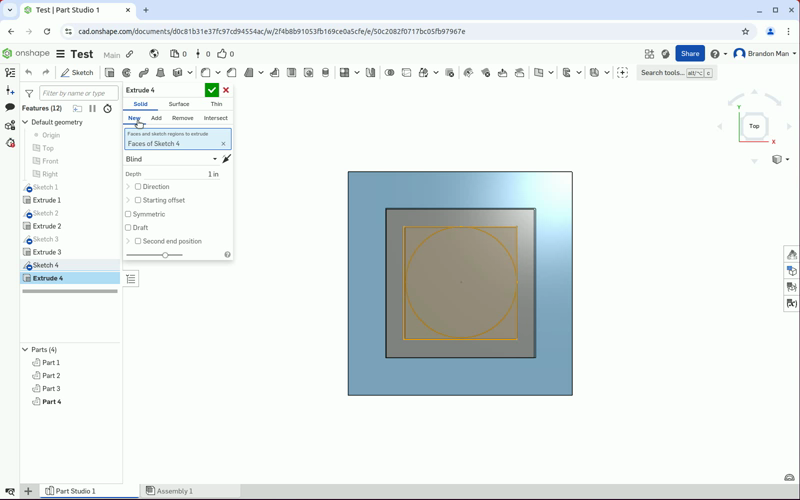
key(tab, 4)
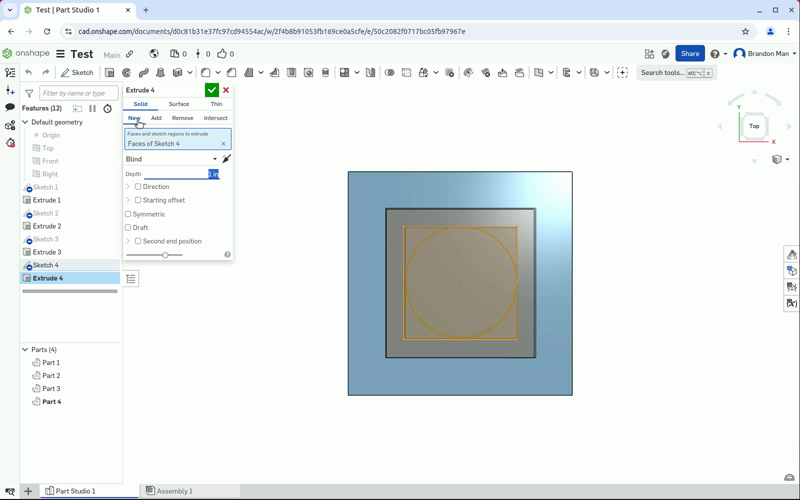
text(9.628)
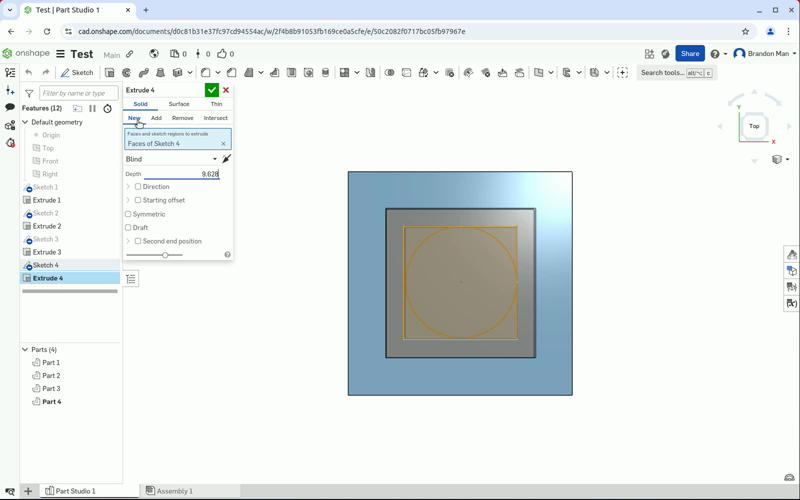
key(enter)
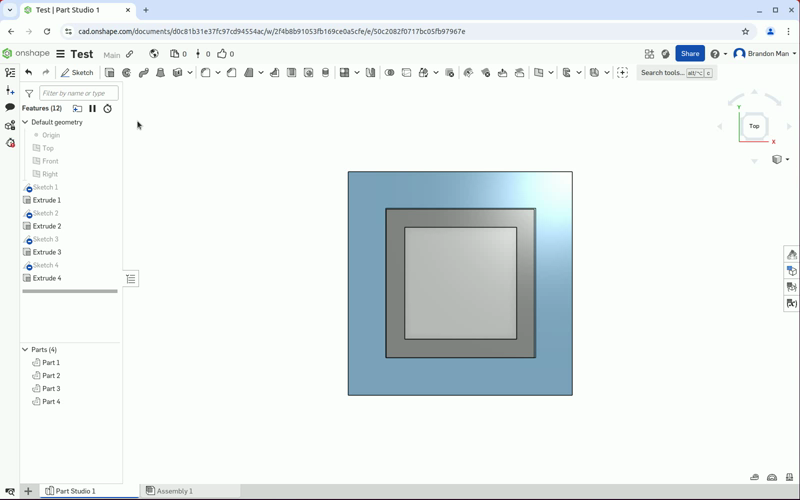
key(shift+h)
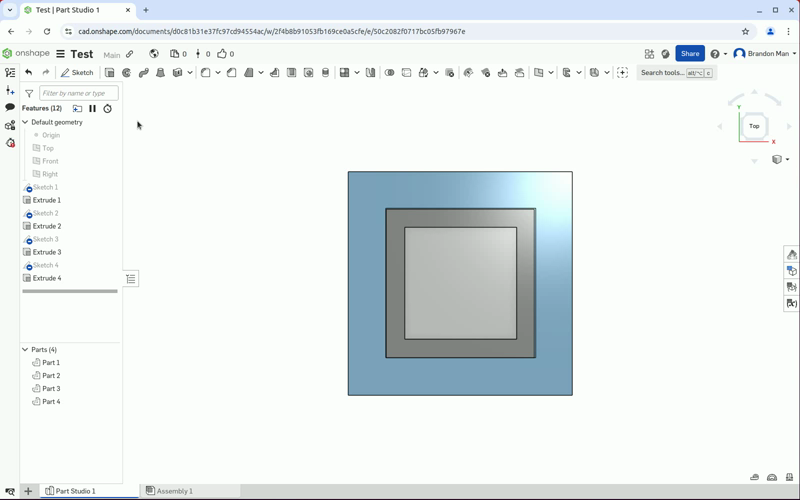
key(shift+h)
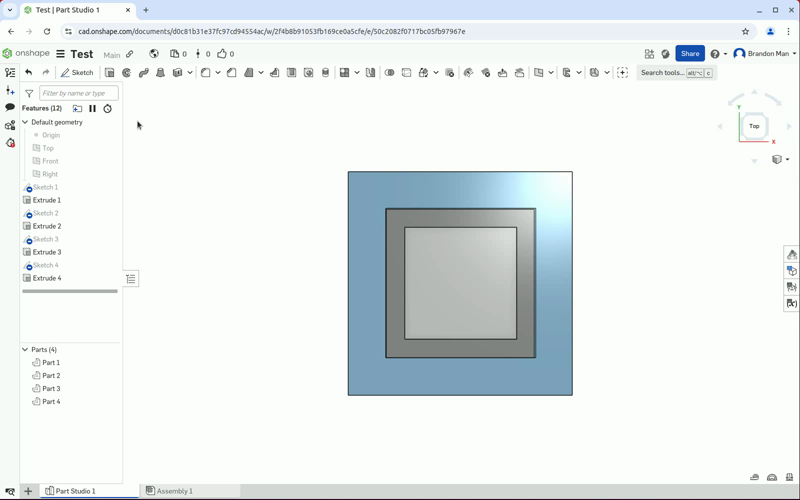
key(shift+7)
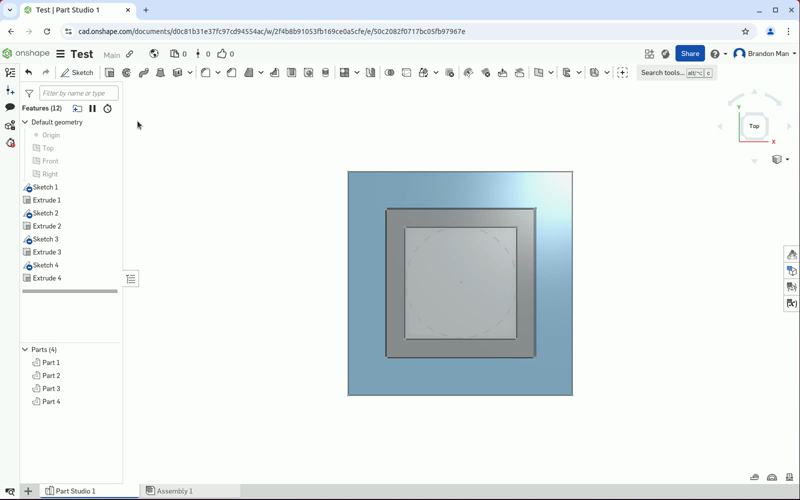
key(up, 3)
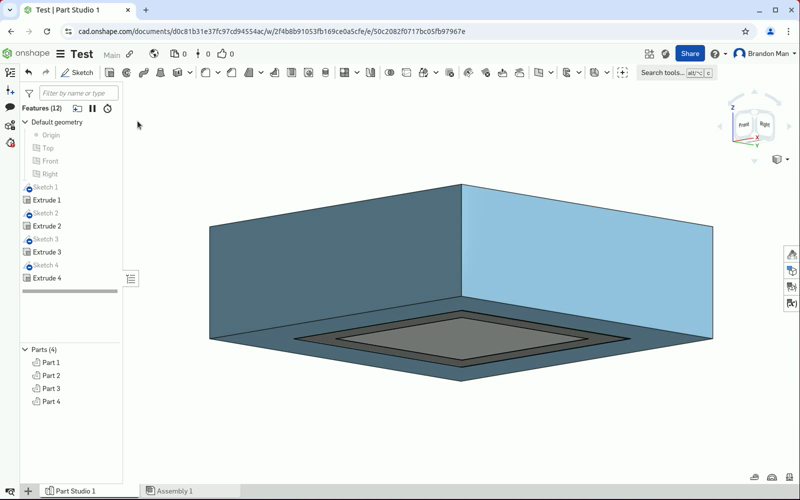
key(left, 3)
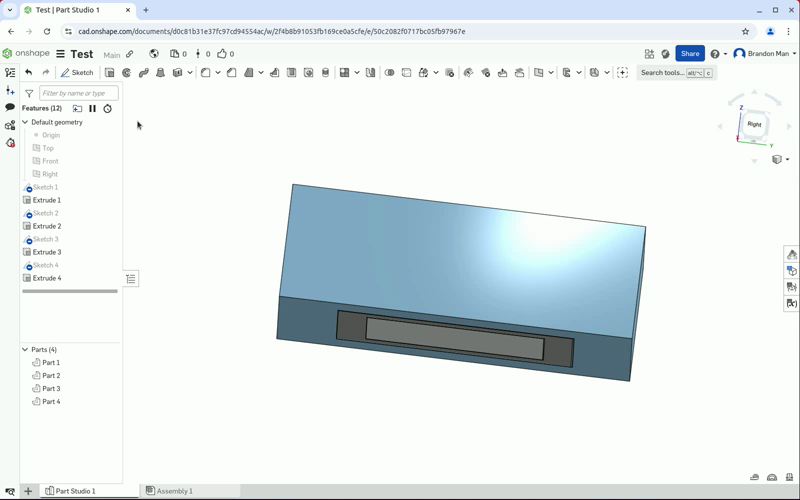
key(right, 3)
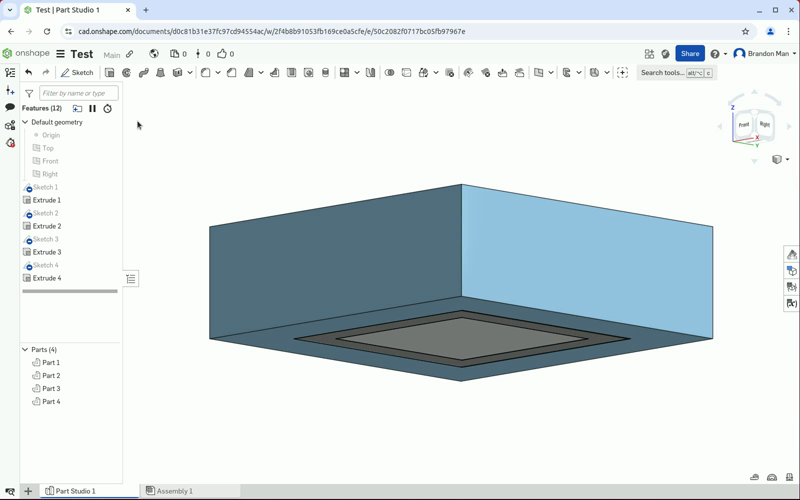
key(down, 3)
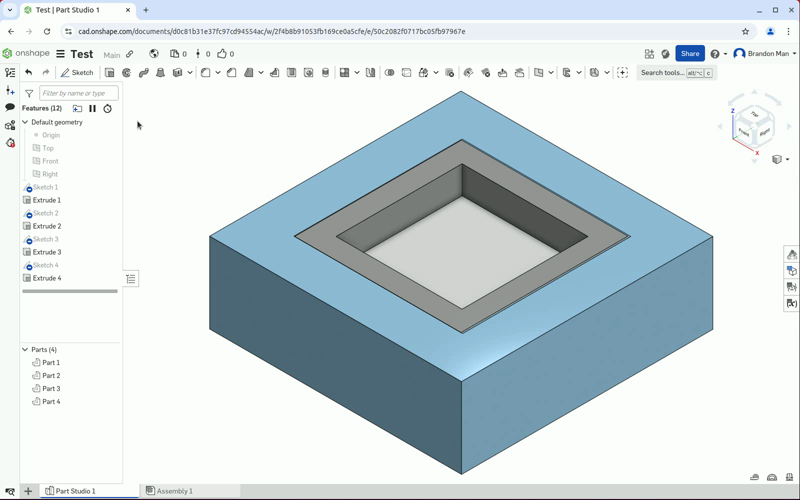
mouse_move(73, 189)
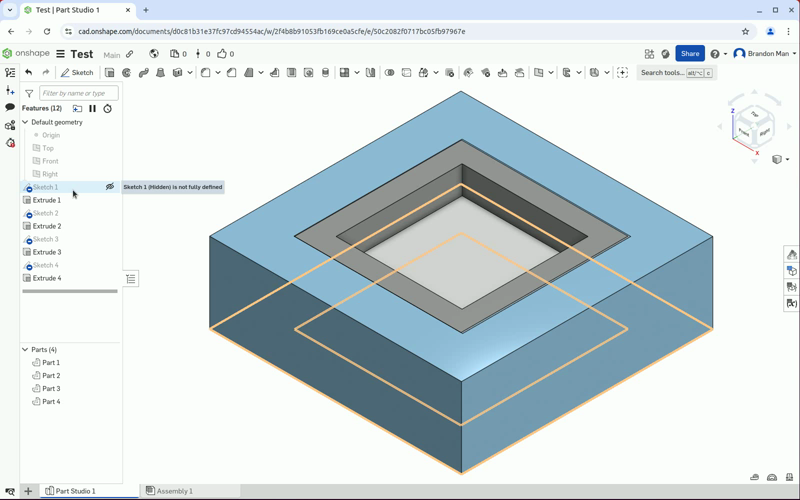
click(73, 189)